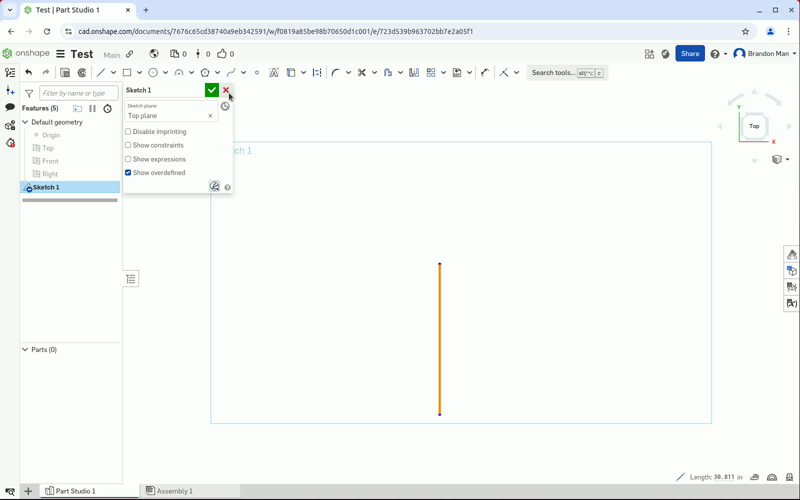
key(shift+h)
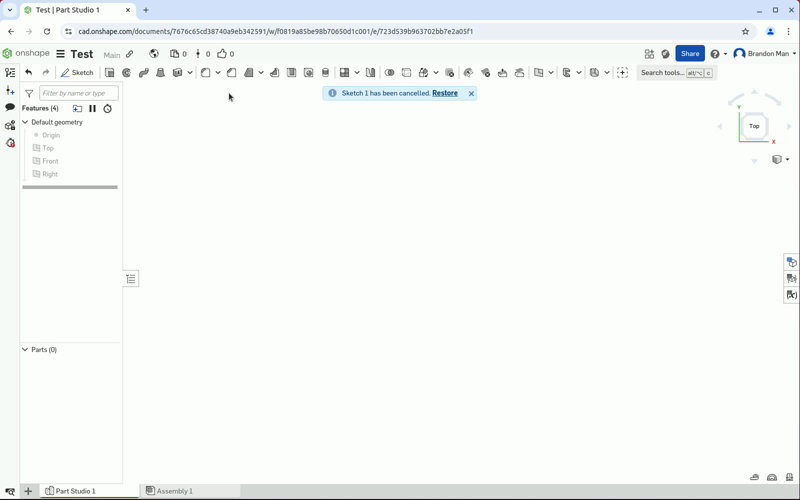
mouse_move(73, 352)
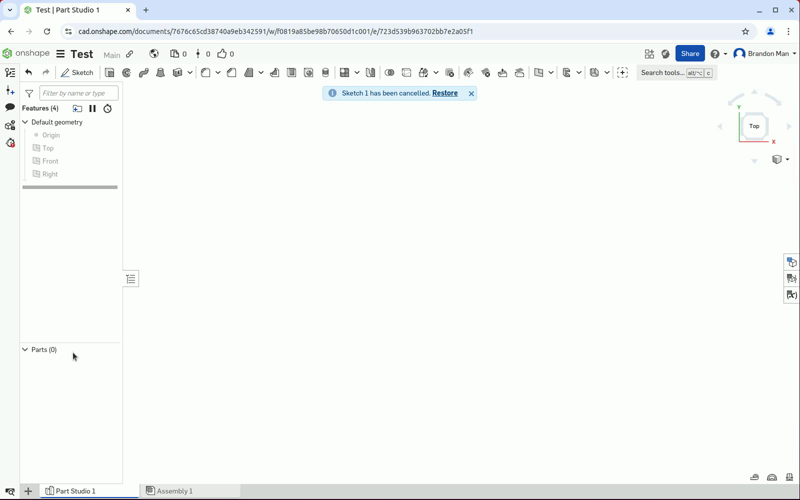
key(y)
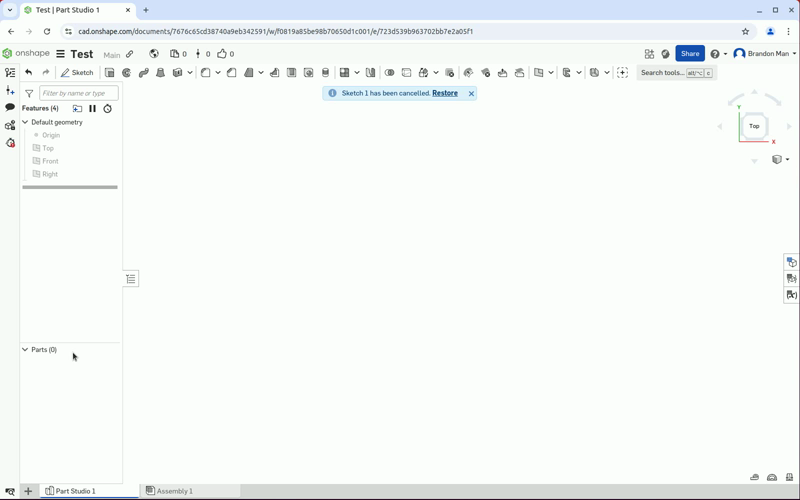
key(shift+p)
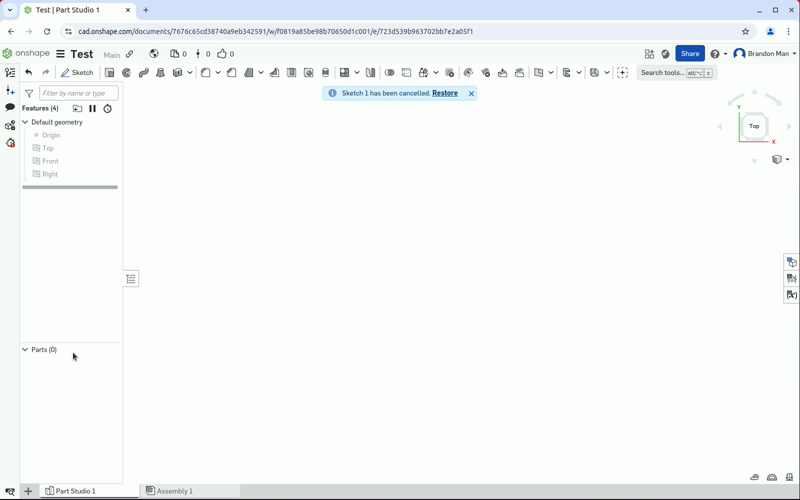
key(space)
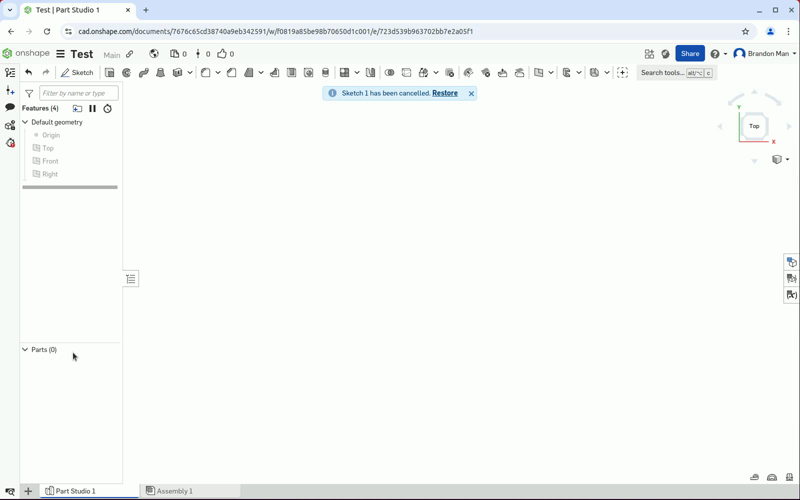
key_down(shift)
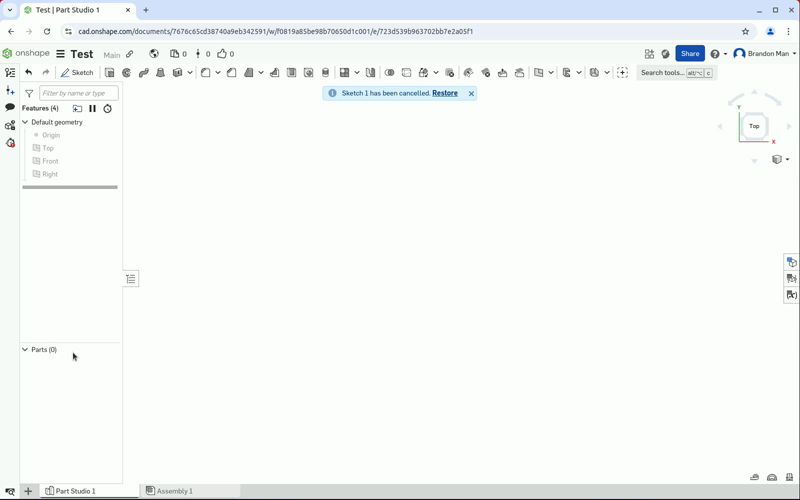
key(up)
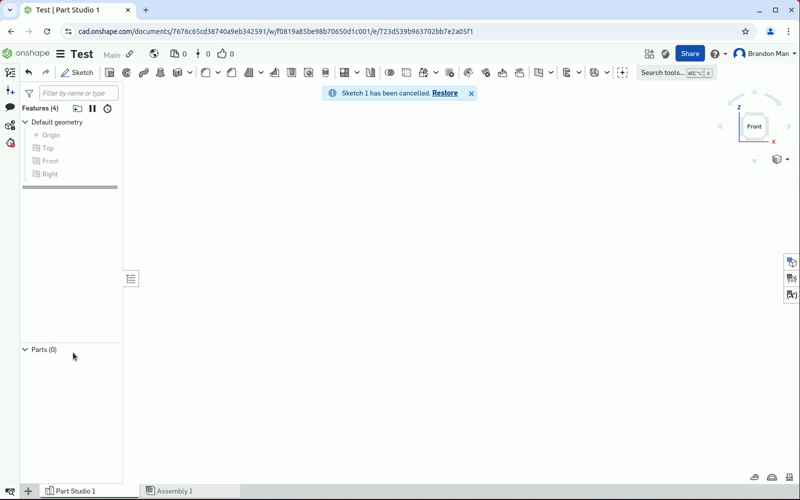
key_up(shift)
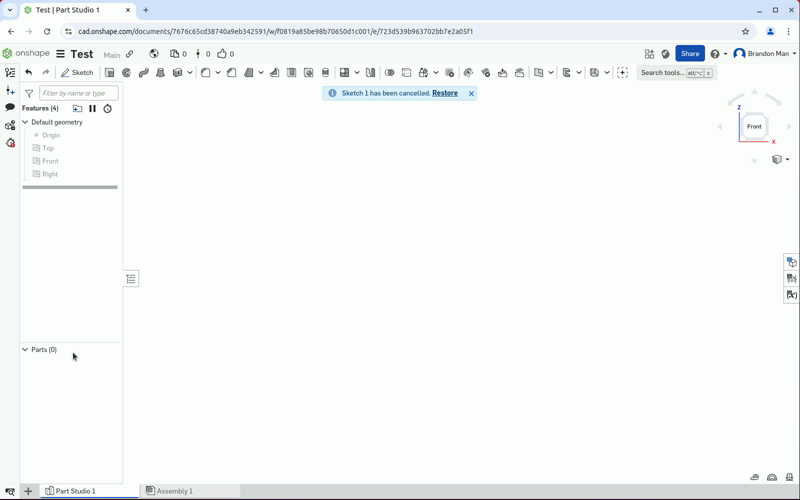
mouse_move(73, 352)
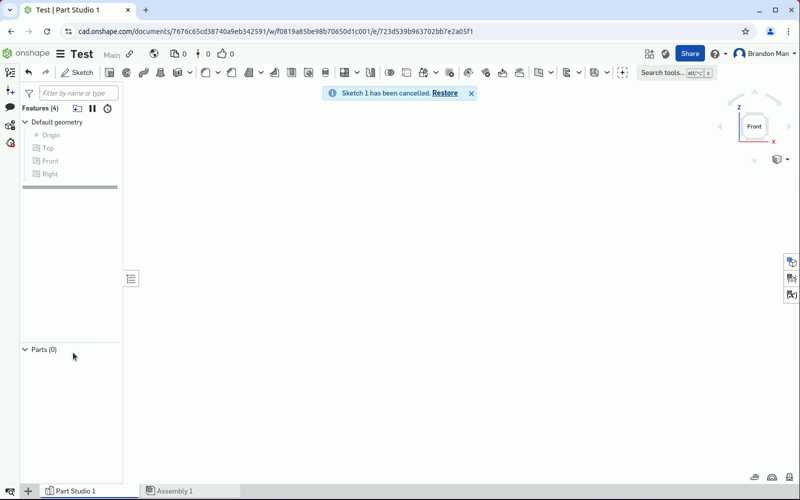
key(shift+y)
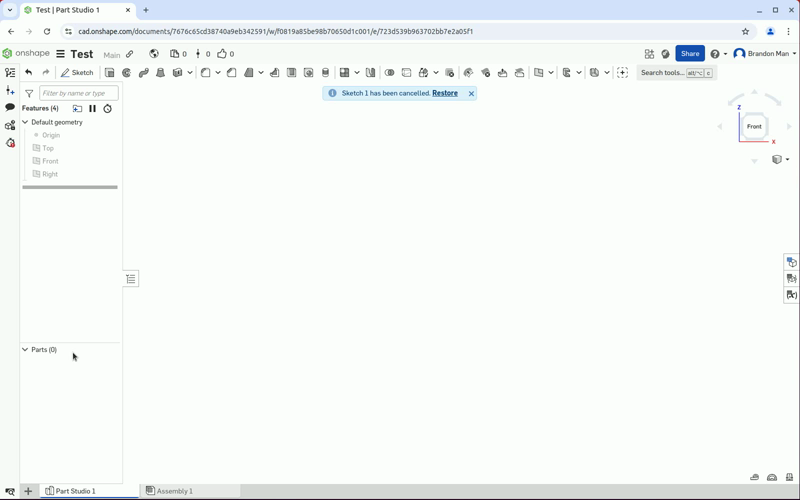
key(shift+s)
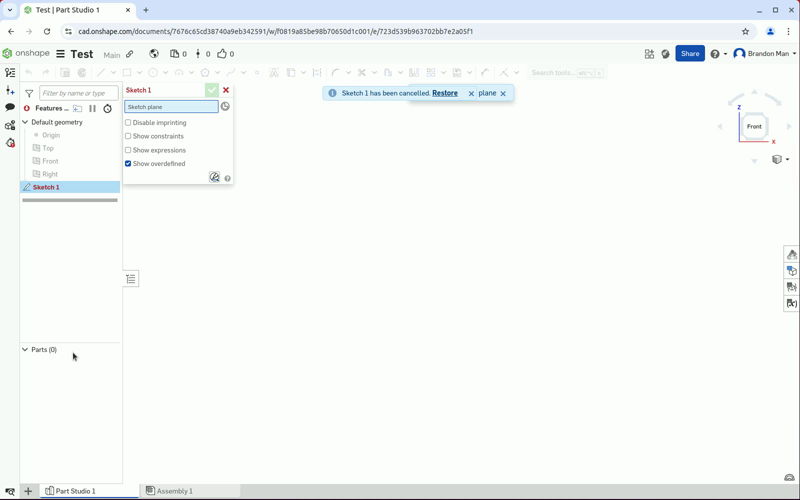
mouse_move(73, 163)
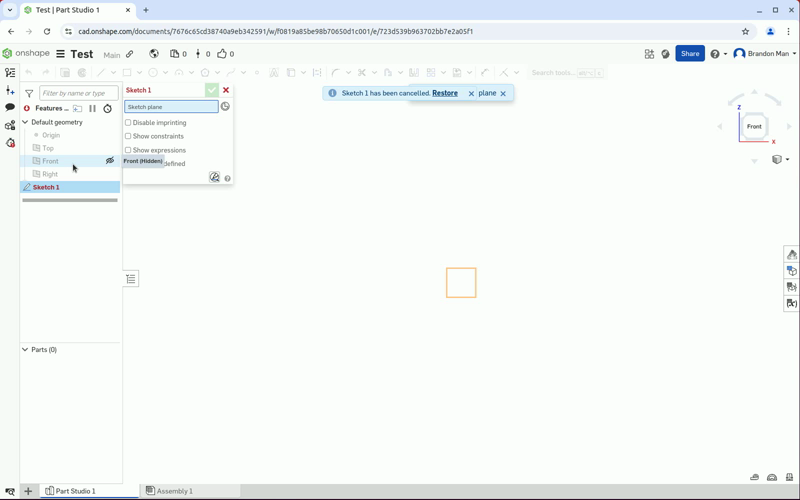
click(73, 163)
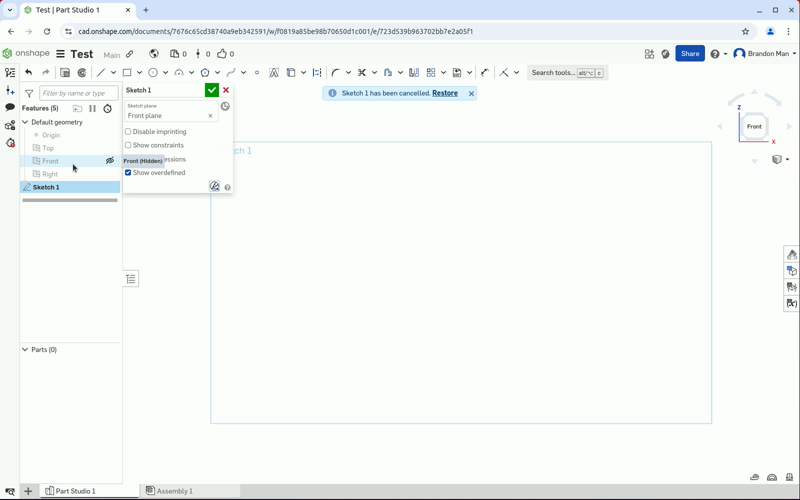
mouse_move(73, 352)
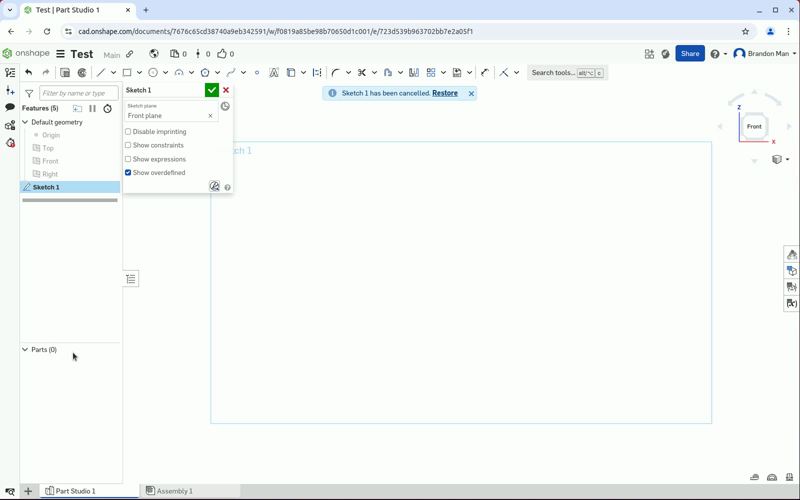
key(y)
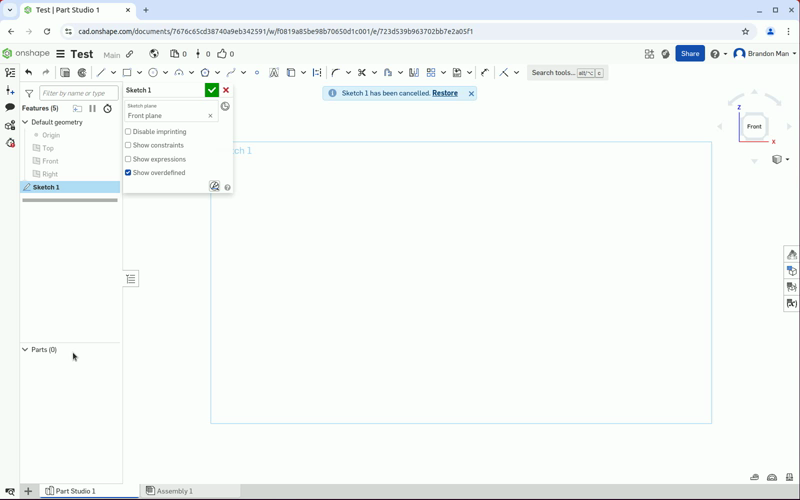
key(l)
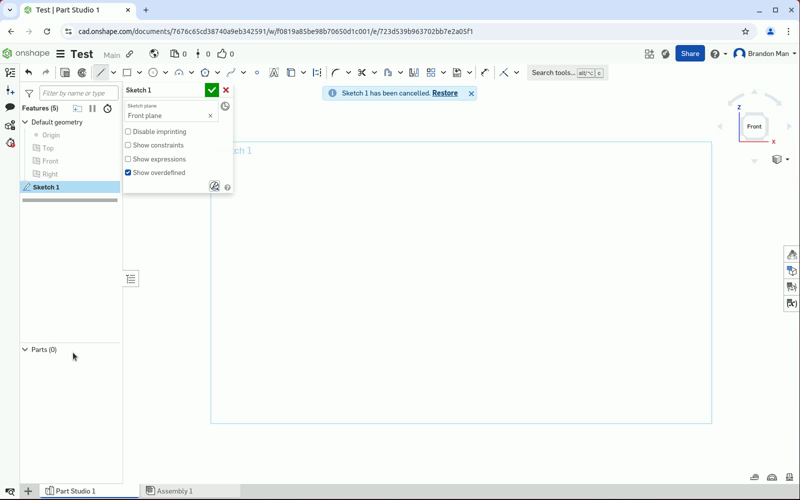
key_down(shift)
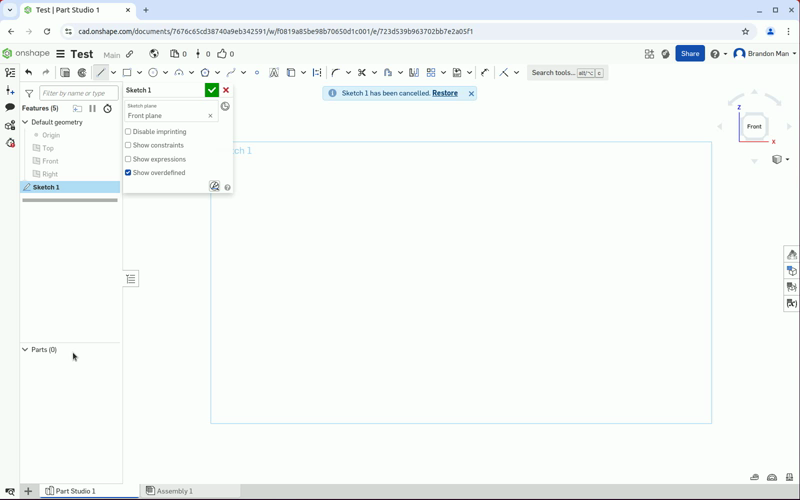
mouse_move(443, 255)
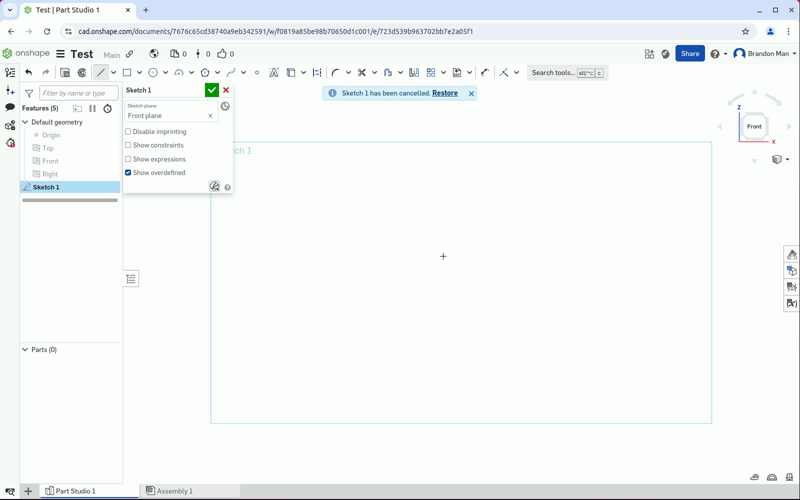
click(443, 255)
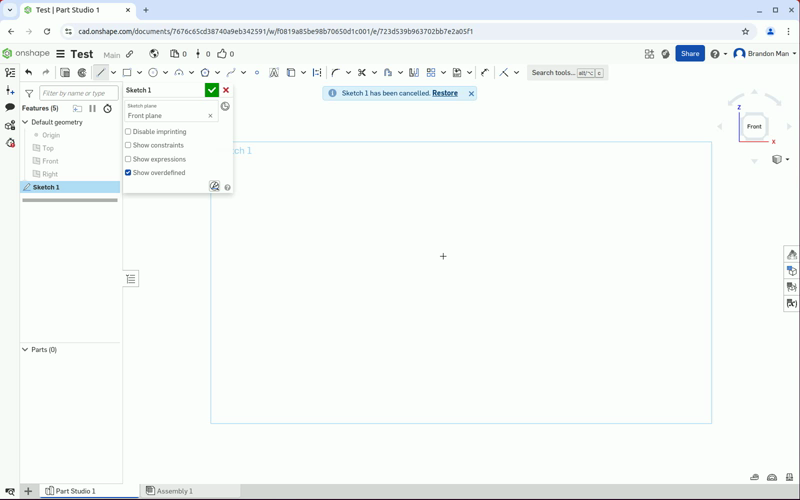
key_up(shift)
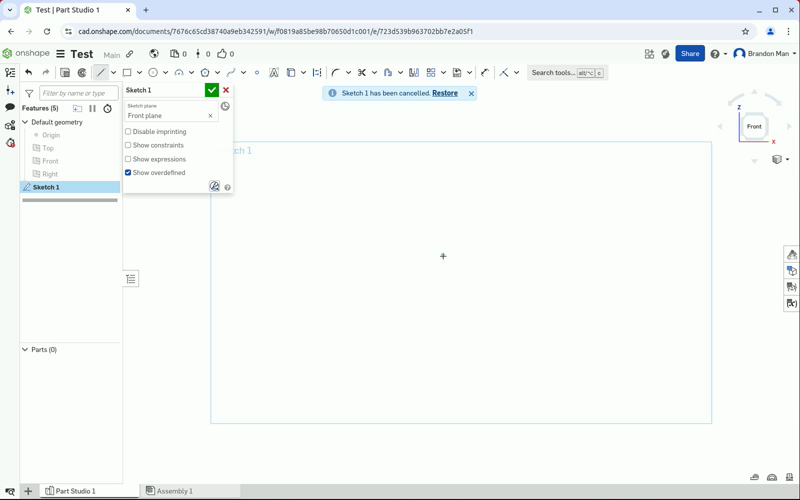
key_down(shift)
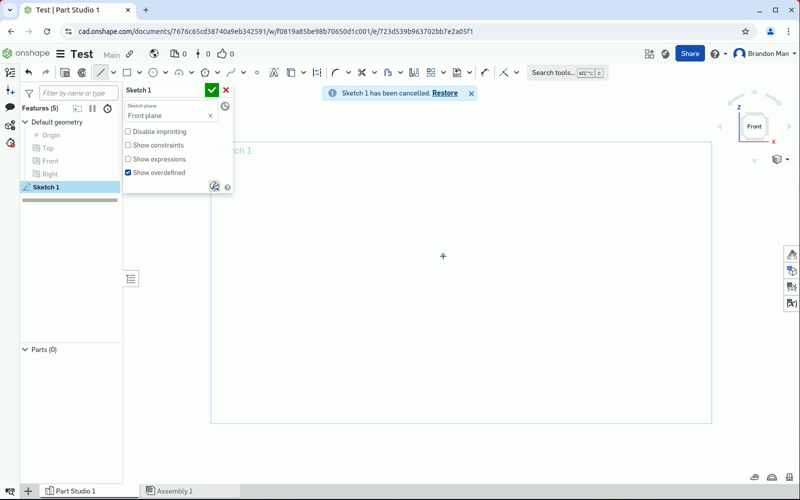
mouse_move(502, 269)
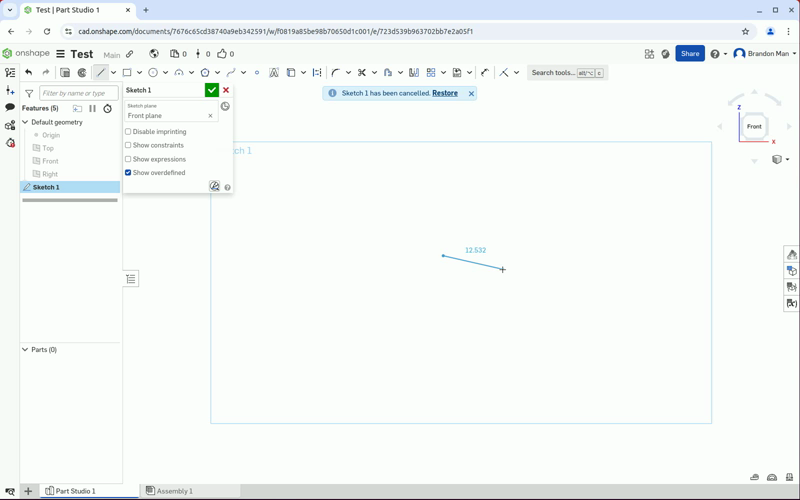
click(502, 269)
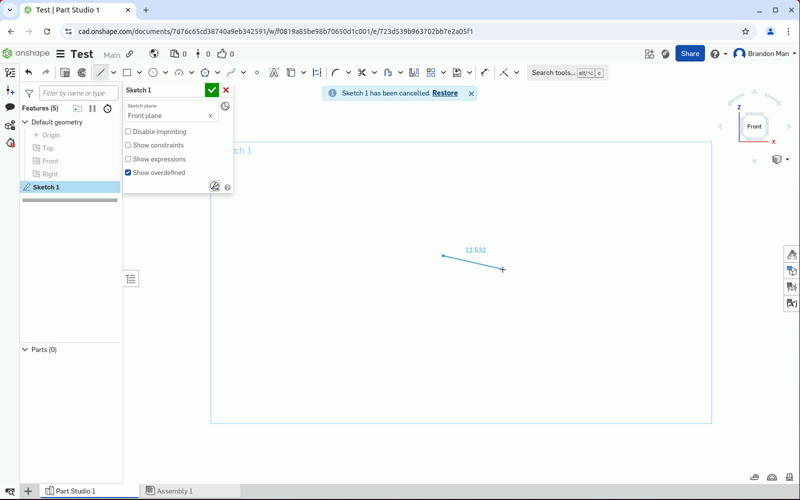
key_up(shift)
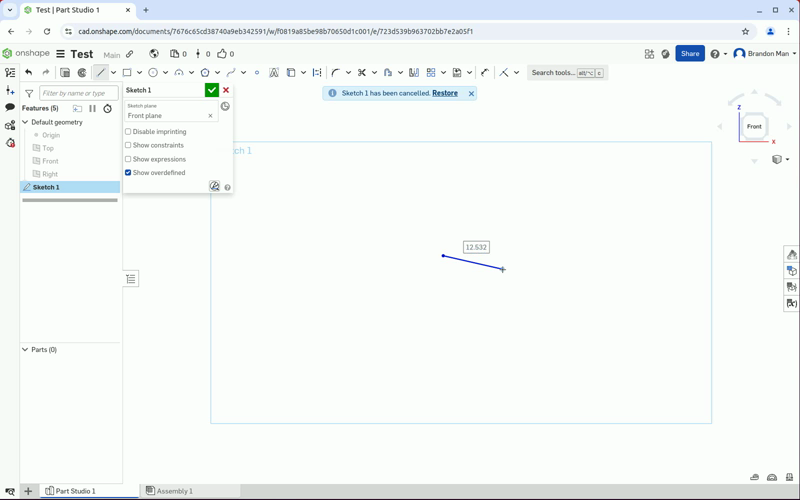
key_down(shift)
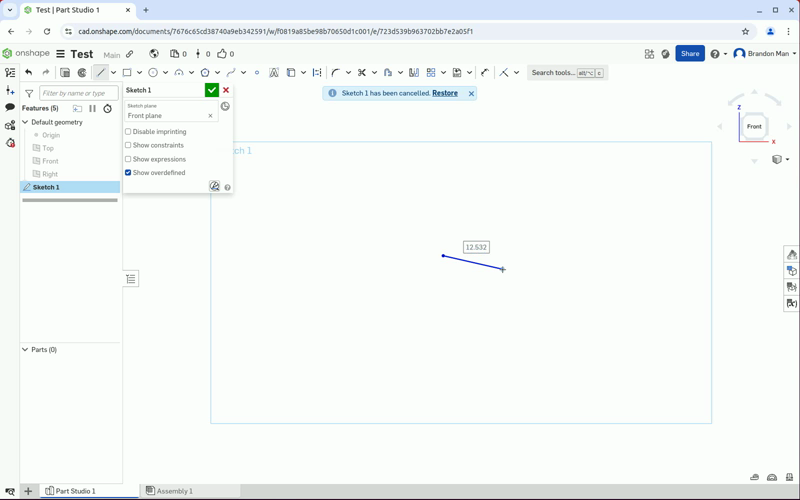
mouse_move(502, 170)
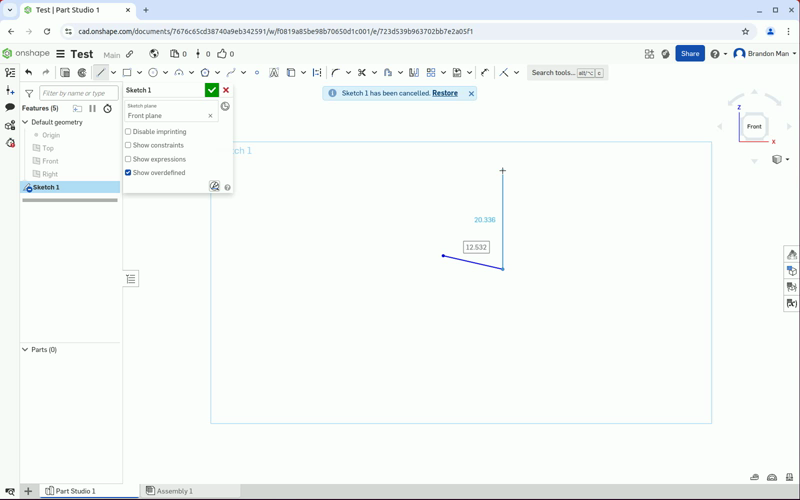
click(502, 170)
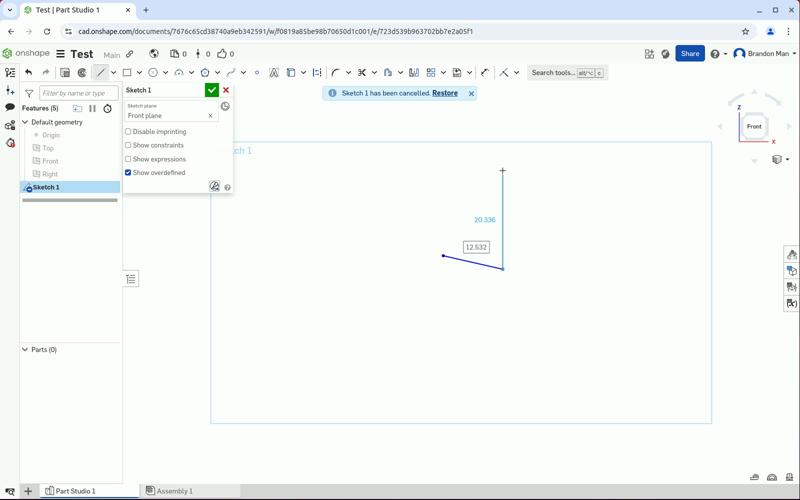
key_up(shift)
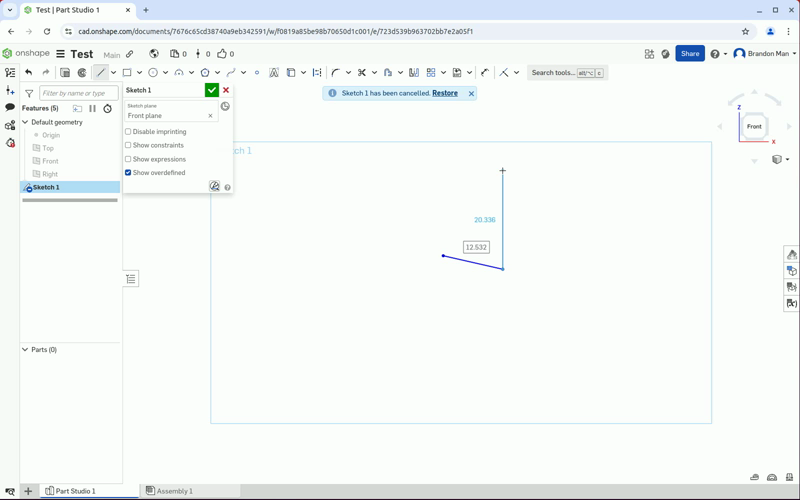
key_down(shift)
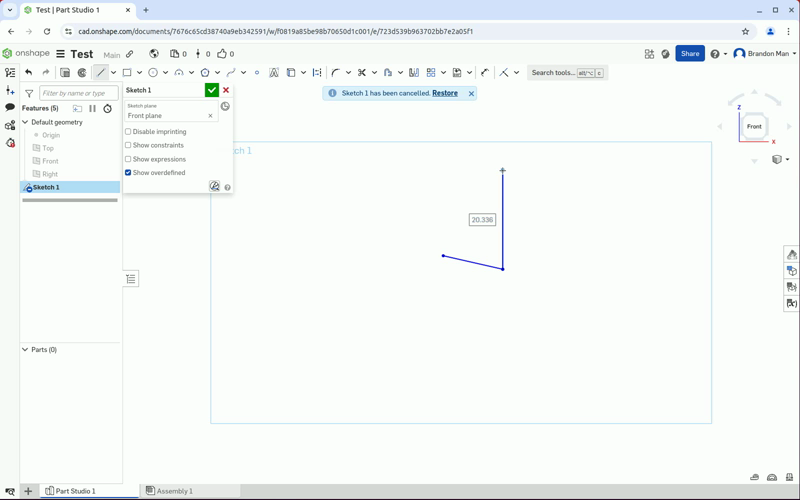
mouse_move(532, 170)
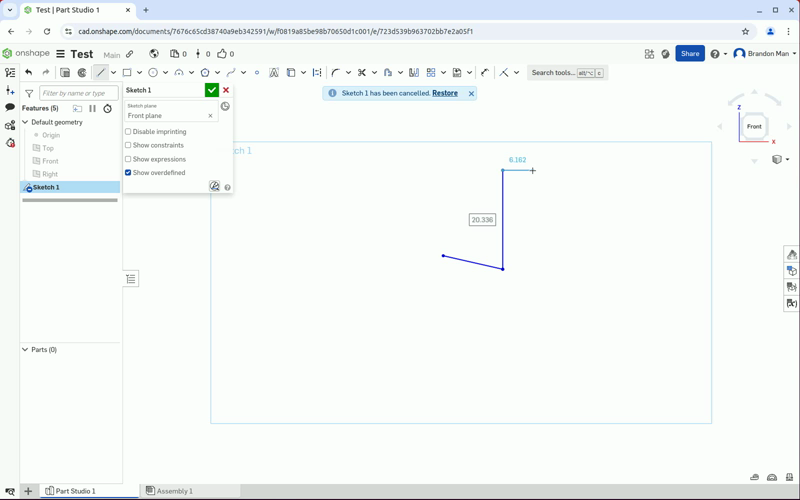
mouse_move(443, 170)
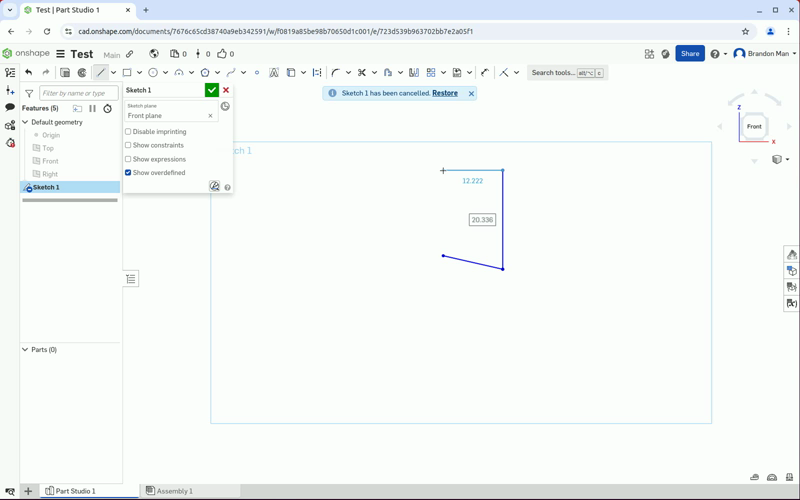
click(443, 170)
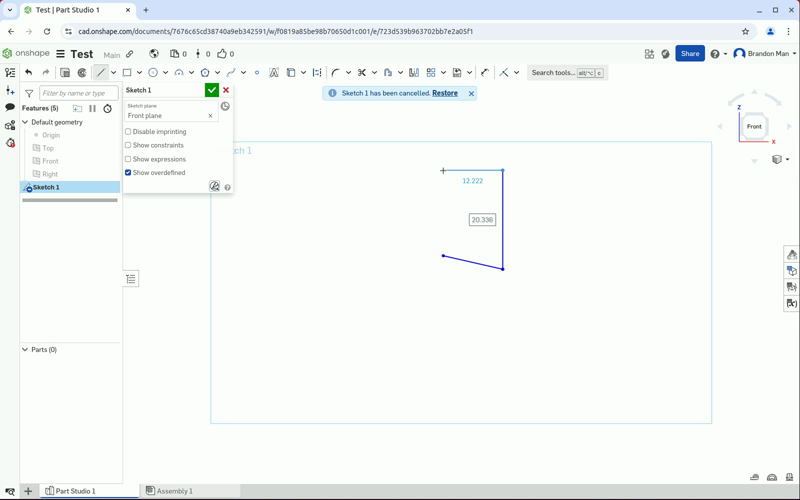
key_up(shift)
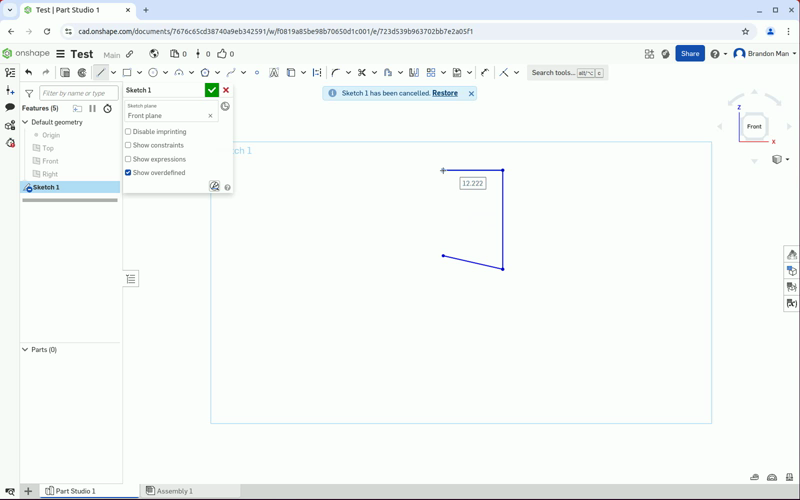
key_down(shift)
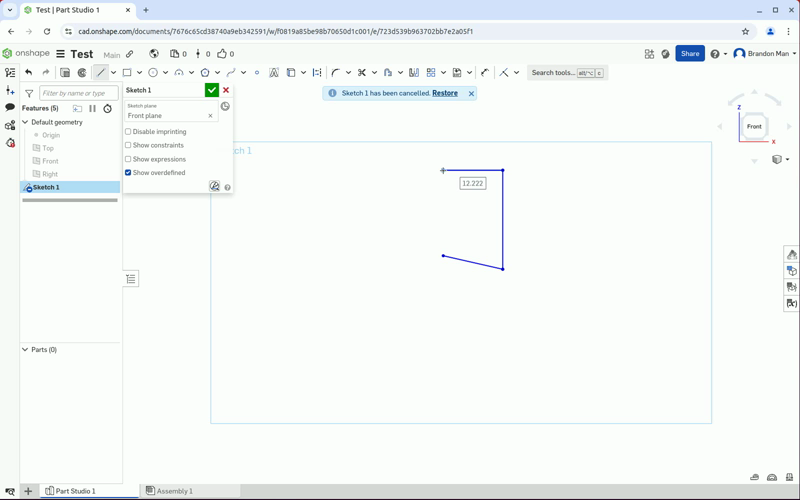
mouse_move(443, 255)
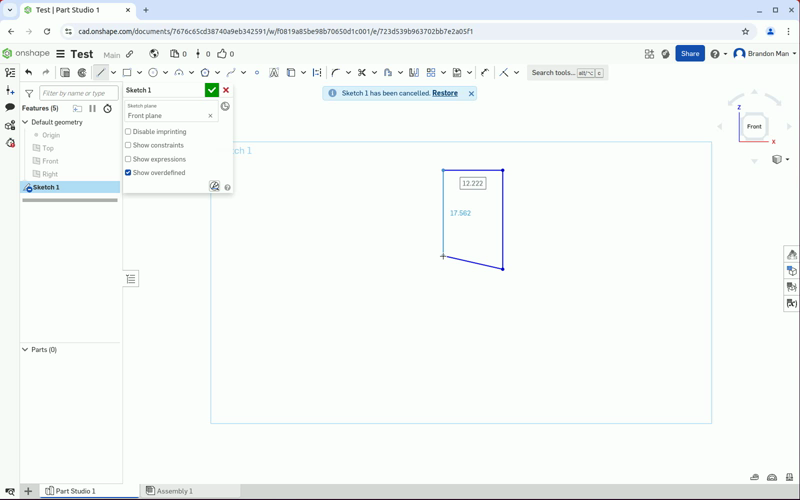
key_up(shift)
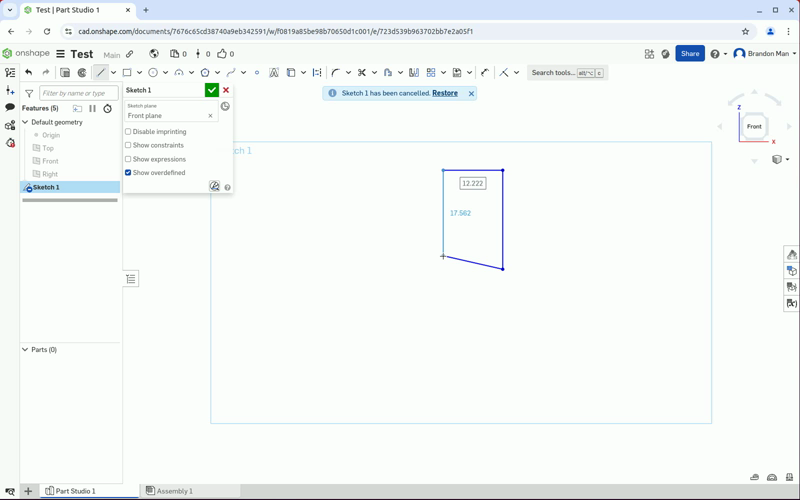
click(443, 255)
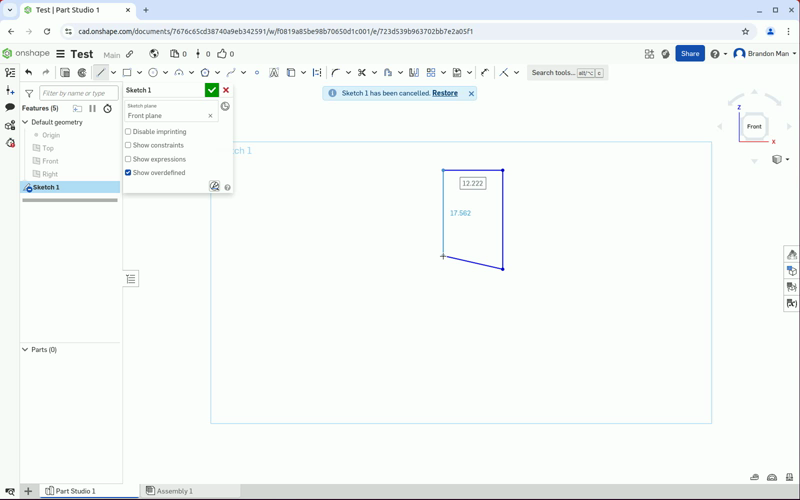
key(esc)
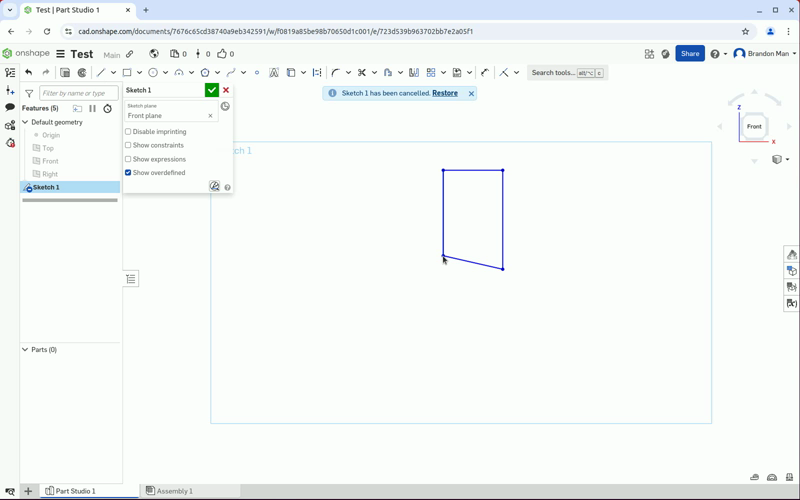
mouse_move(464, 200)
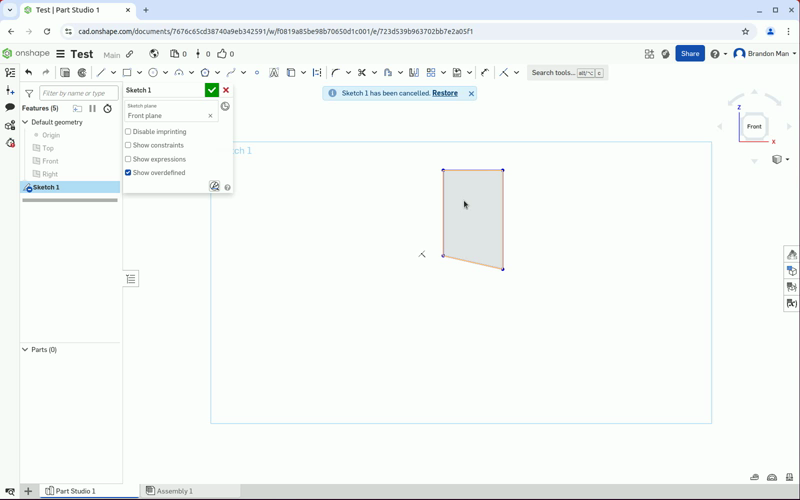
click(464, 200)
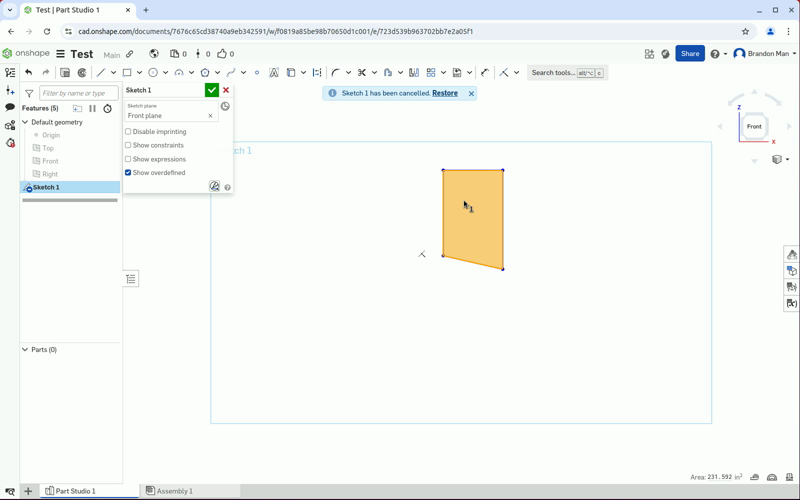
mouse_move(73, 352)
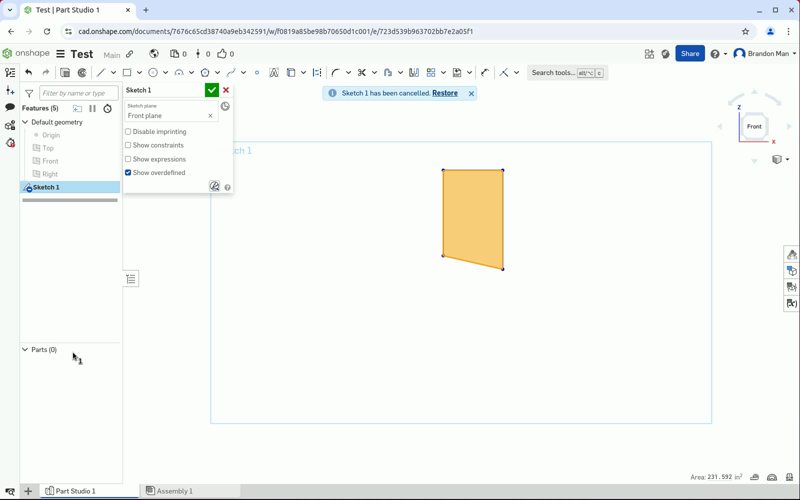
key(shift+y)
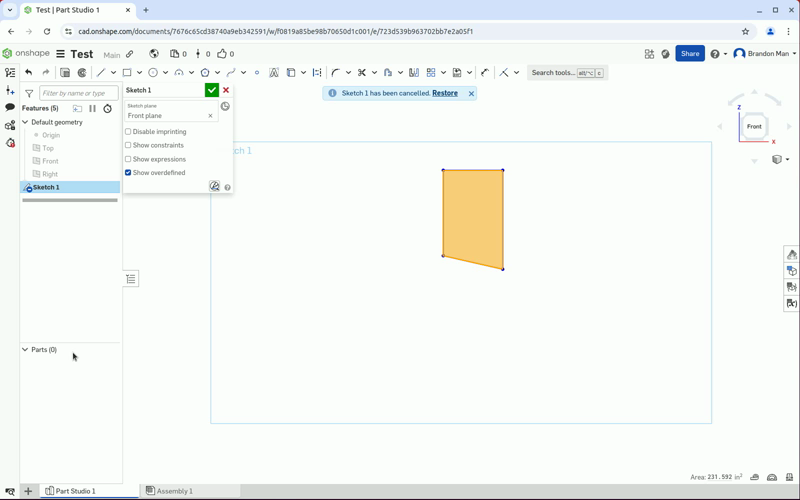
key(shift+e)
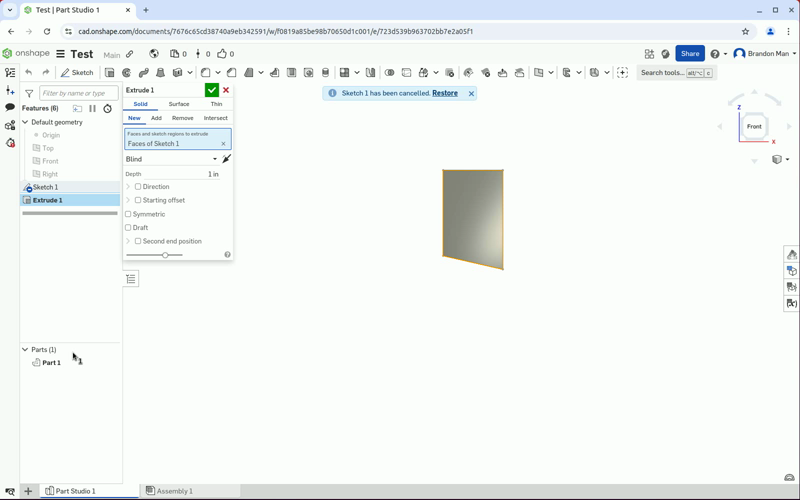
mouse_move(143, 106)
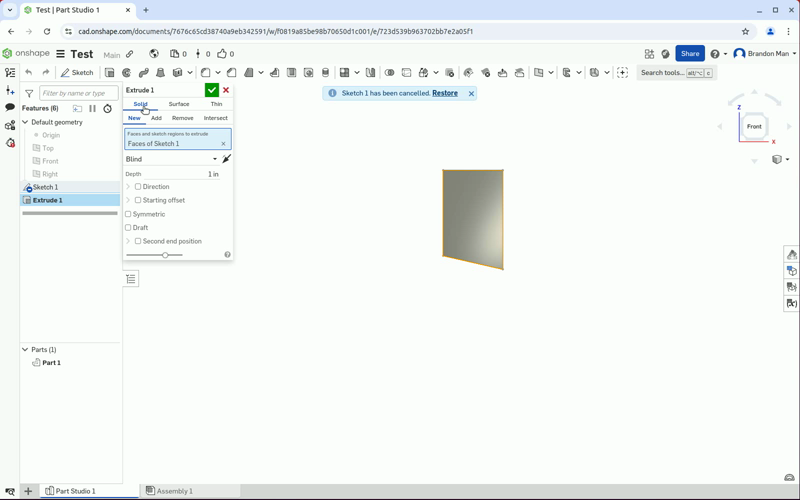
click(143, 106)
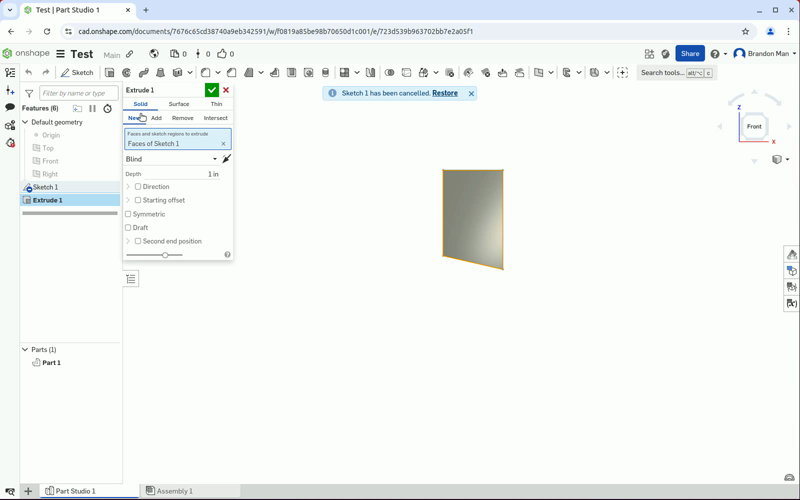
mouse_move(137, 120)
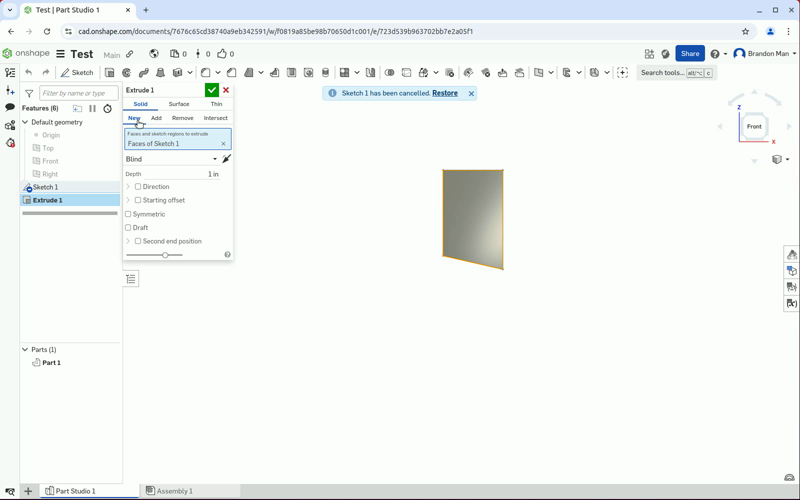
click(137, 120)
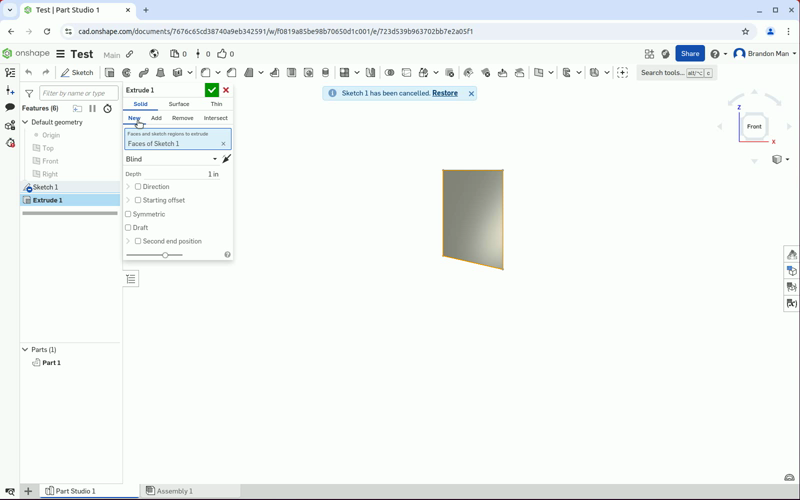
key(tab, 4)
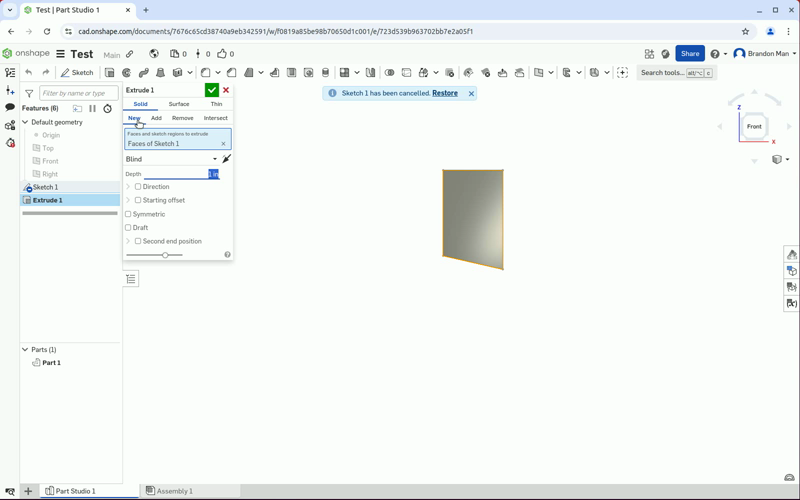
text(10.11)
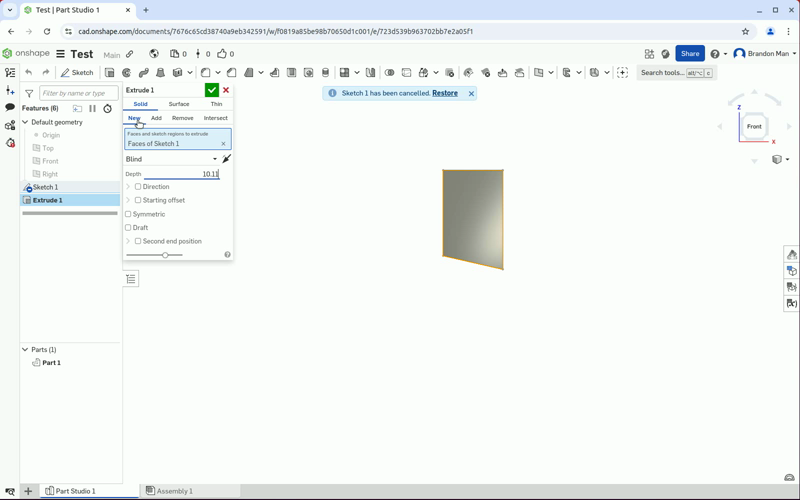
key(enter)
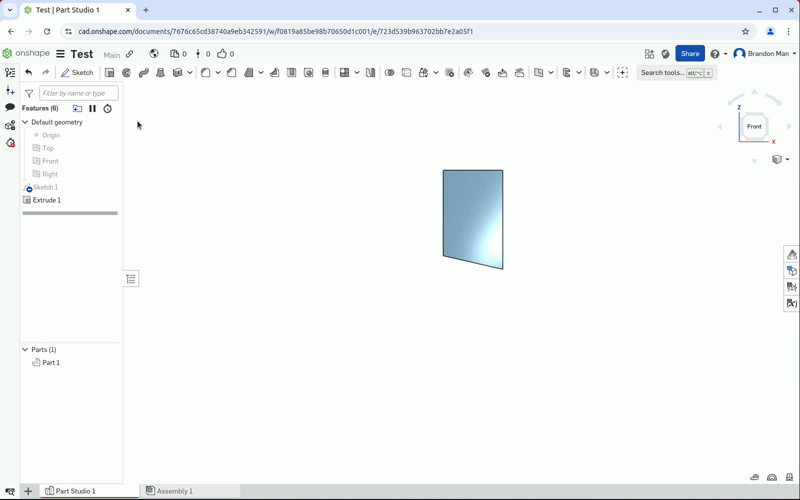
key(shift+h)
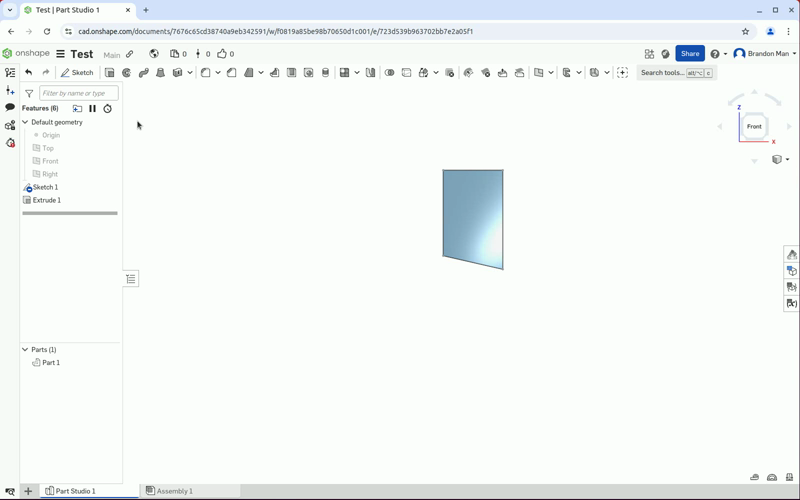
key(shift+h)
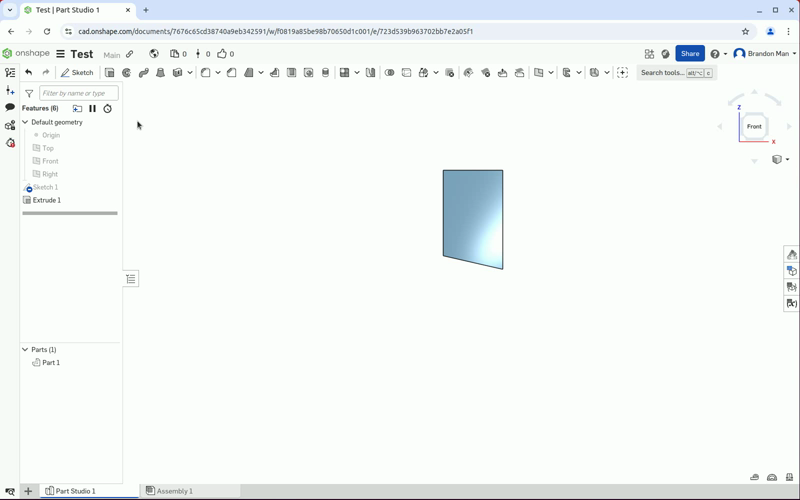
mouse_move(73, 189)
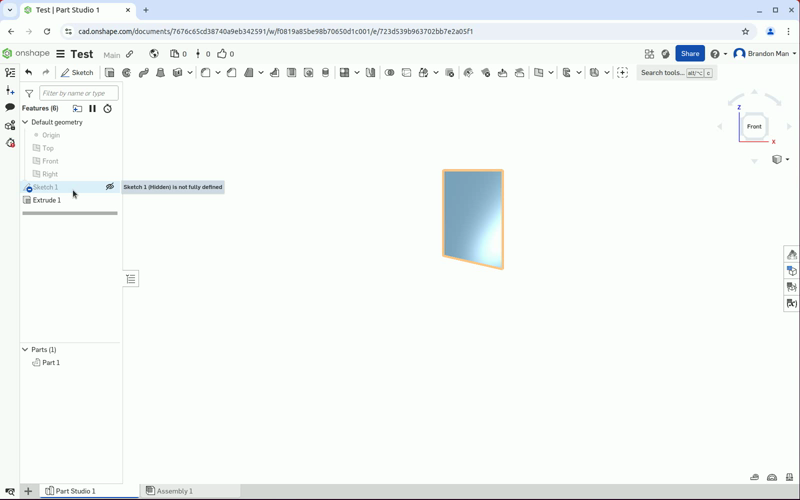
click(73, 189)
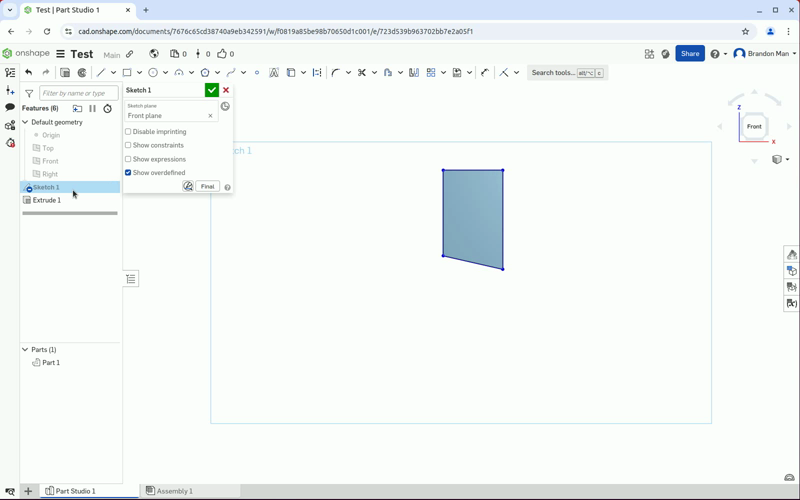
mouse_move(229, 92)
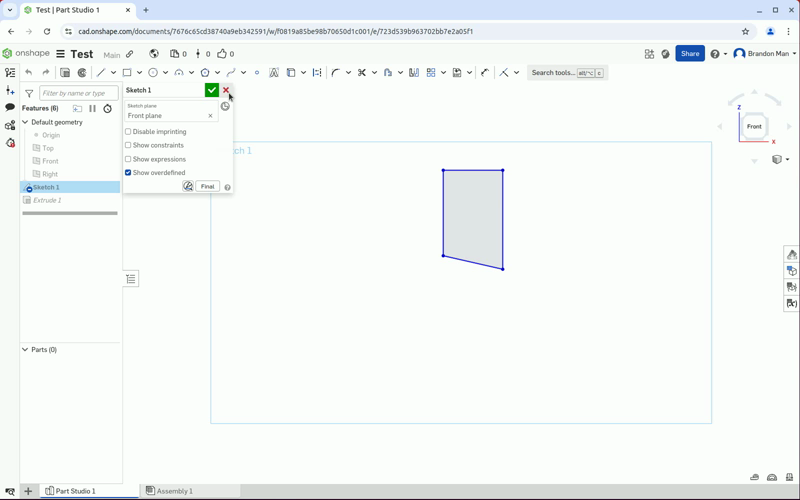
click(229, 92)
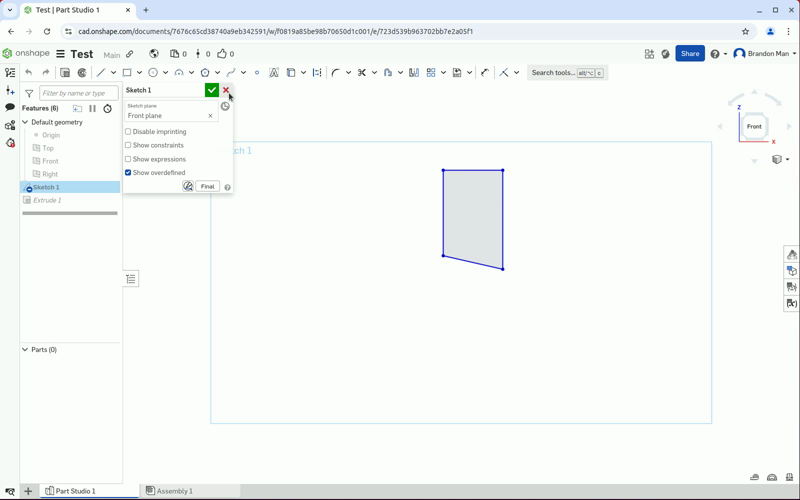
key(shift+s)
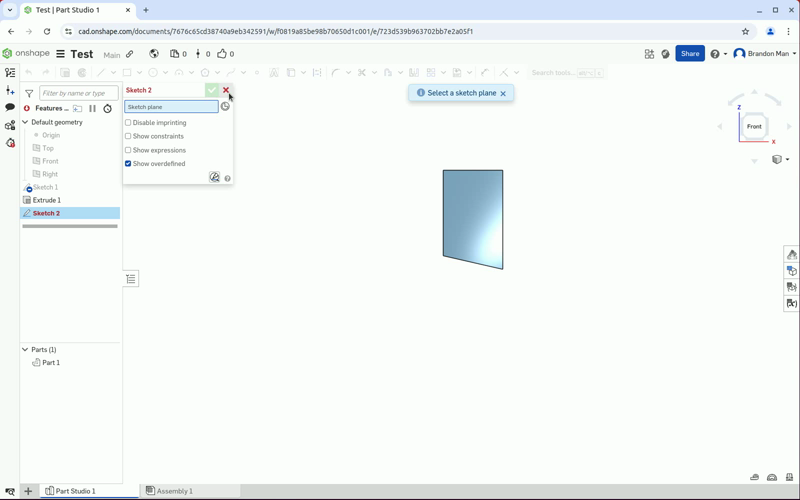
mouse_move(73, 163)
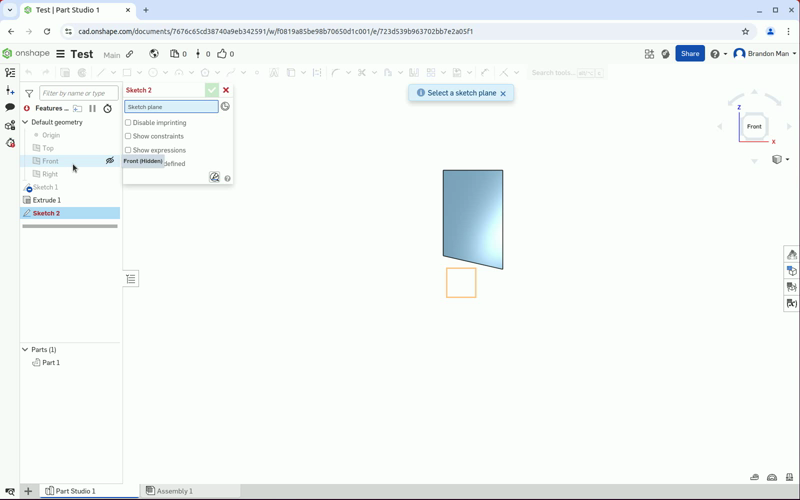
click(73, 163)
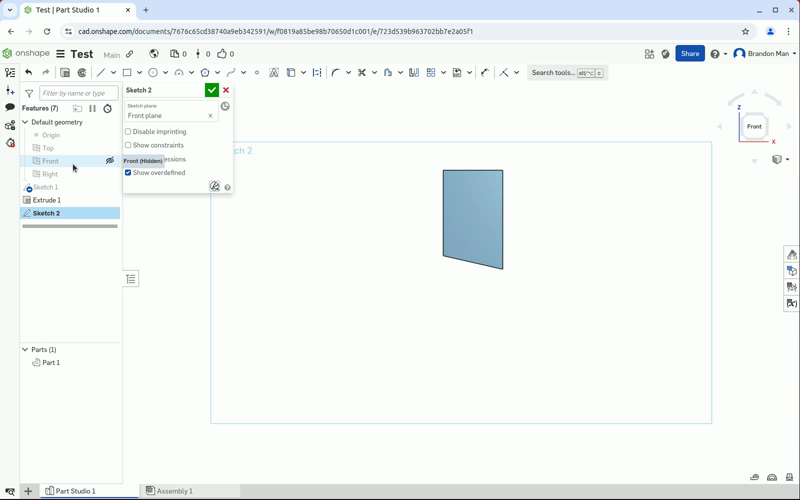
mouse_move(73, 352)
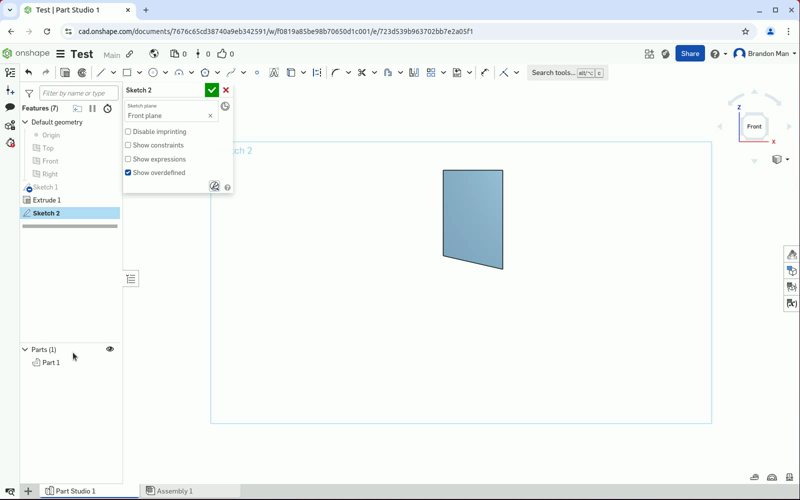
key(y)
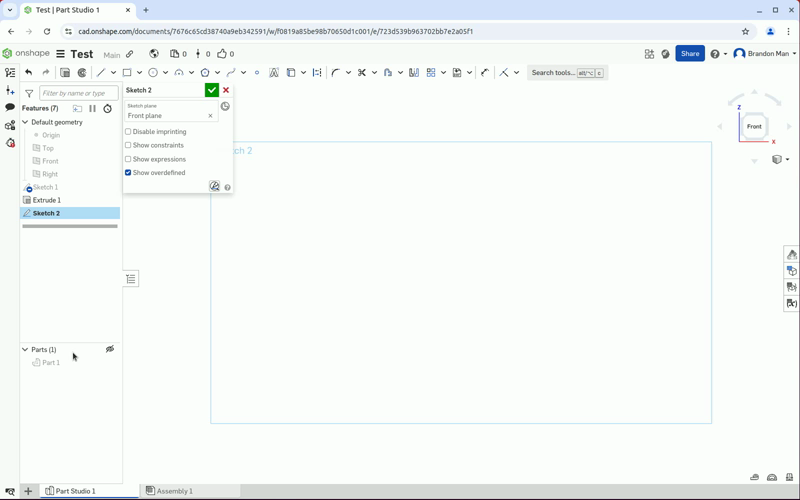
key(l)
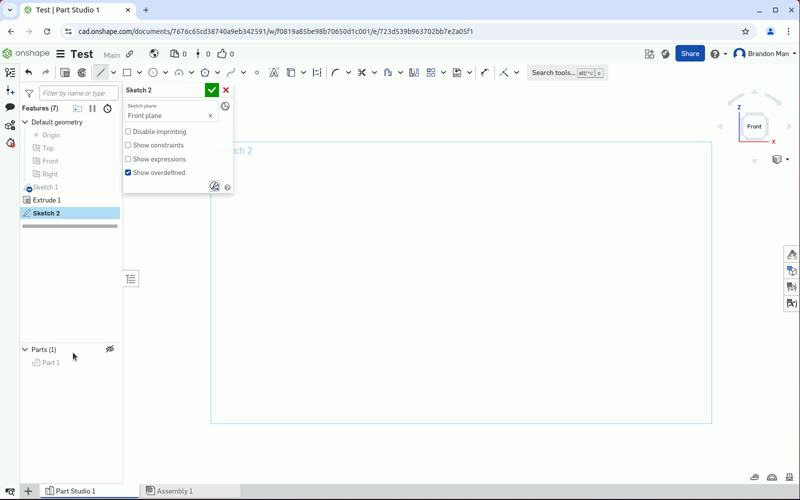
key_down(shift)
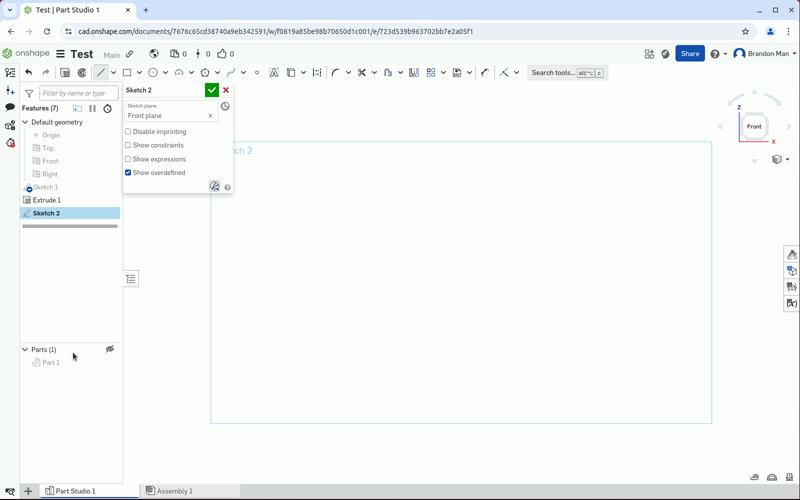
mouse_move(403, 271)
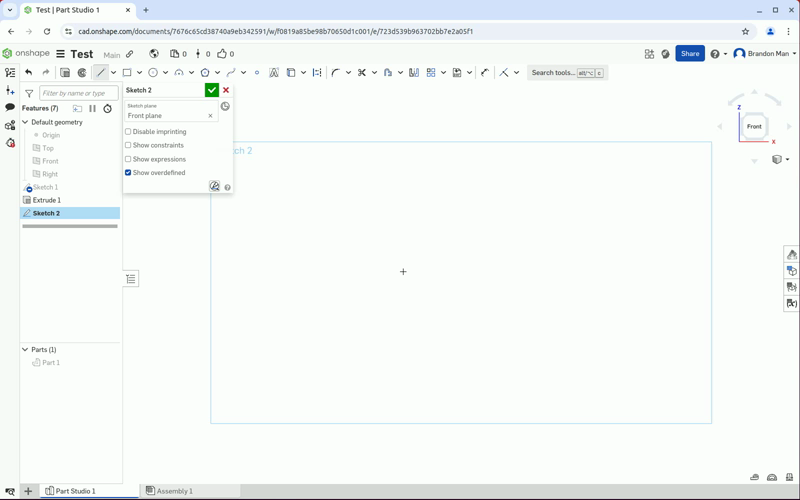
click(403, 271)
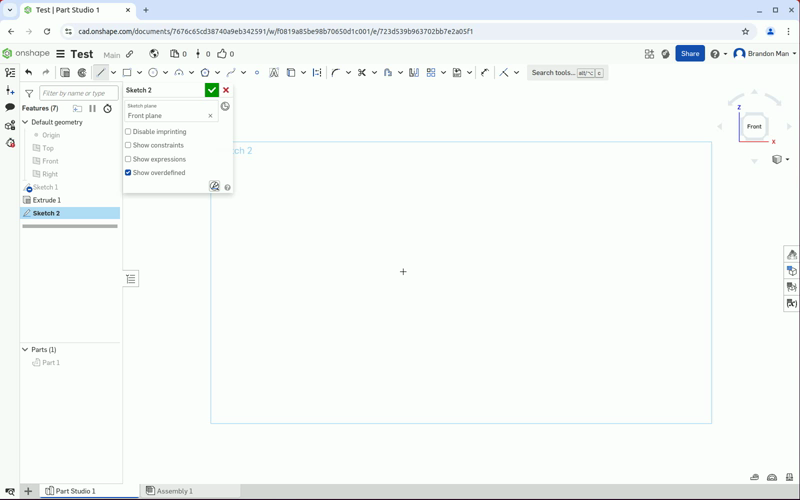
key_up(shift)
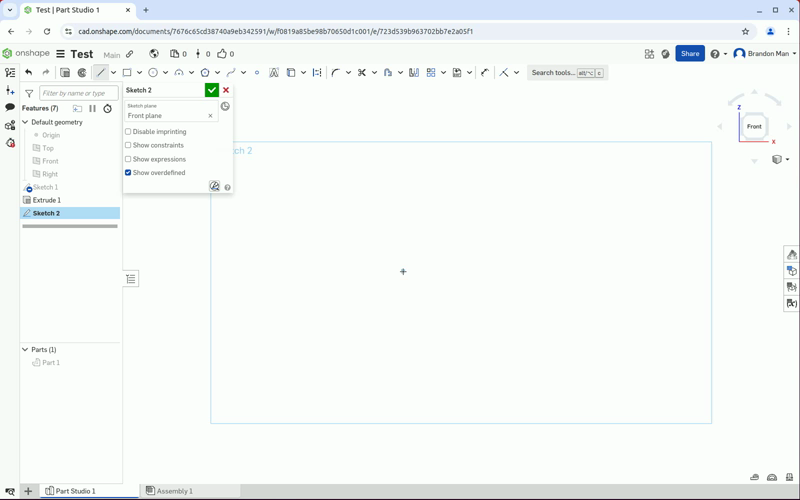
key_down(shift)
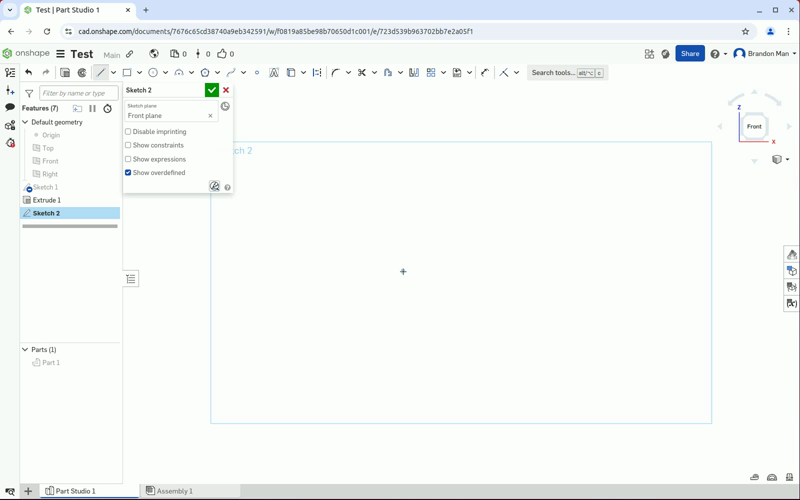
mouse_move(526, 298)
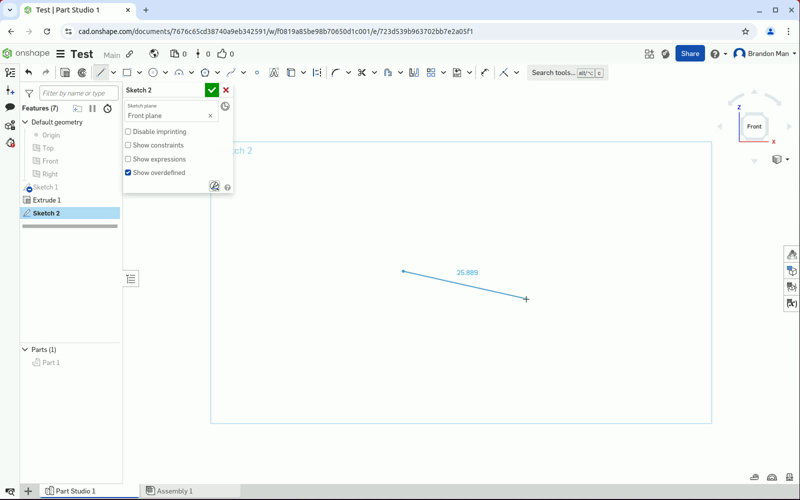
click(526, 298)
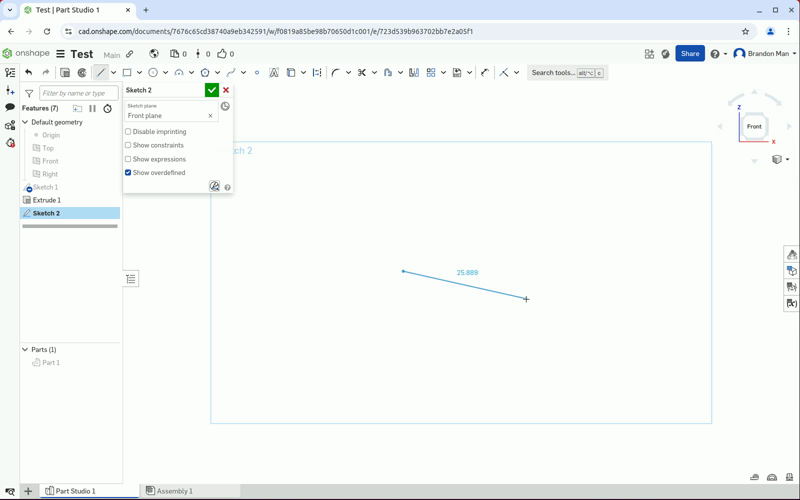
key_up(shift)
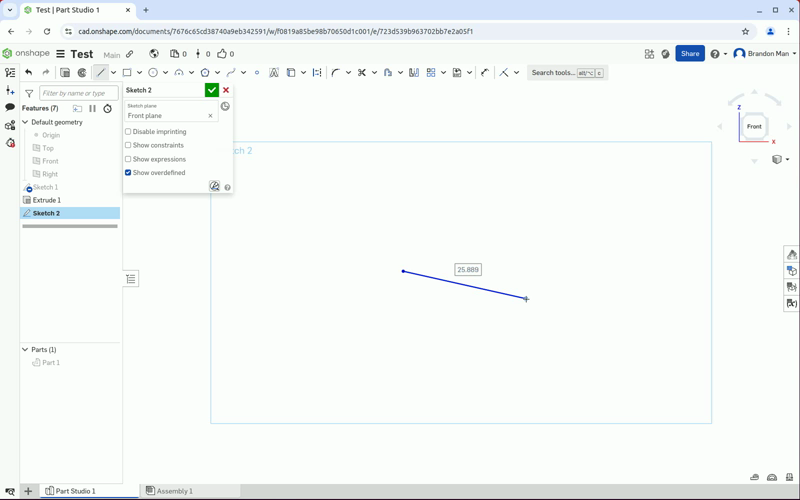
key_down(shift)
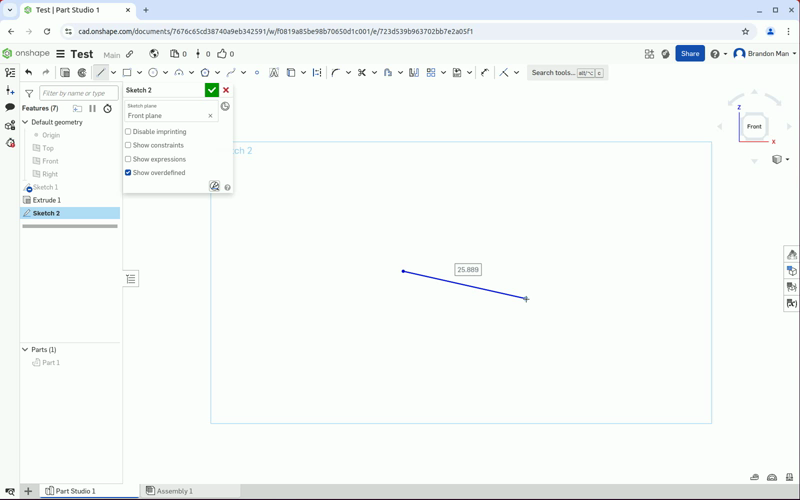
mouse_move(556, 298)
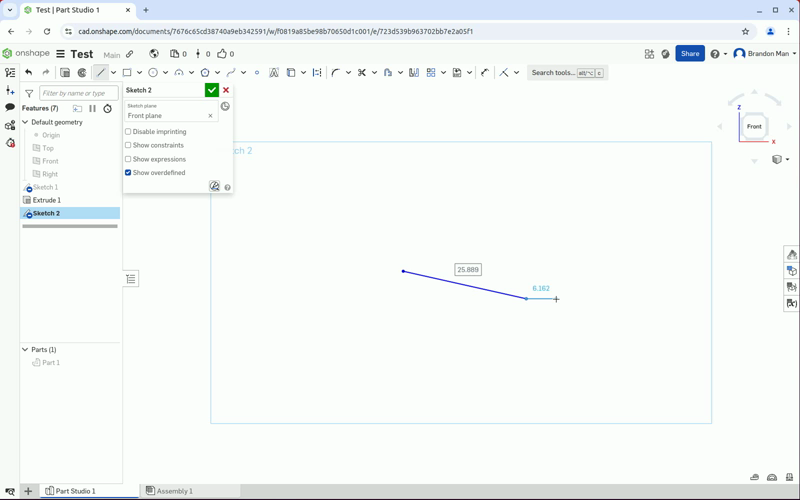
mouse_move(526, 273)
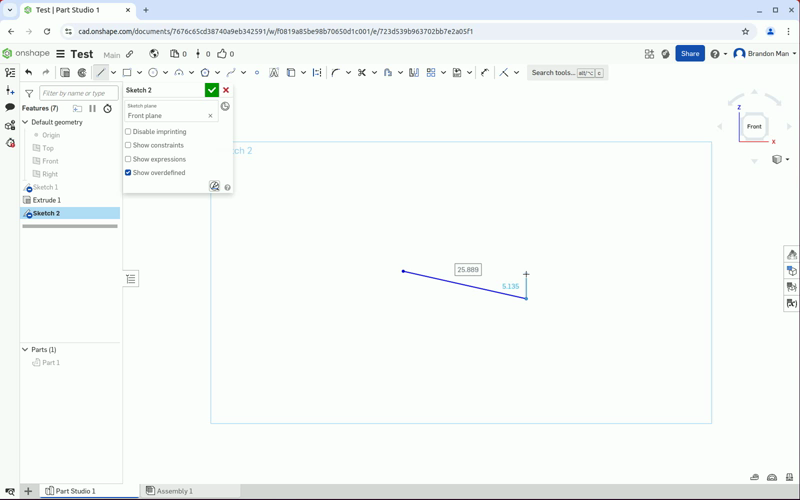
click(526, 273)
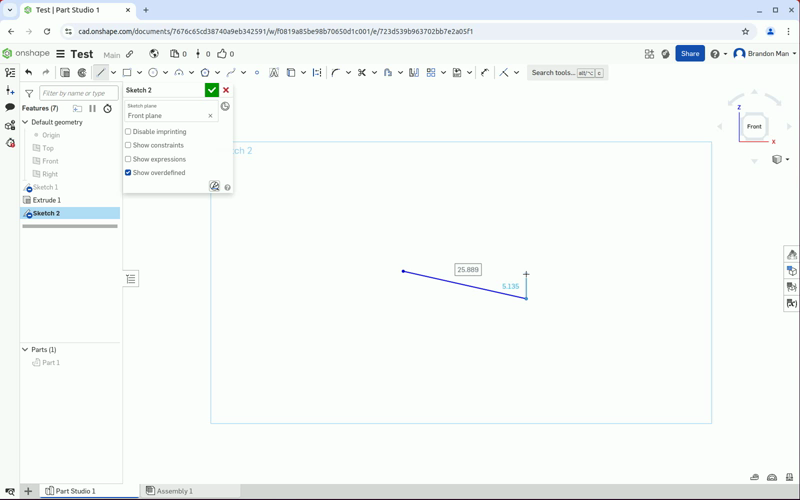
key_up(shift)
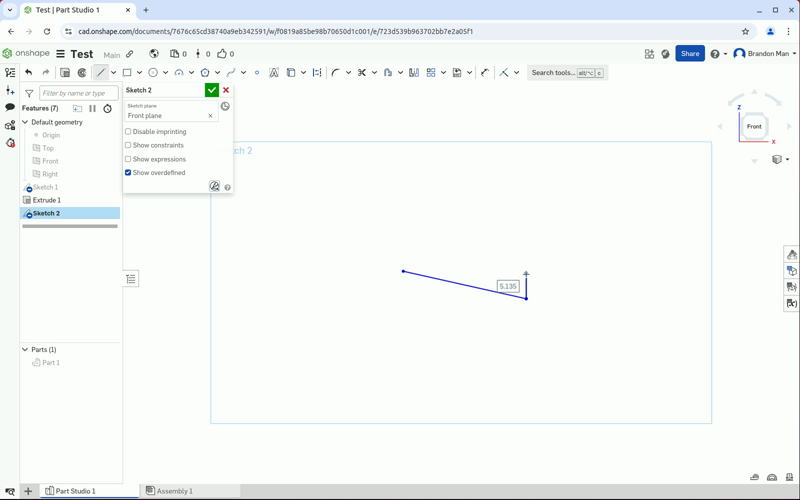
key_down(shift)
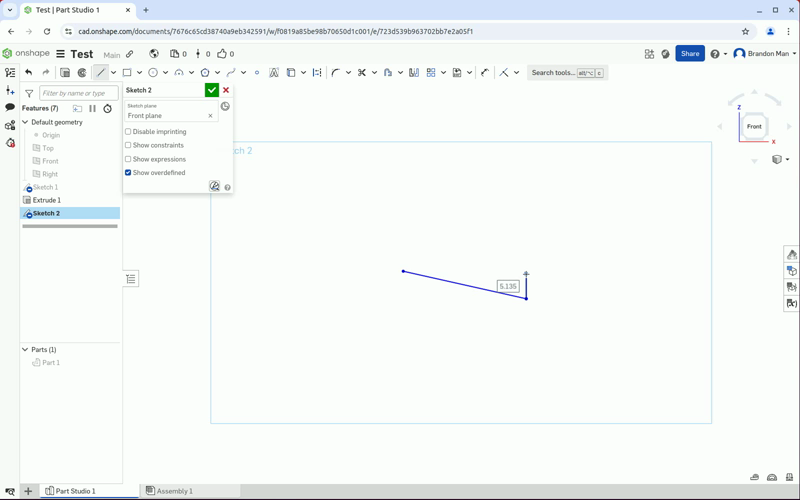
mouse_move(556, 273)
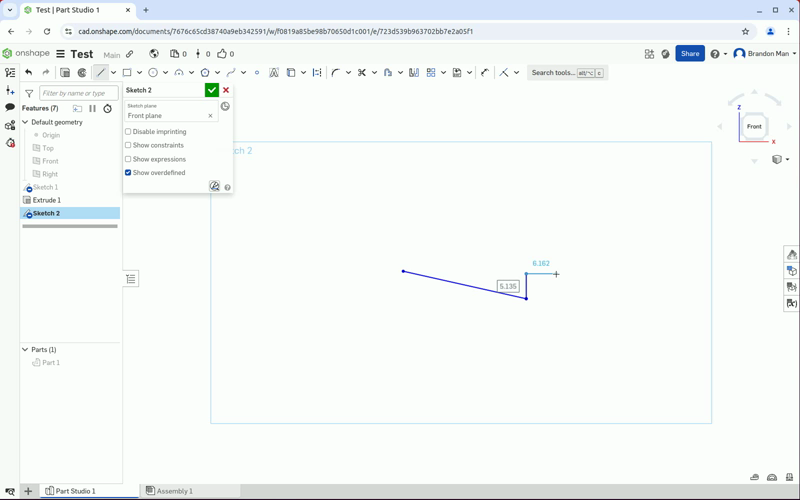
mouse_move(501, 268)
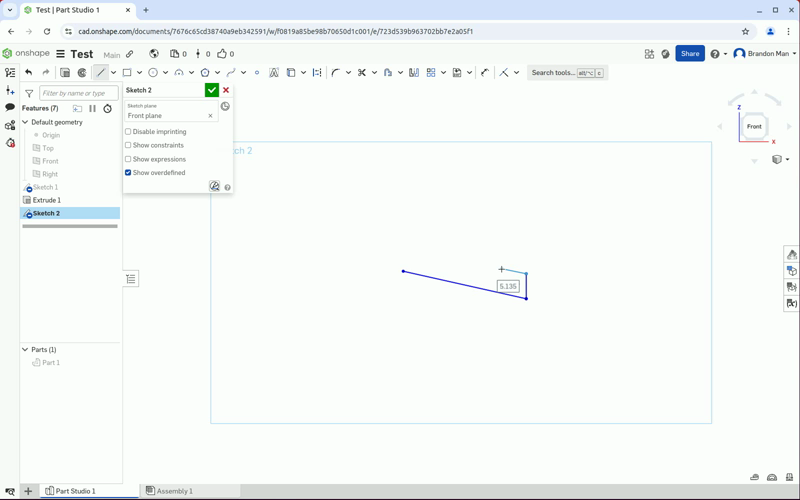
click(501, 268)
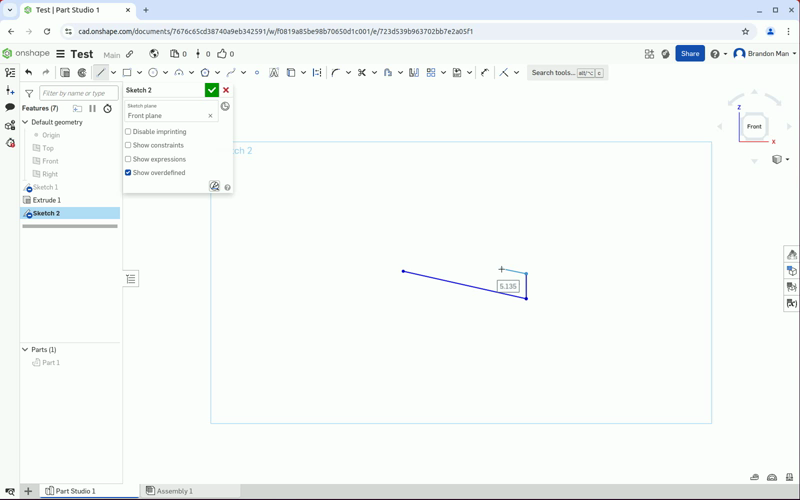
key_up(shift)
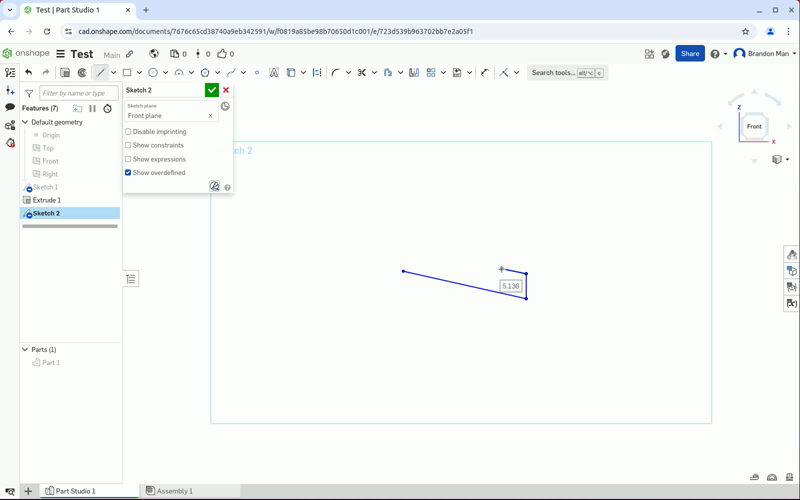
key_down(shift)
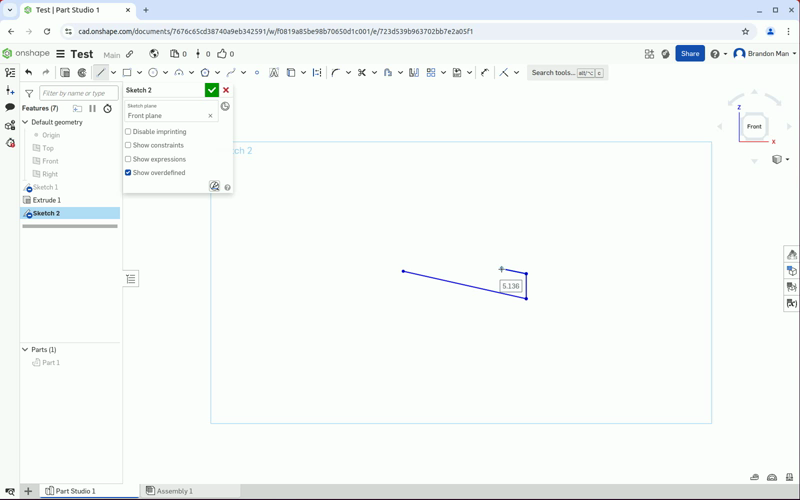
mouse_move(442, 255)
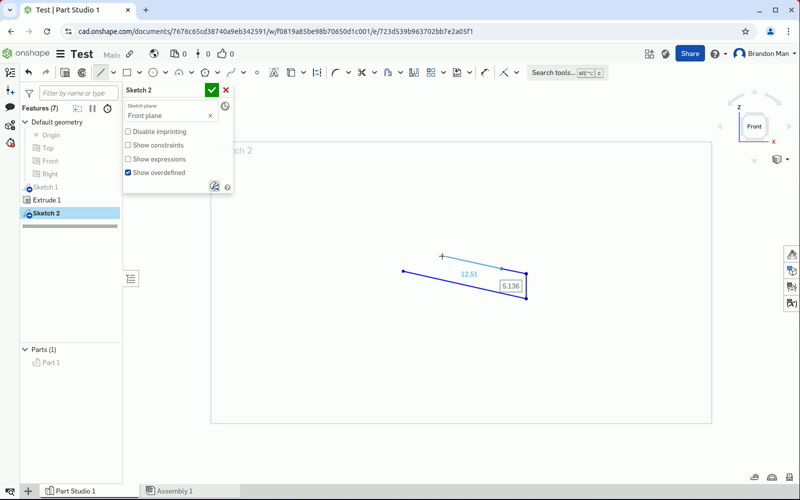
click(442, 255)
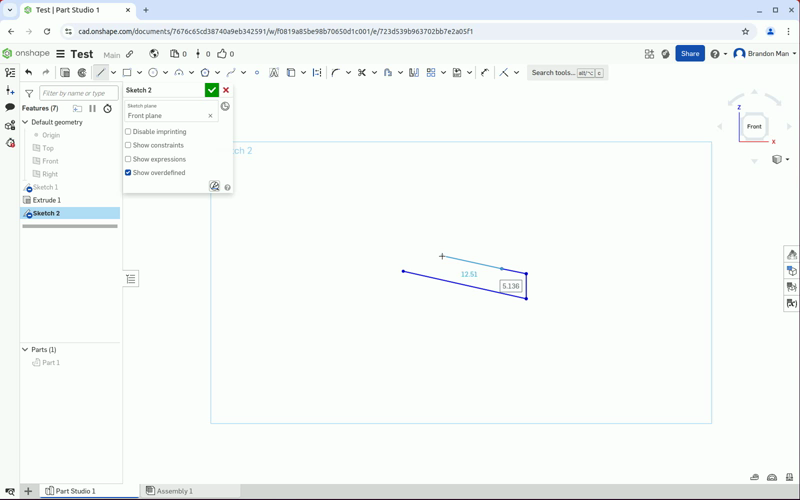
key_up(shift)
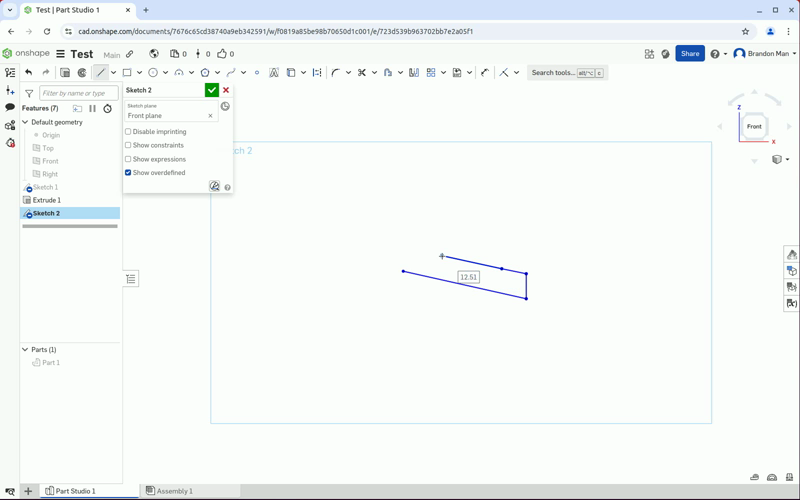
key_down(shift)
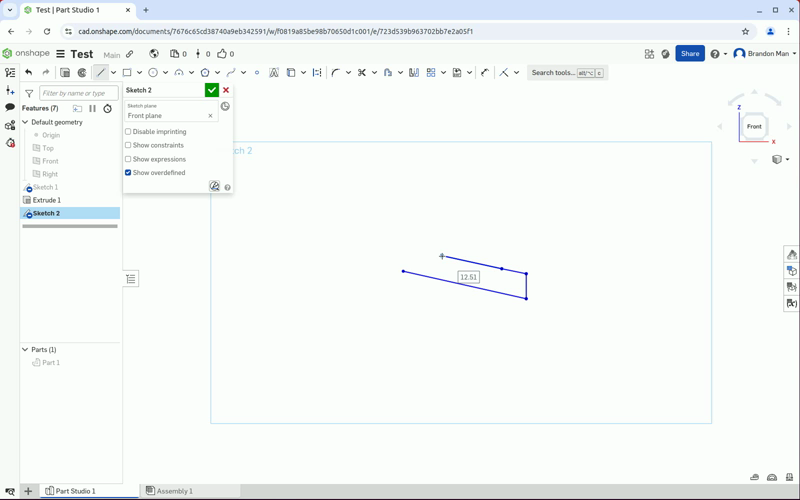
mouse_move(472, 255)
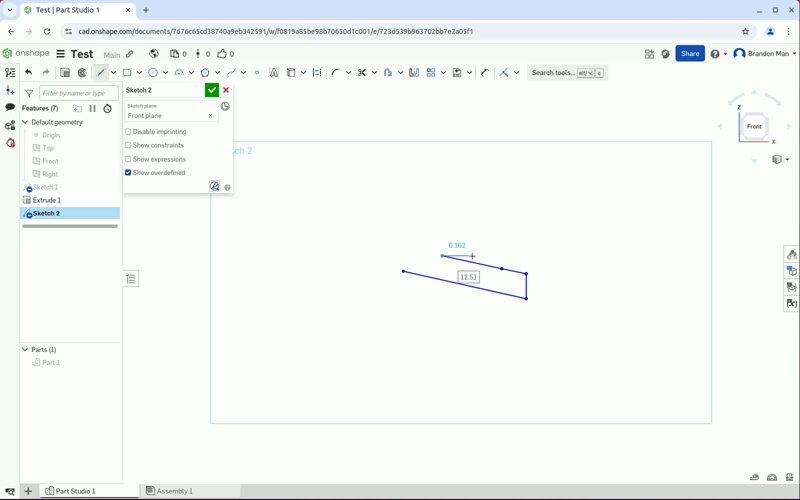
mouse_move(403, 246)
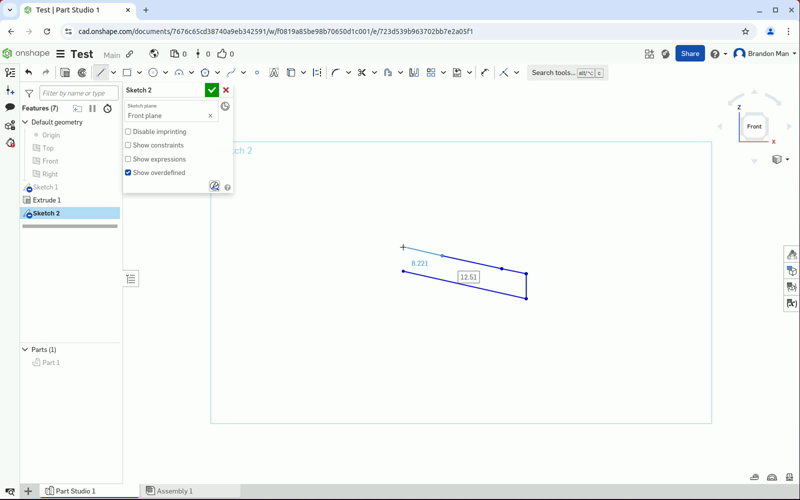
click(403, 246)
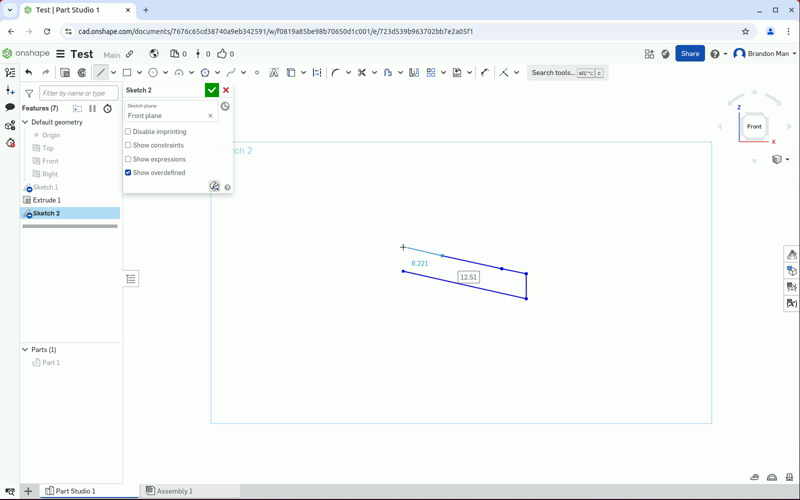
key_up(shift)
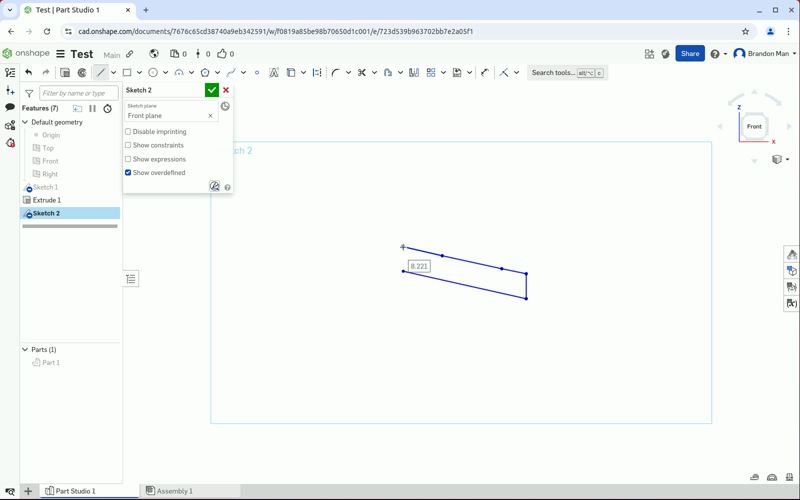
mouse_move(433, 246)
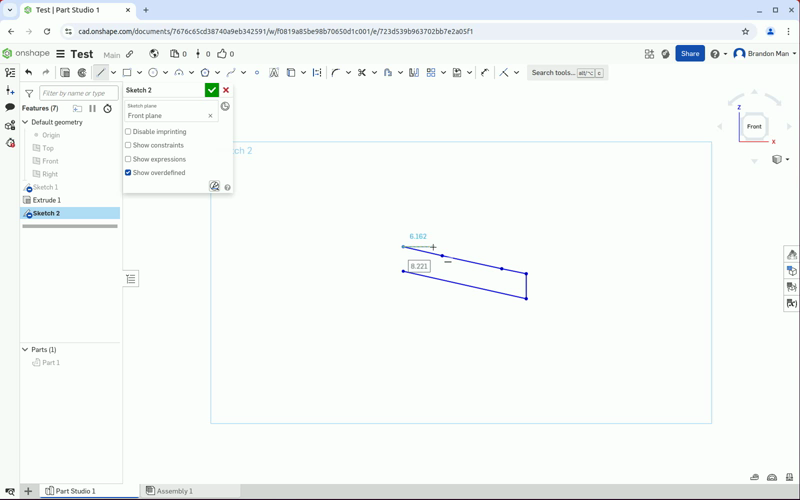
key_down(shift)
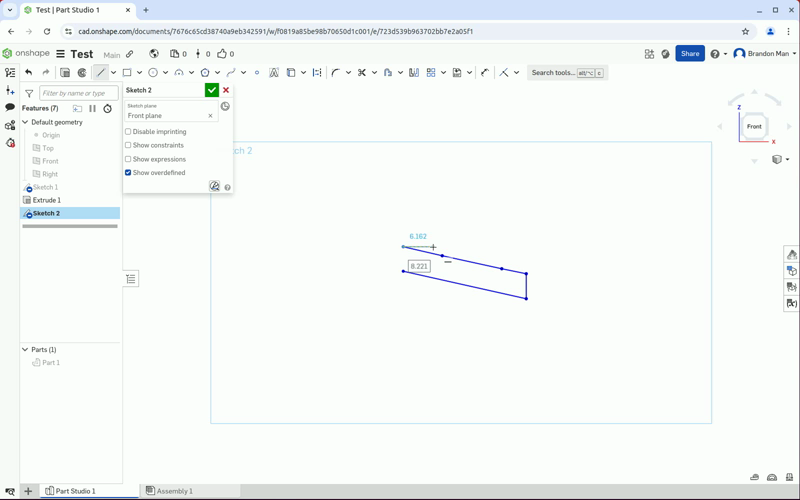
mouse_move(403, 271)
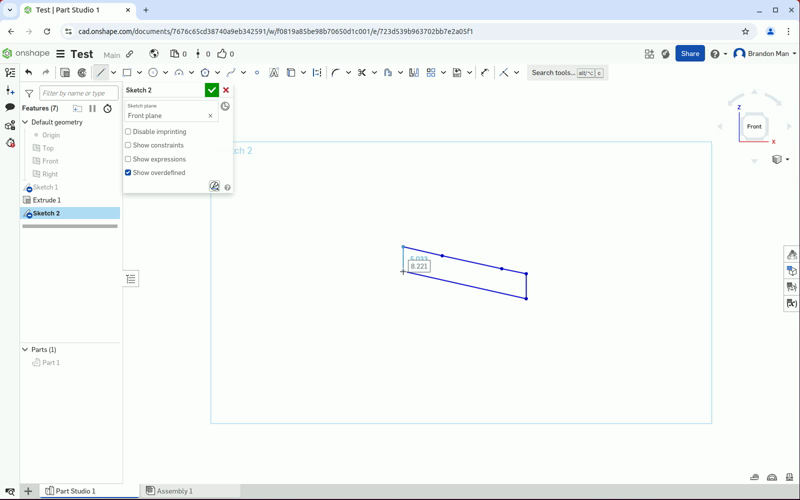
key_up(shift)
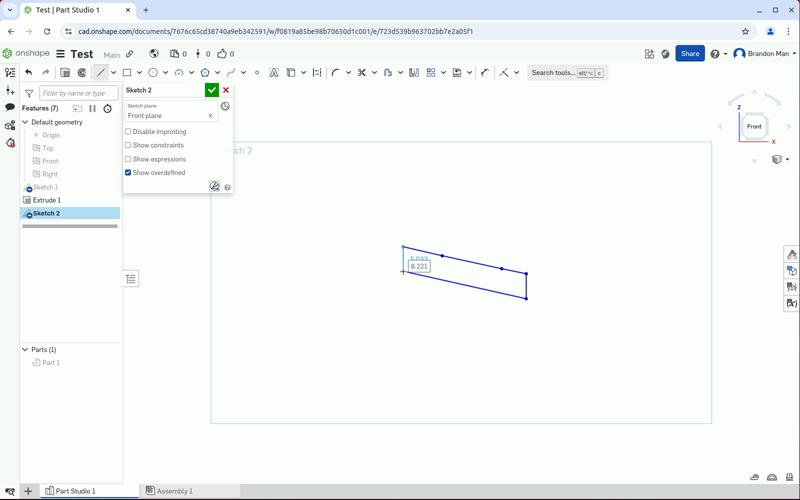
click(403, 271)
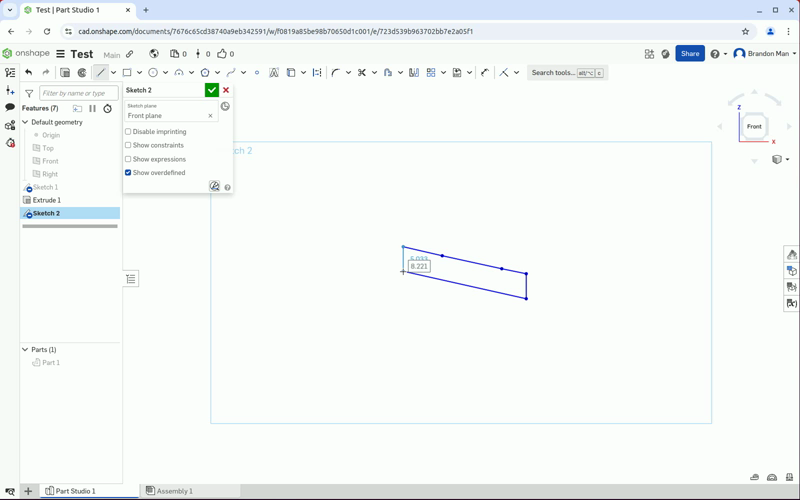
key(esc)
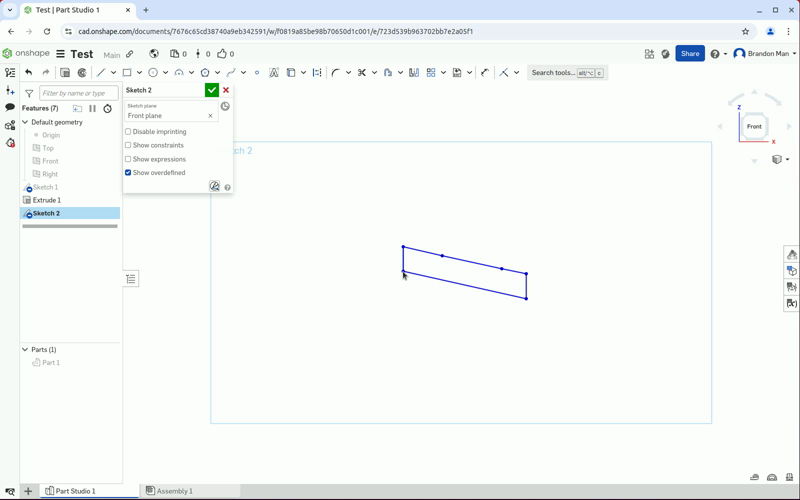
mouse_move(405, 255)
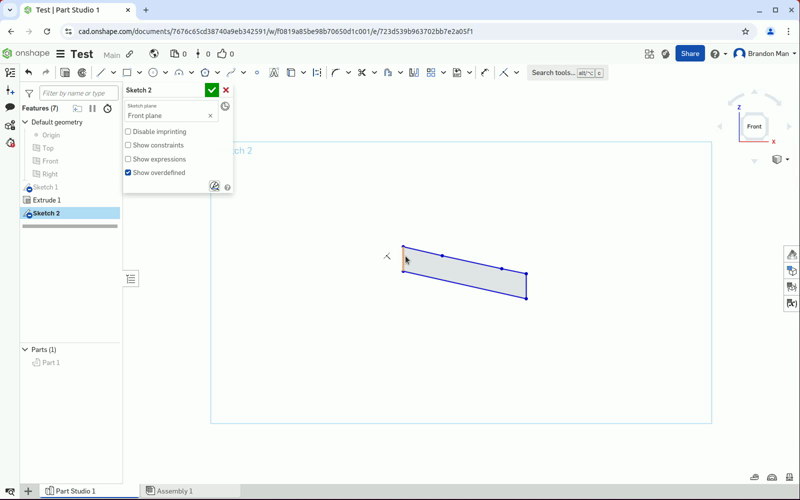
click(405, 255)
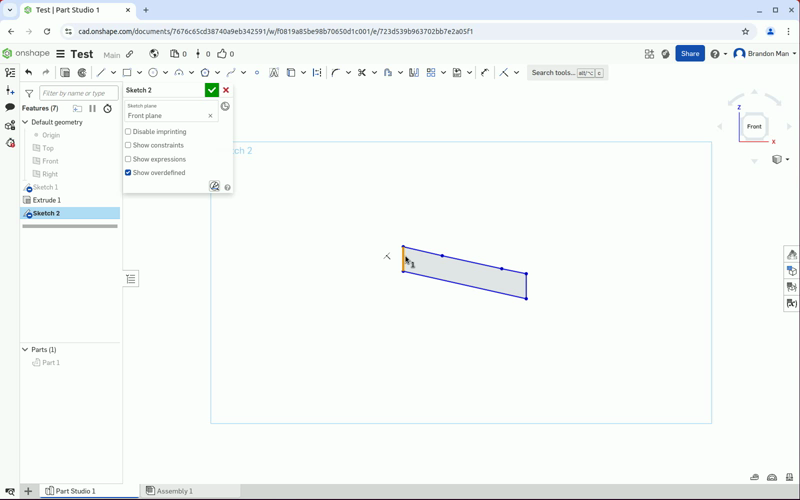
mouse_move(73, 352)
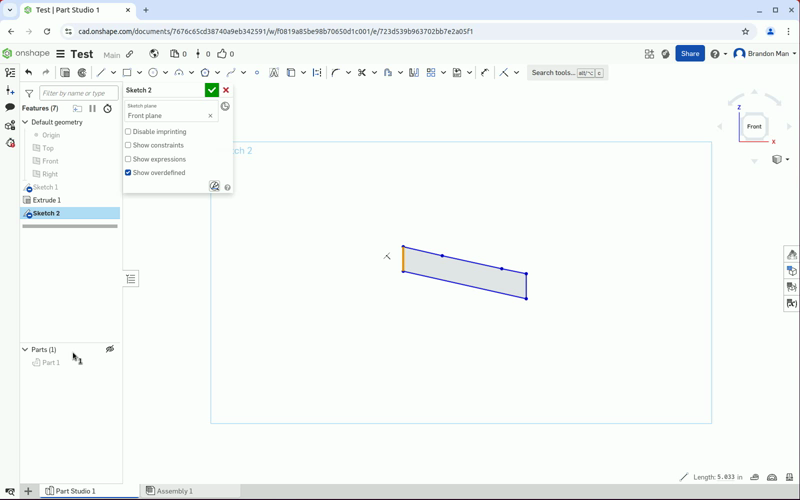
key(shift+y)
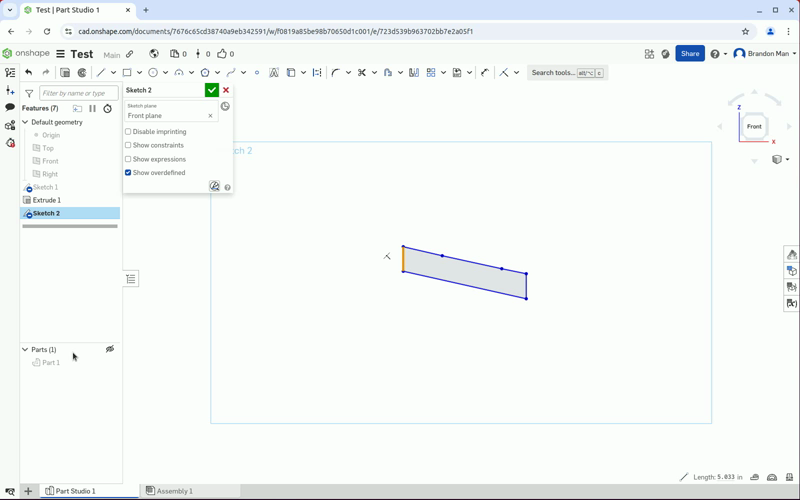
key(shift+e)
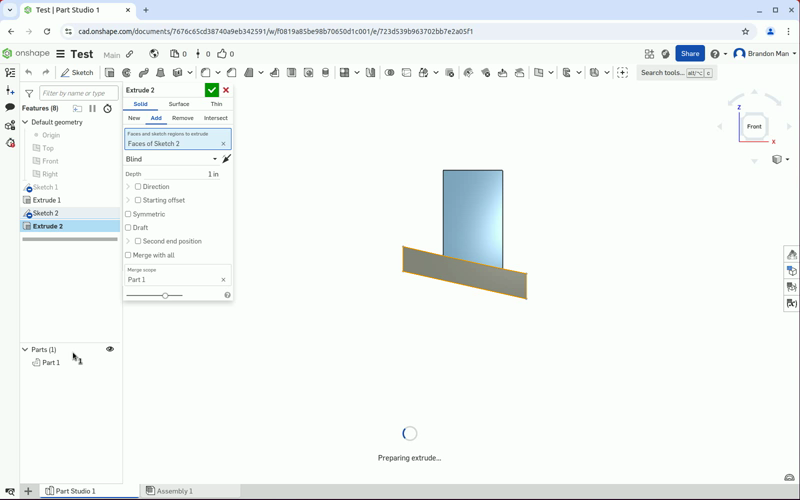
mouse_move(143, 106)
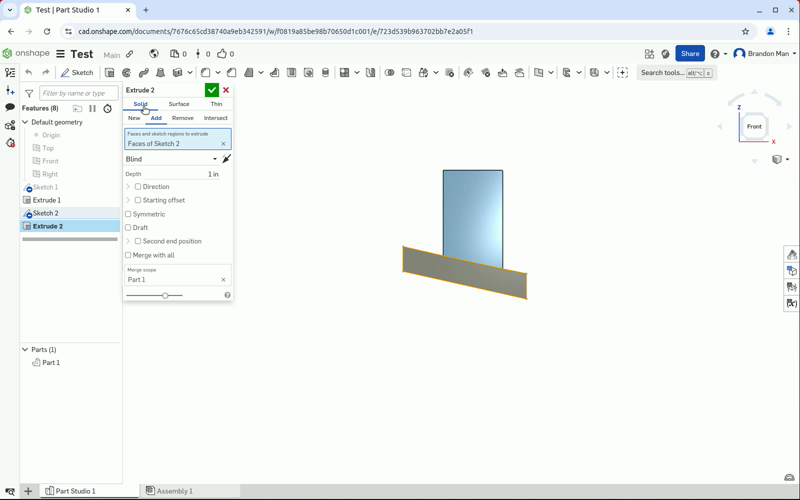
click(143, 106)
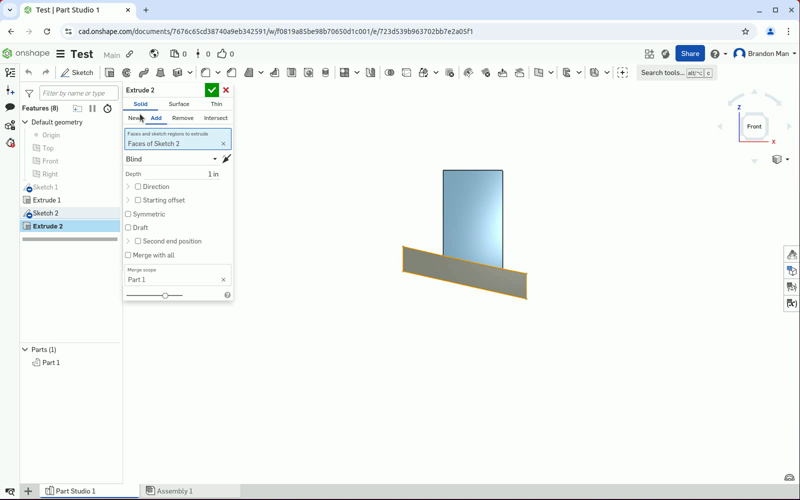
mouse_move(137, 120)
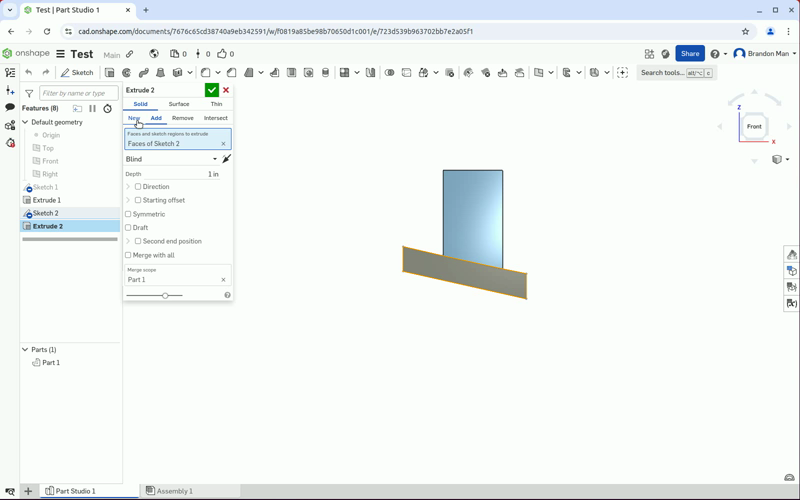
click(137, 120)
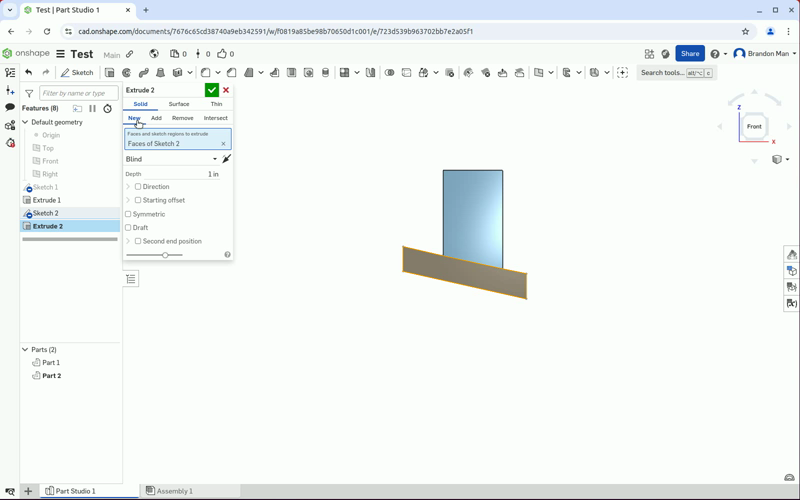
key(tab, 4)
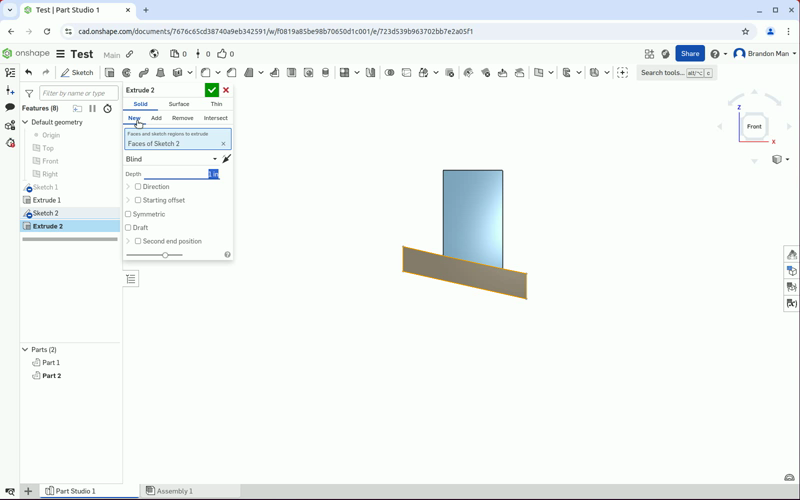
text(10.11)
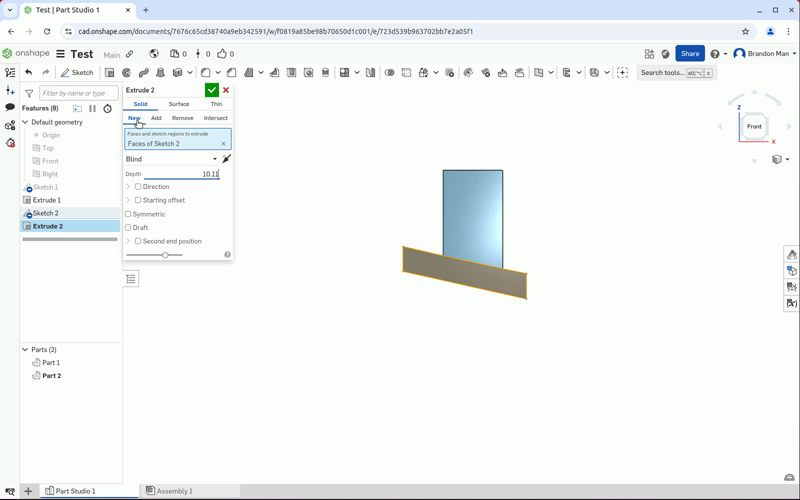
key(enter)
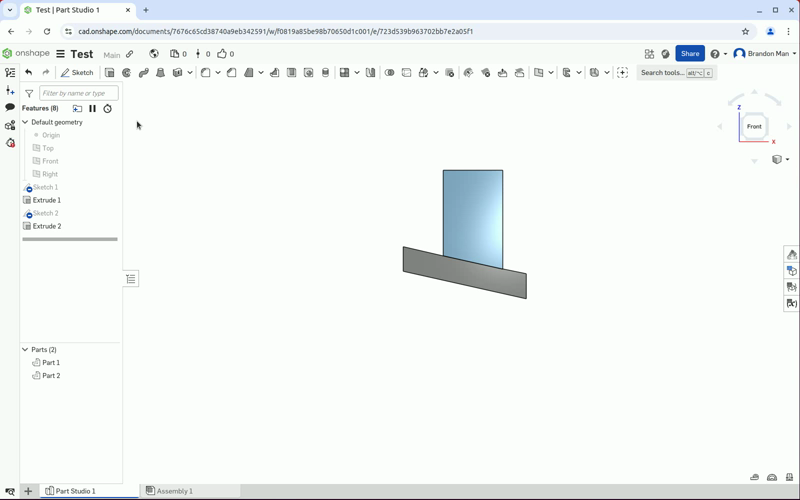
key(shift+h)
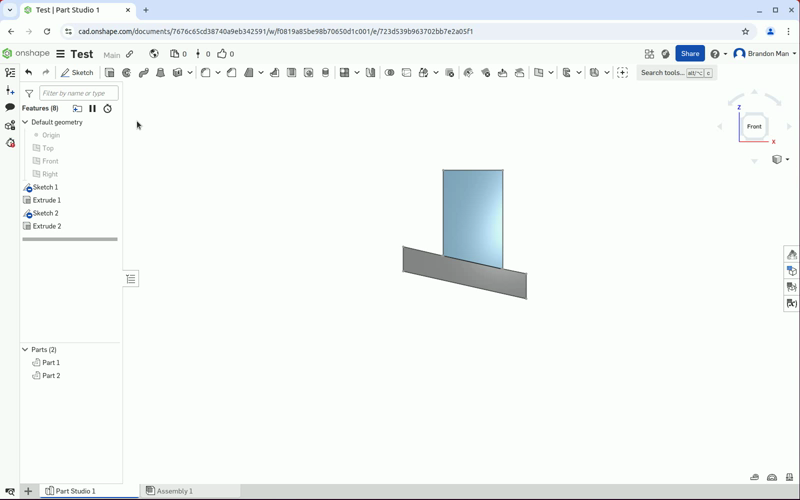
key(shift+h)
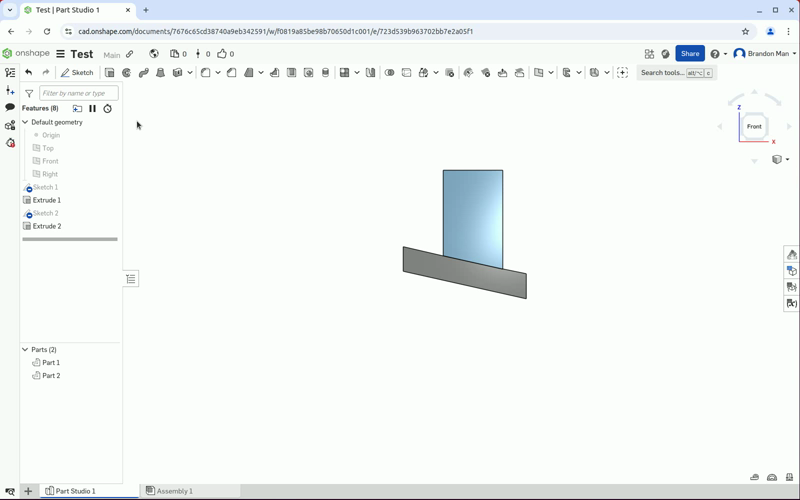
mouse_move(73, 189)
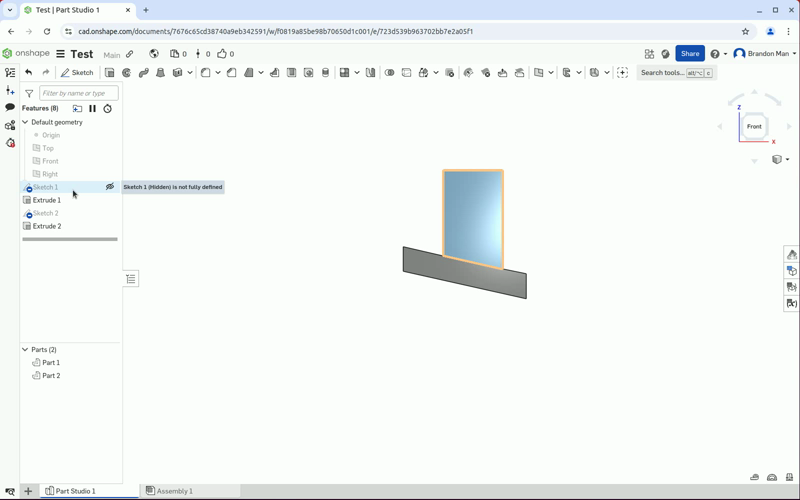
click(73, 189)
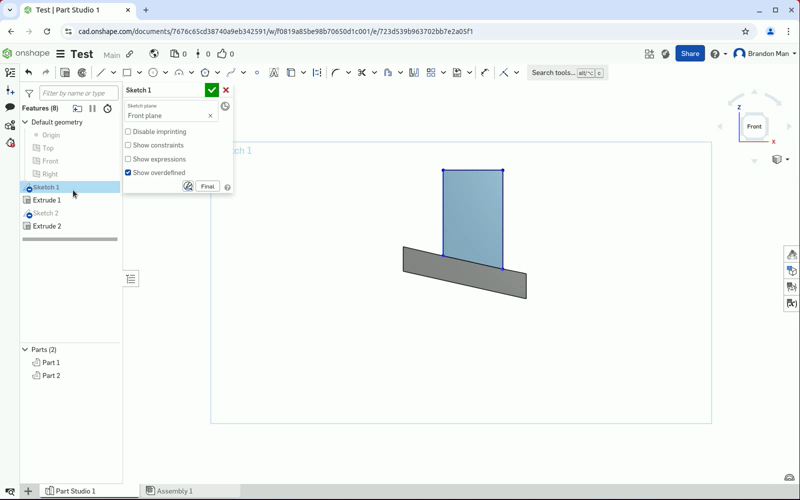
mouse_move(229, 92)
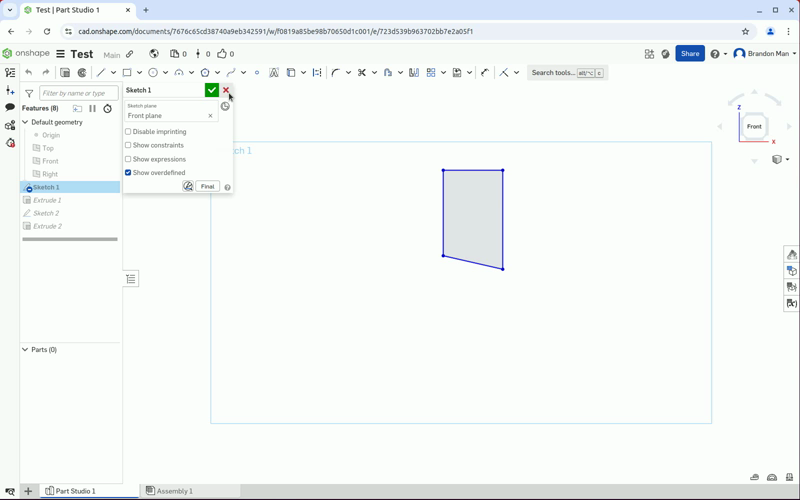
click(229, 92)
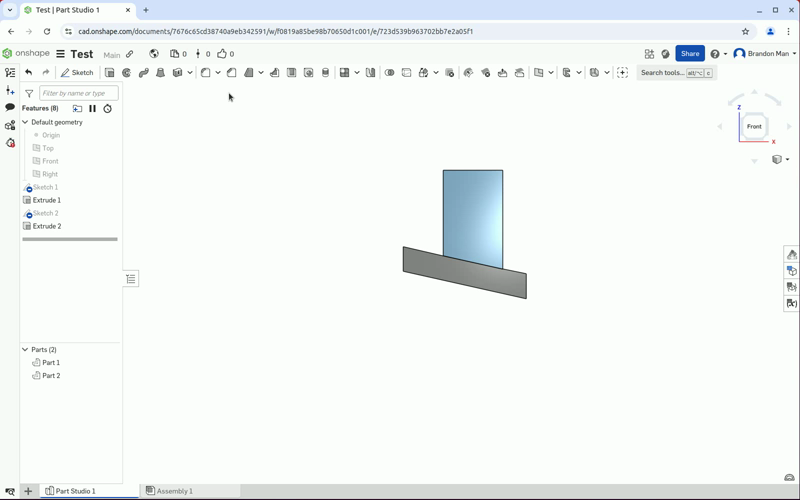
mouse_move(541, 75)
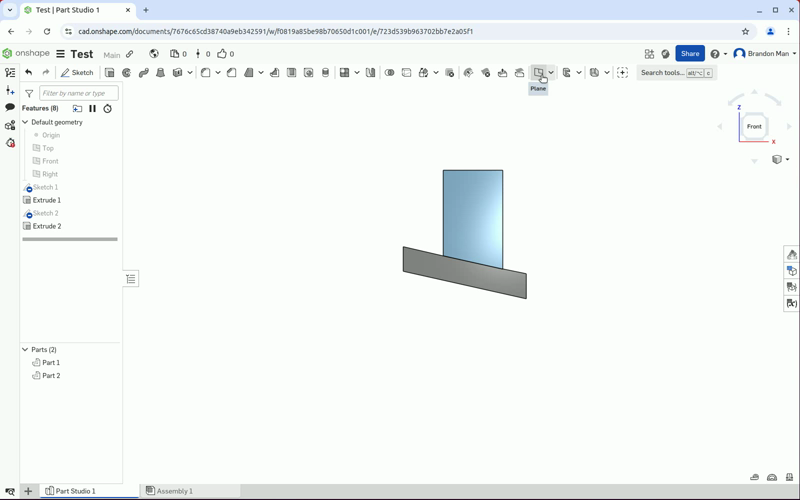
click(541, 75)
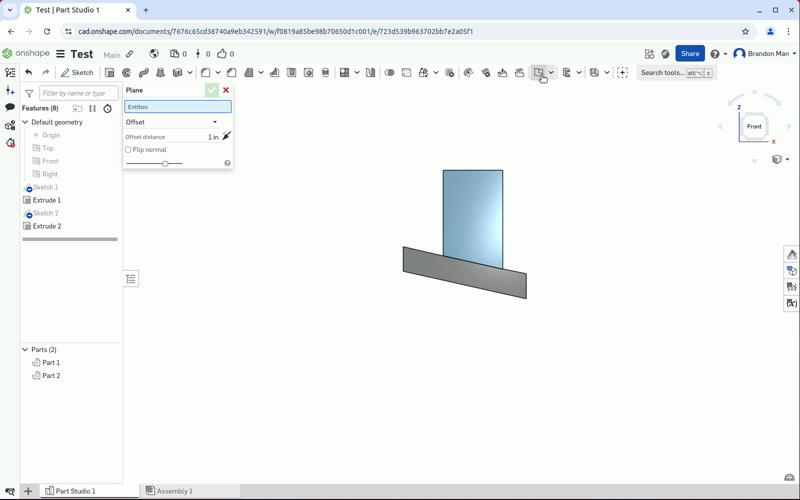
mouse_move(73, 163)
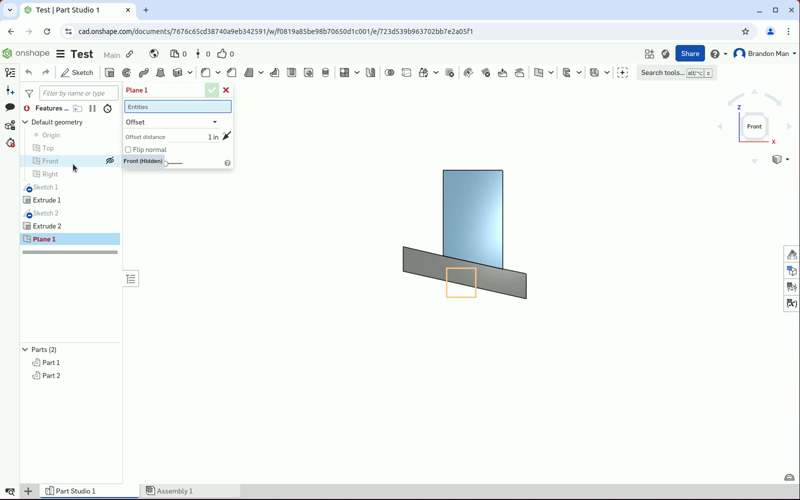
click(73, 163)
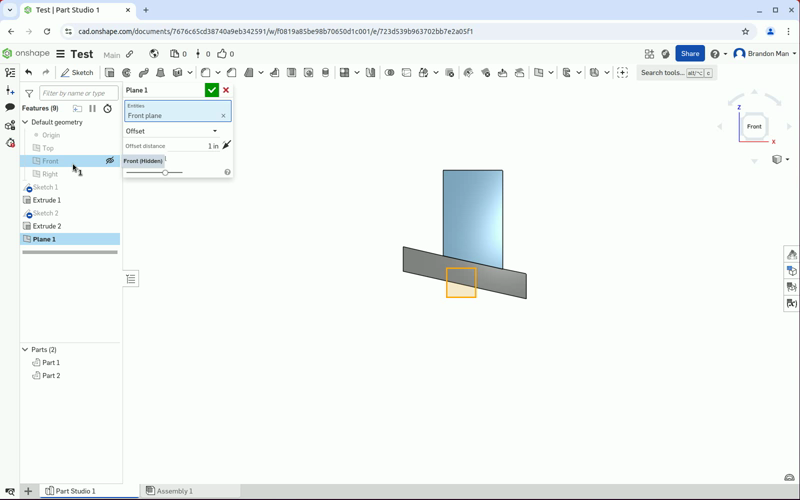
key(tab, 2)
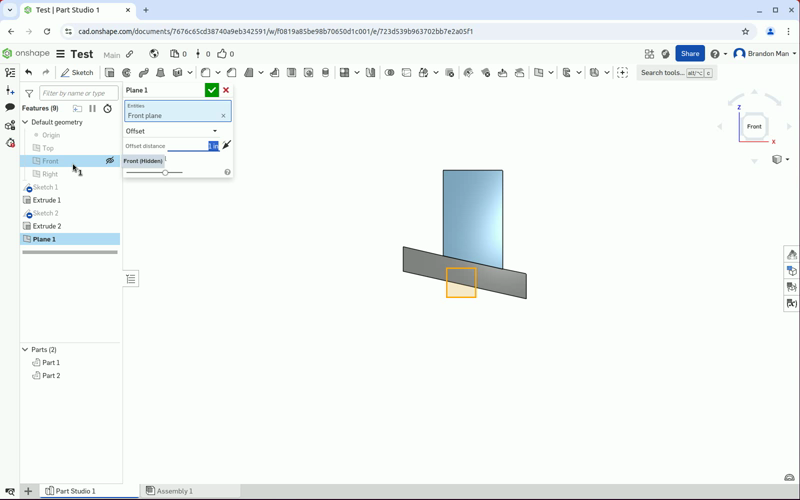
text(10.106)
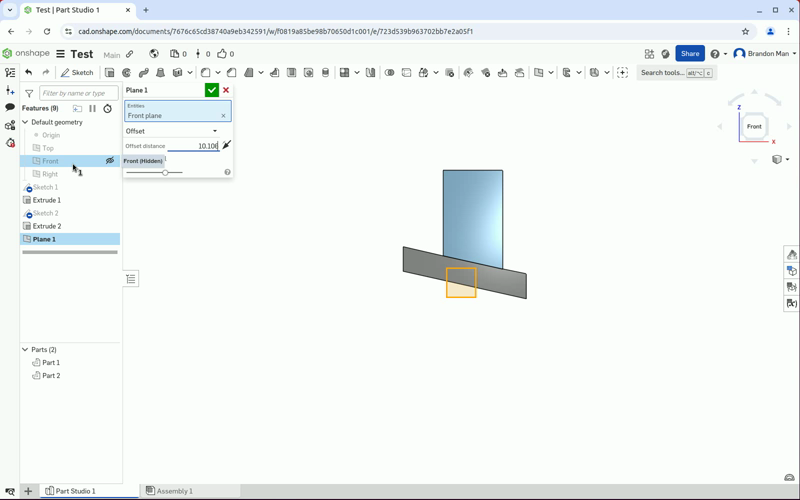
key(enter, 2)
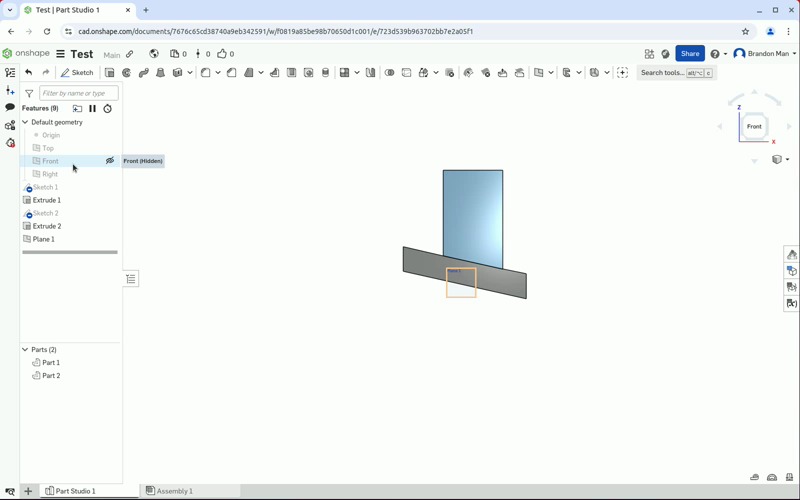
key(shift+s)
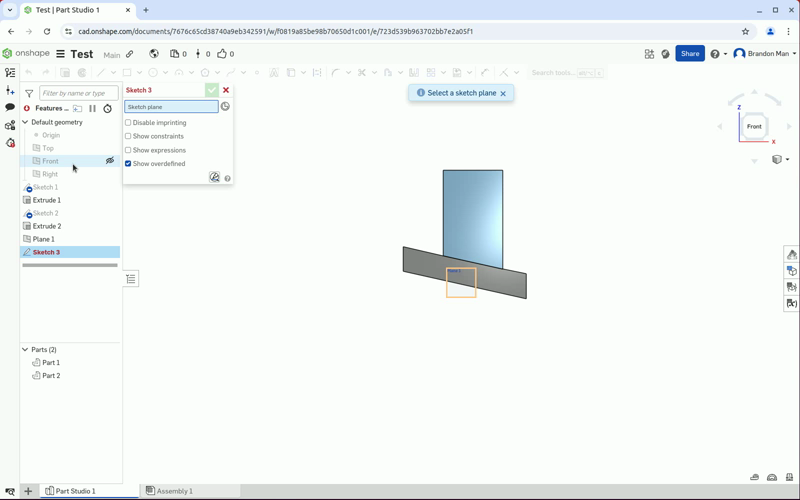
mouse_move(73, 241)
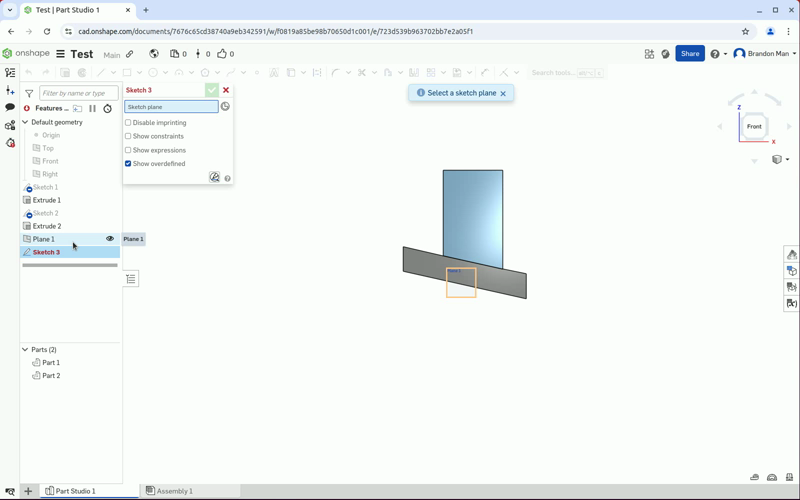
click(73, 241)
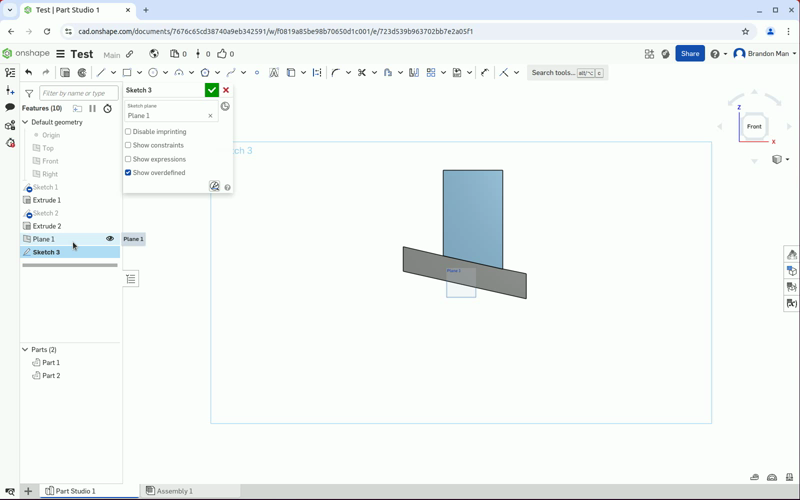
mouse_move(73, 352)
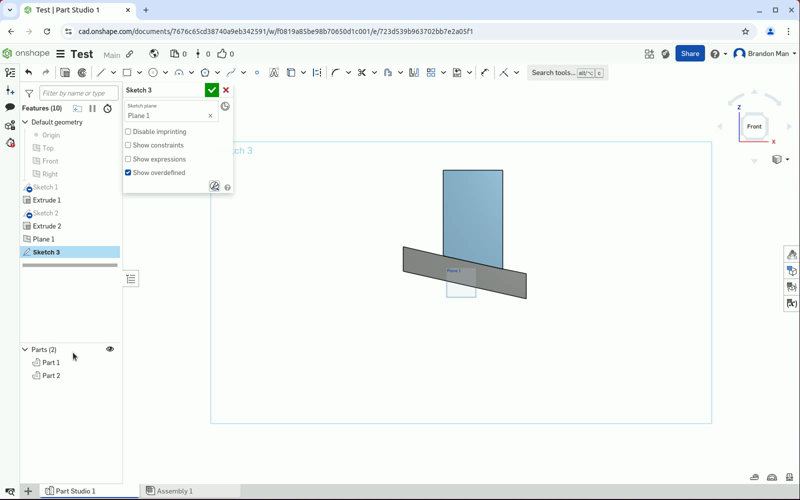
key(y)
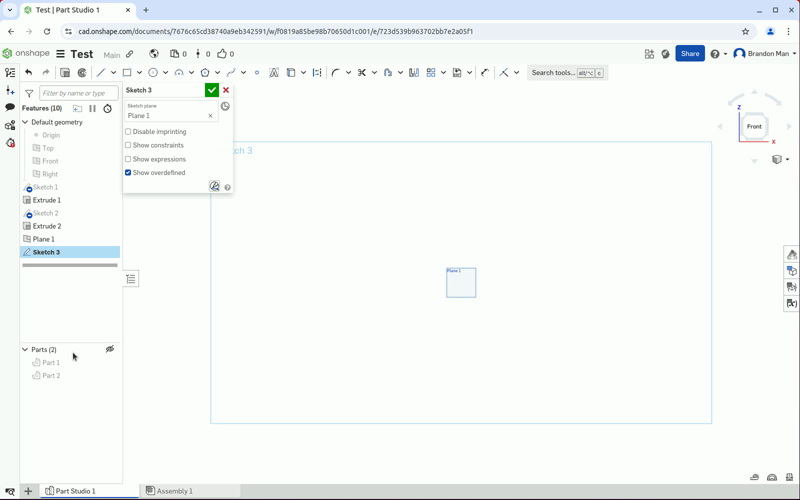
key(c)
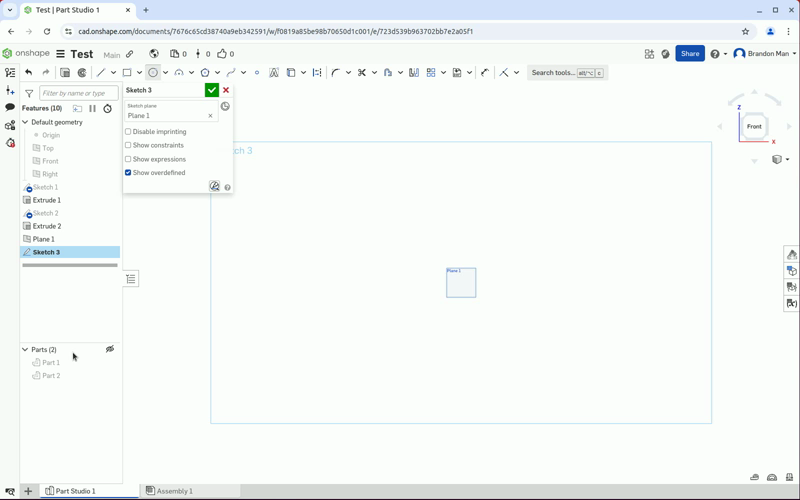
key_down(shift)
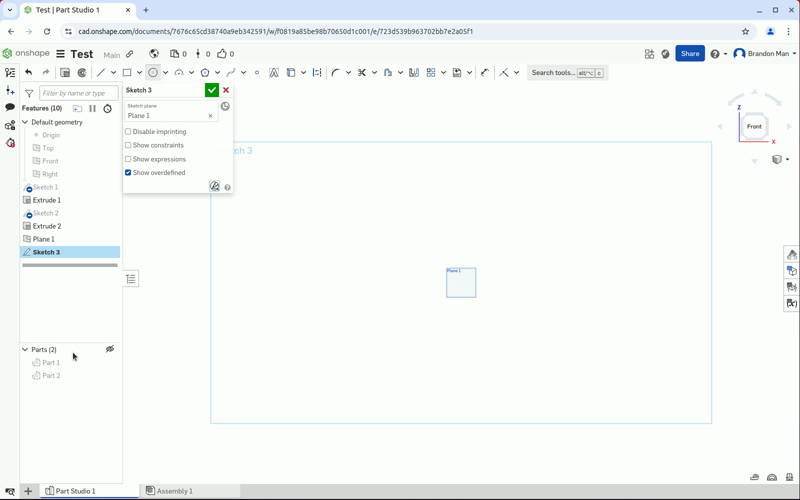
mouse_move(465, 191)
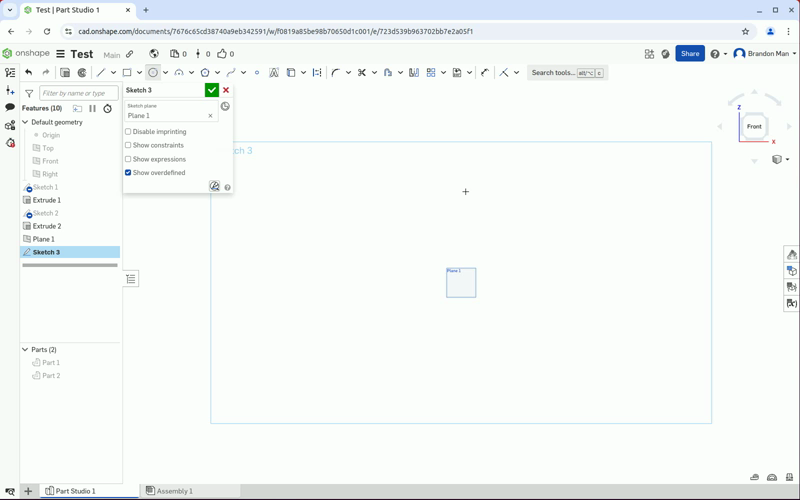
click(465, 191)
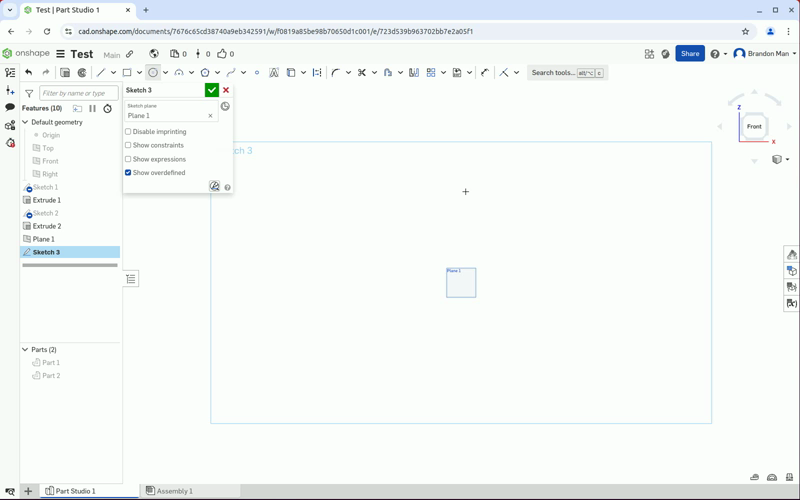
key_up(shift)
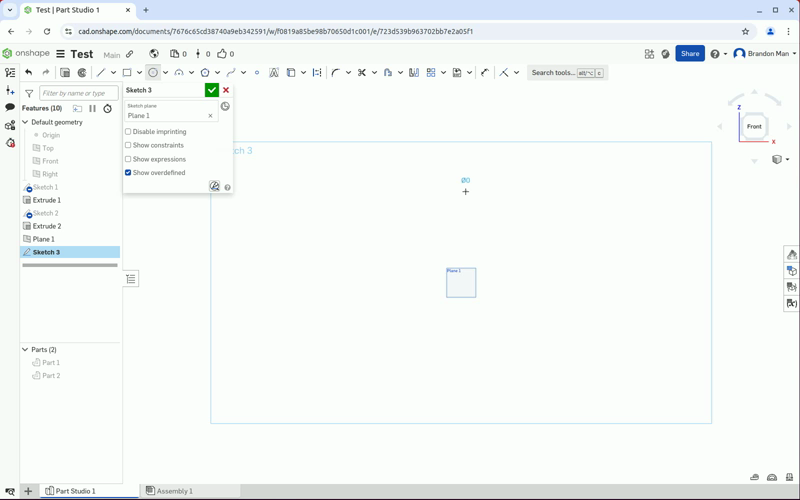
mouse_move(486, 191)
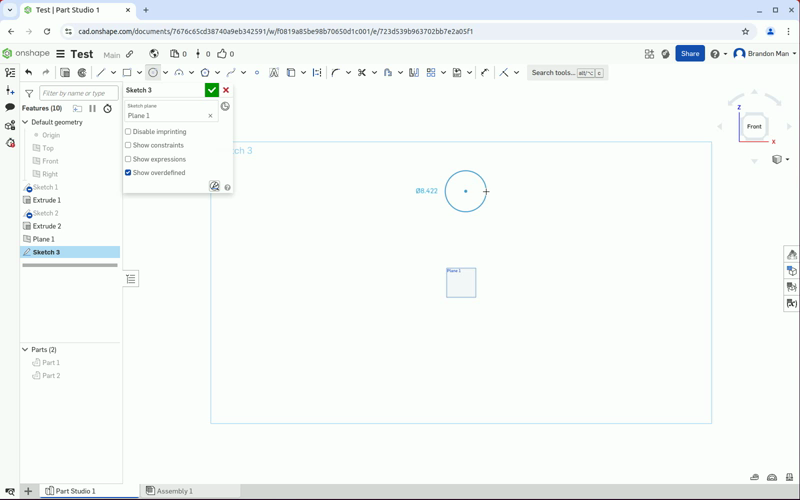
click(486, 191)
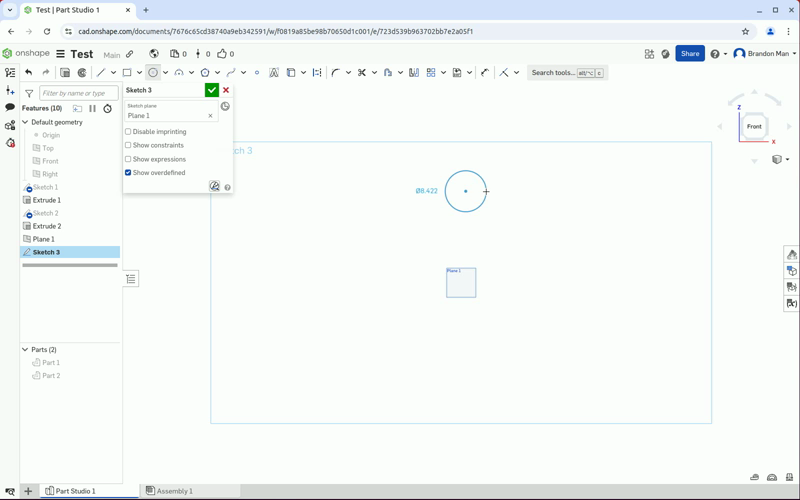
key(esc)
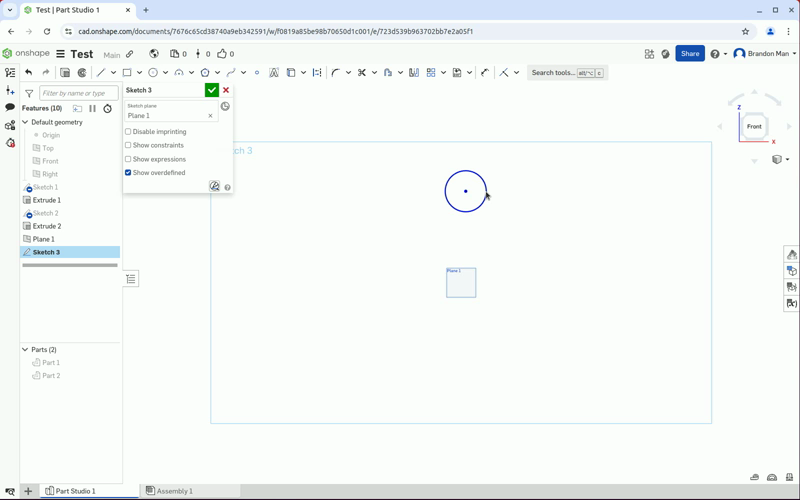
mouse_move(478, 187)
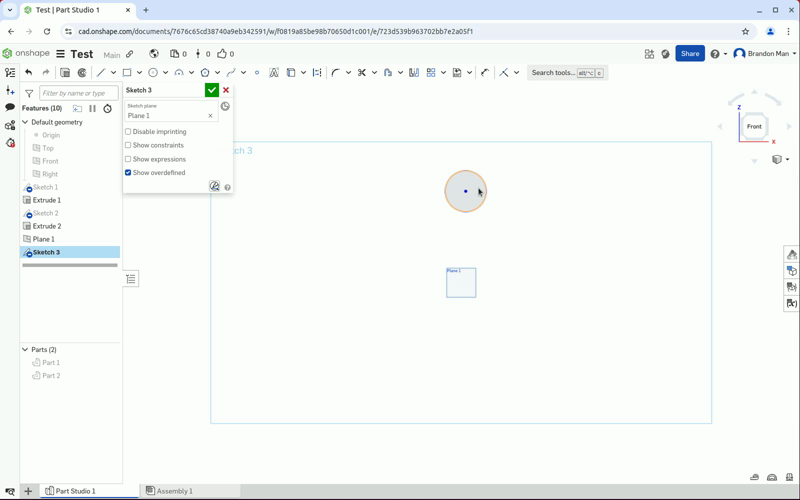
scroll(6)
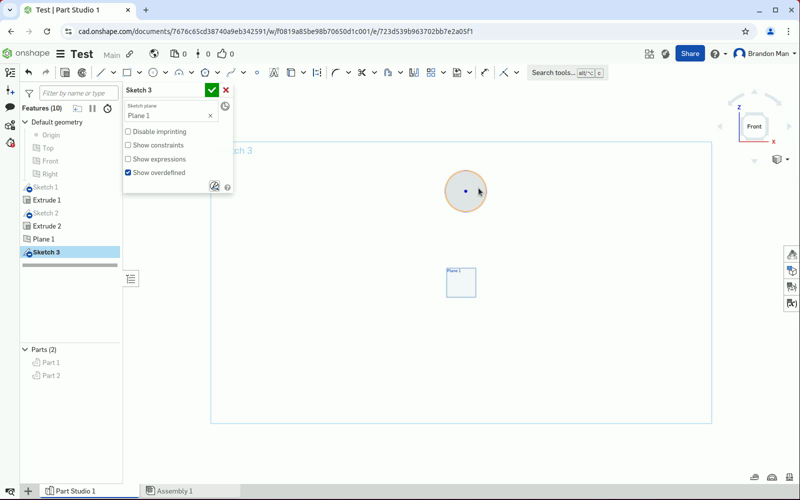
scroll(6)
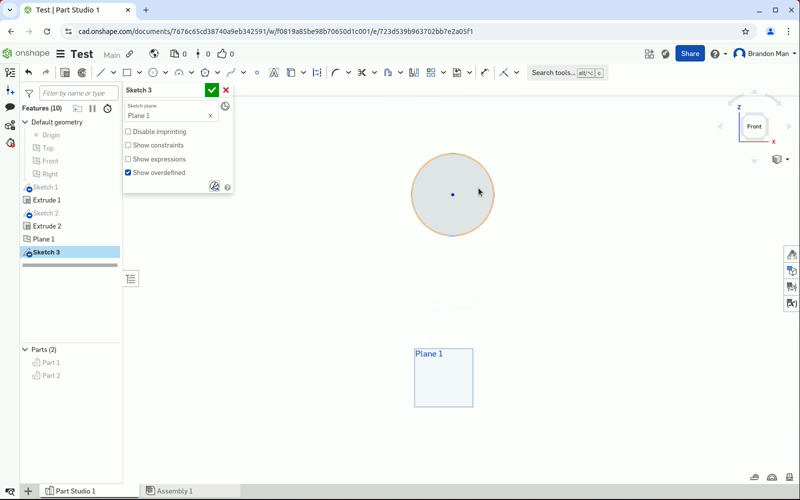
scroll(6)
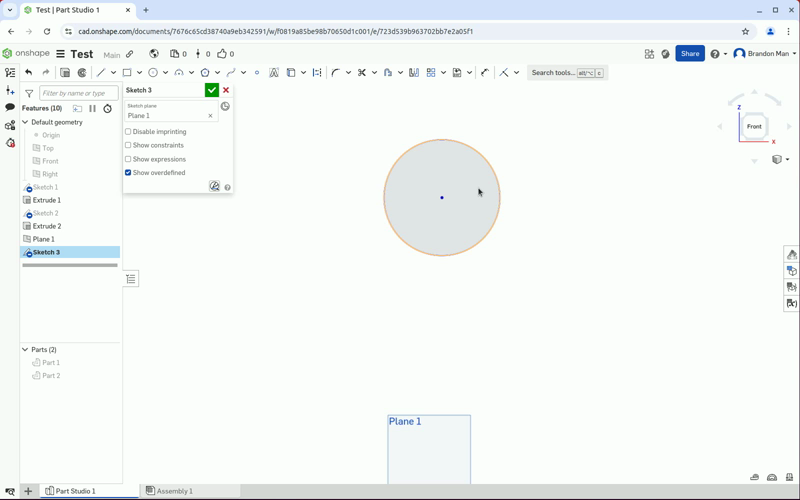
scroll(6)
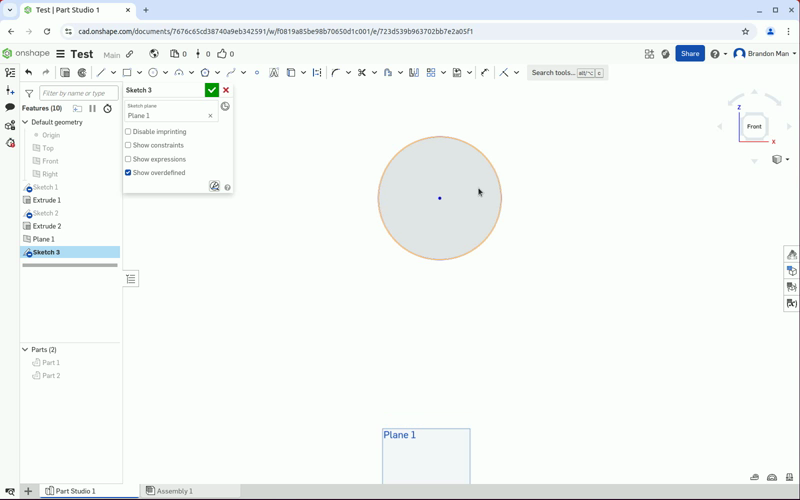
scroll(6)
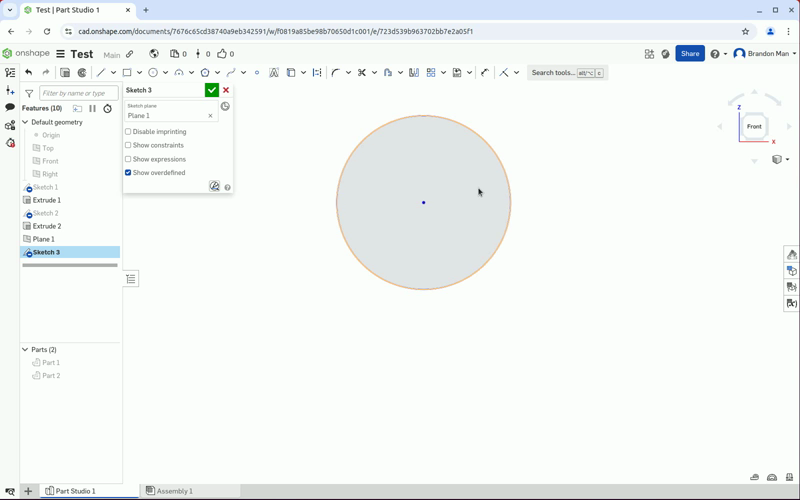
scroll(6)
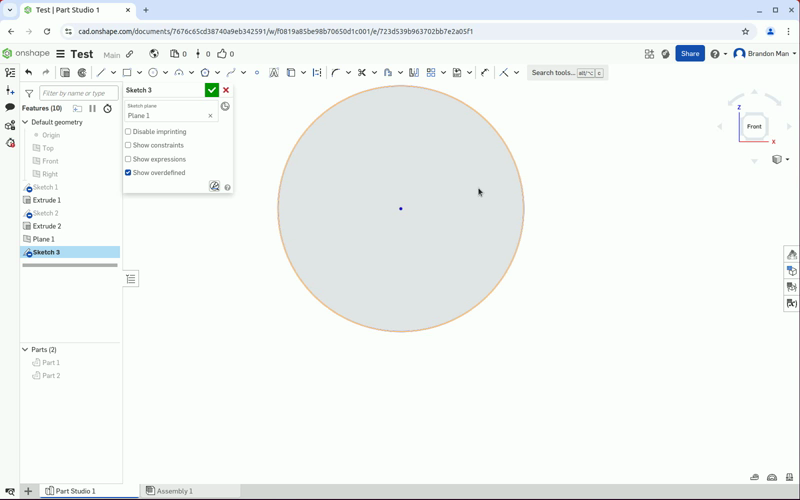
scroll(6)
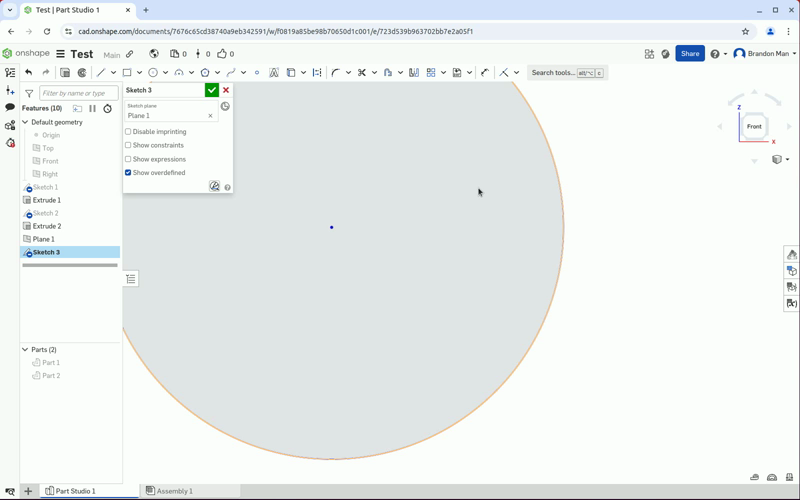
click(478, 187)
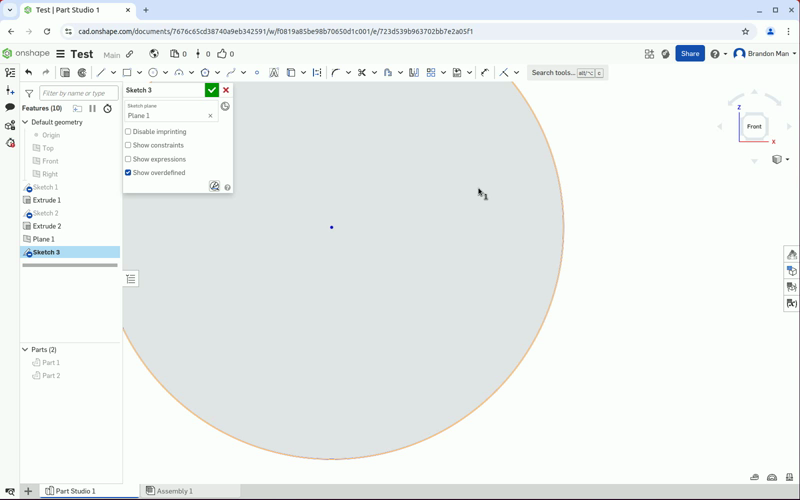
scroll(-6)
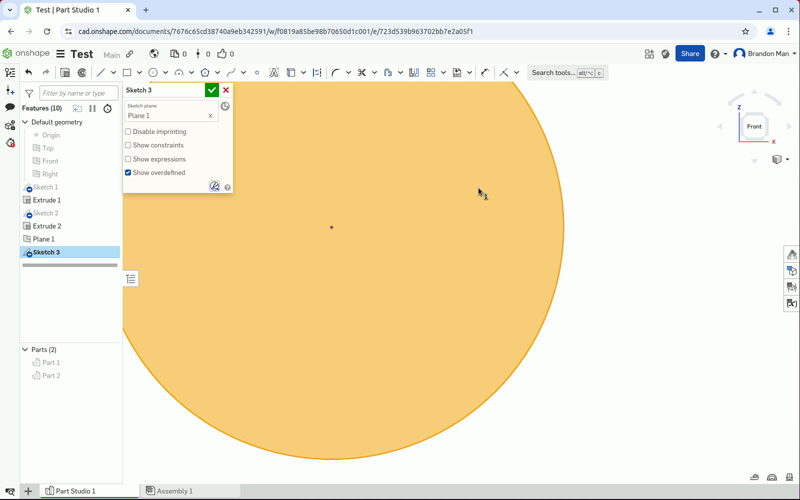
scroll(-6)
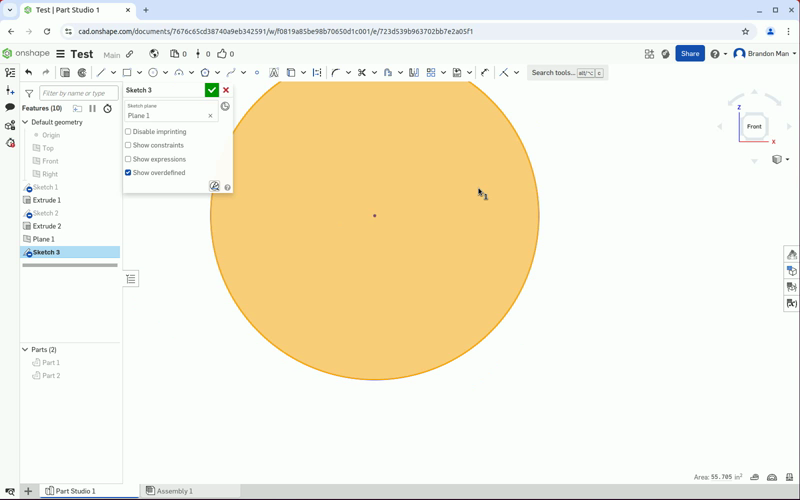
scroll(-6)
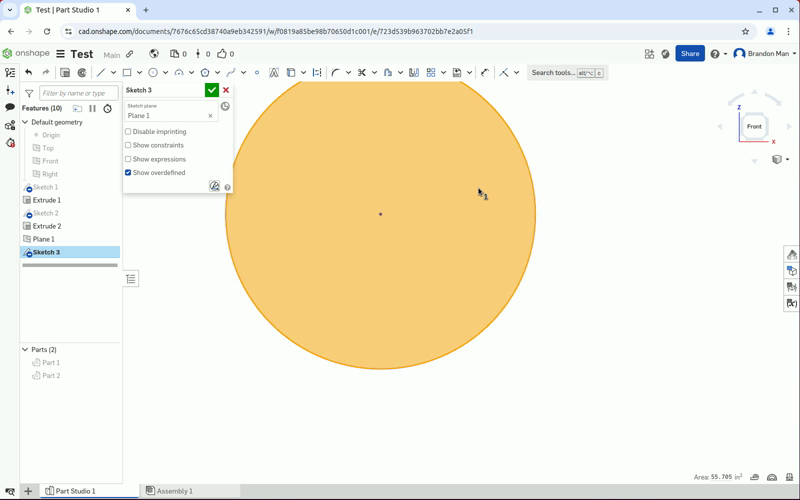
scroll(-6)
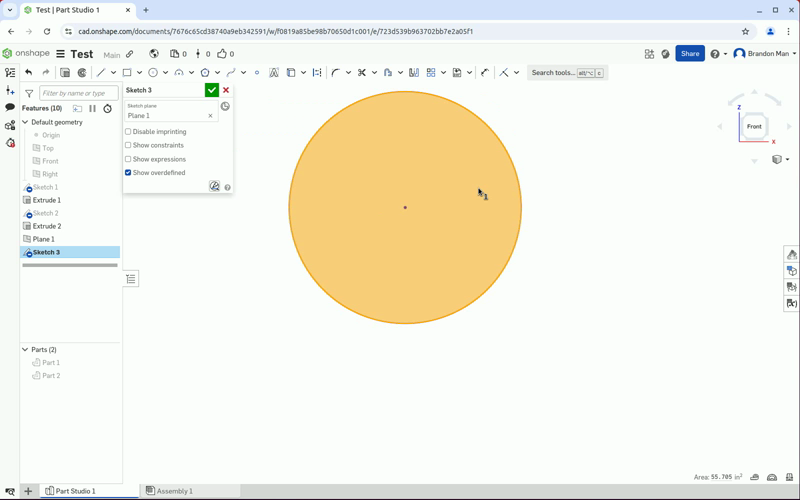
scroll(-6)
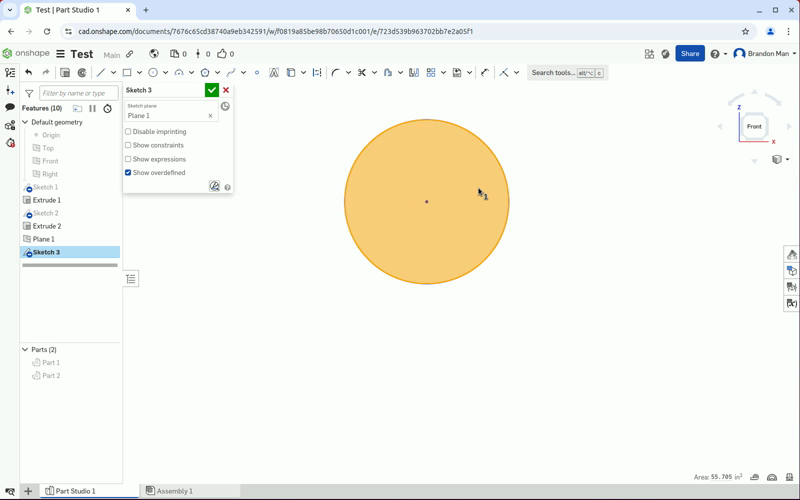
scroll(-6)
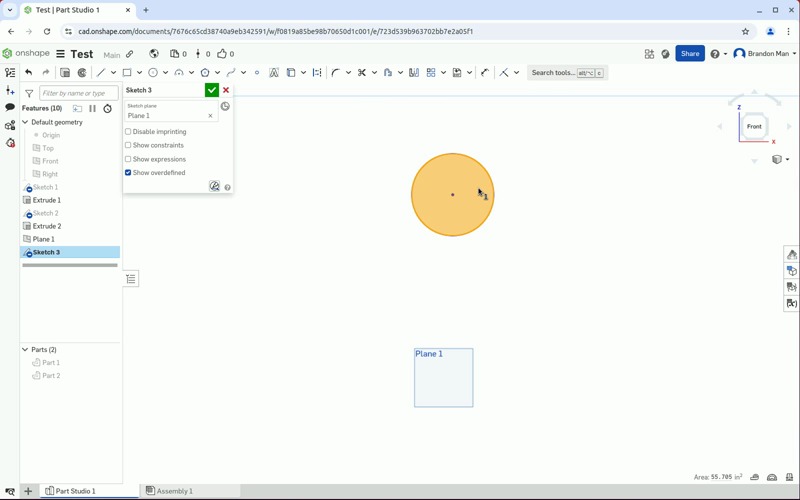
scroll(-6)
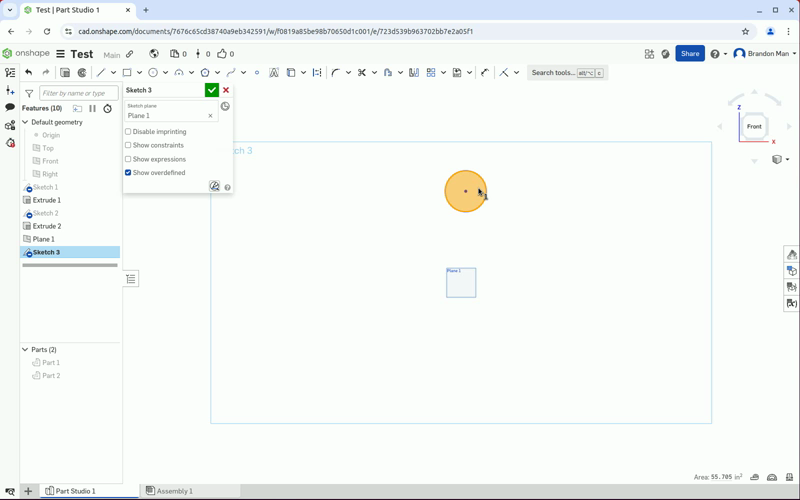
mouse_move(73, 352)
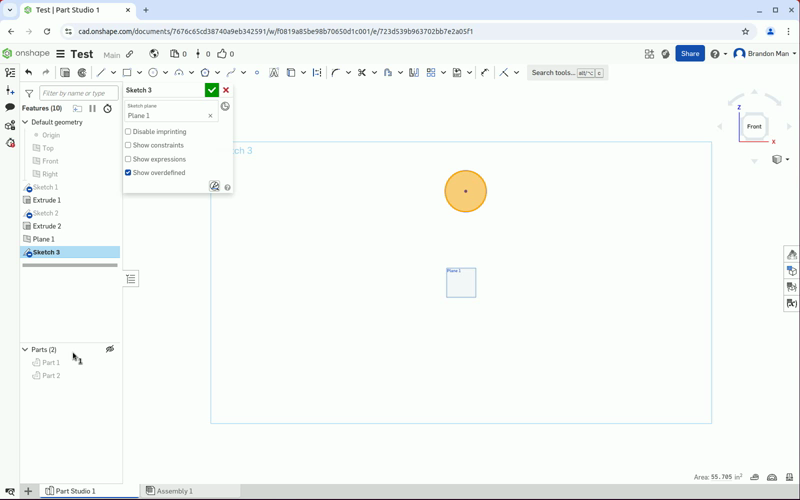
key(shift+y)
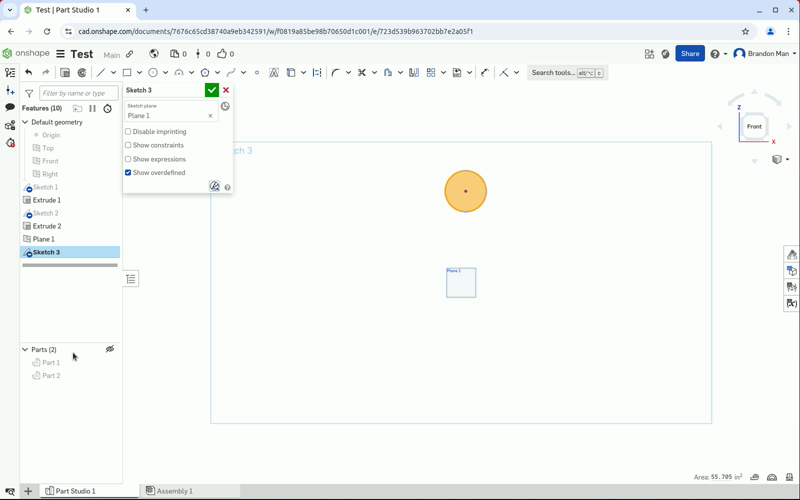
key(shift+e)
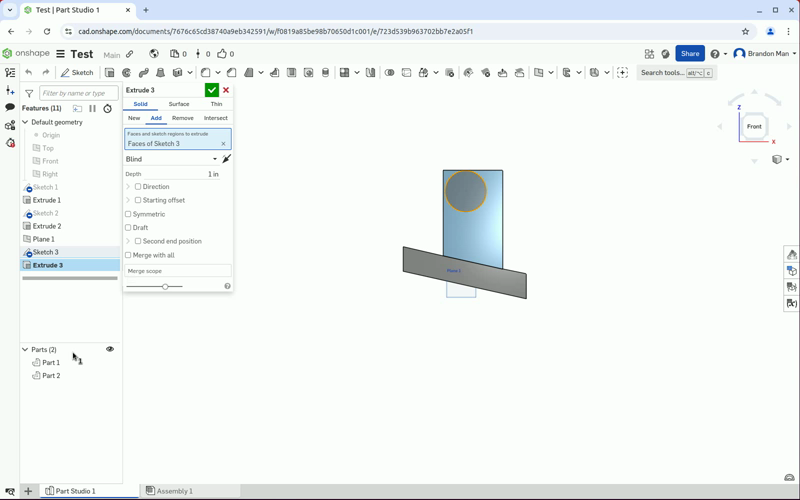
mouse_move(143, 106)
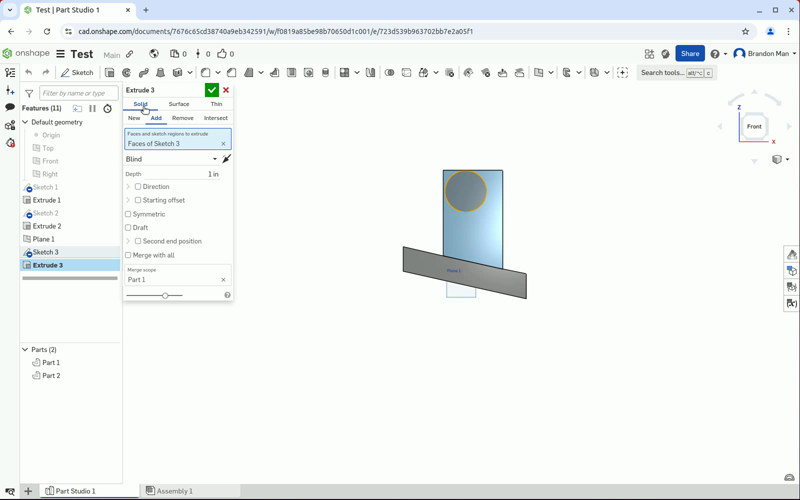
click(143, 106)
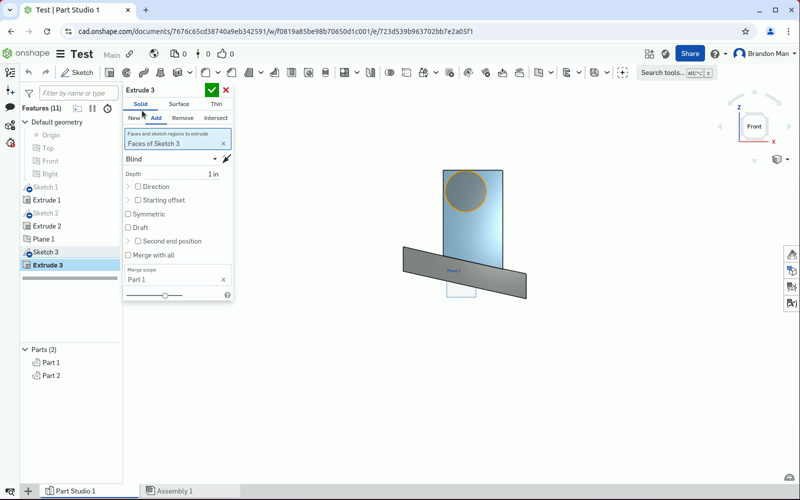
mouse_move(137, 120)
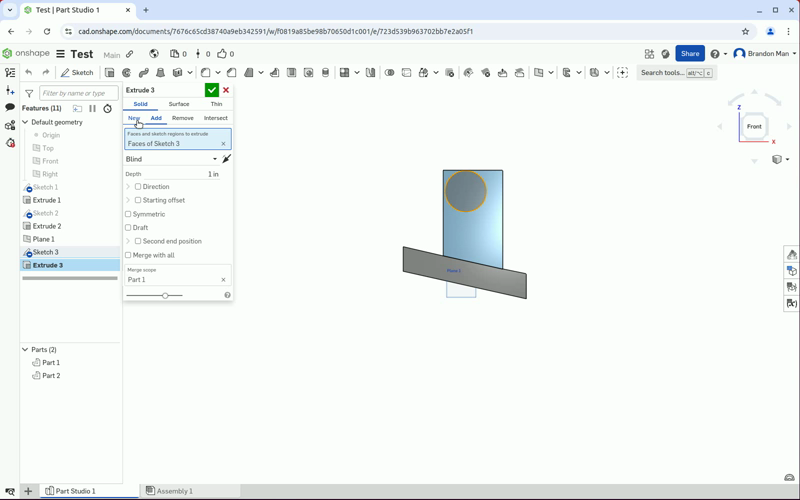
click(137, 120)
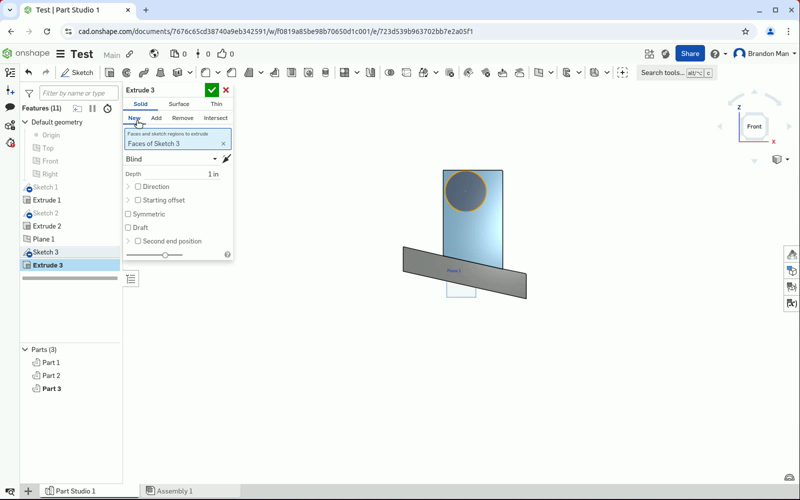
key(tab, 4)
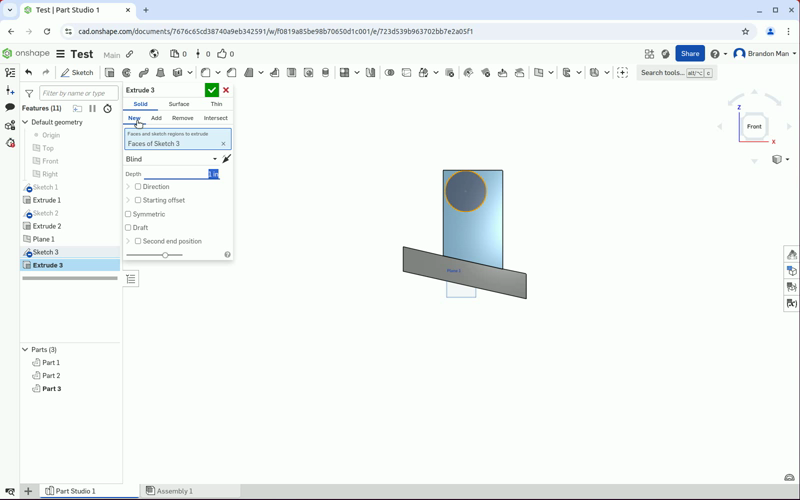
text(6.018)
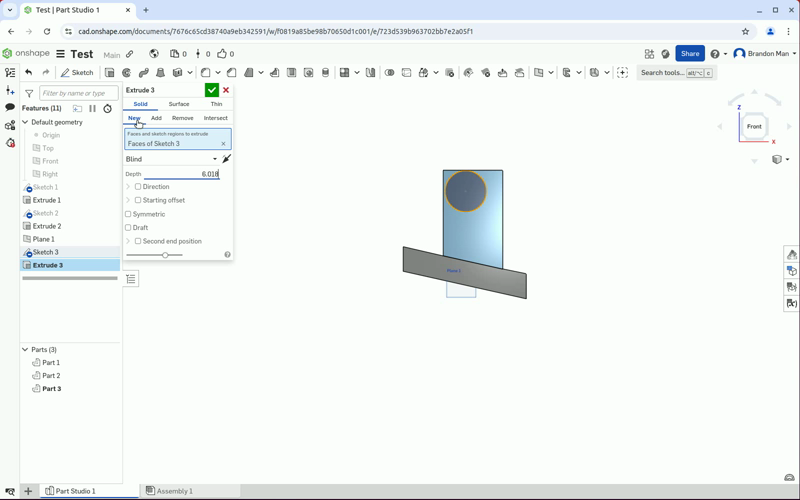
key(enter)
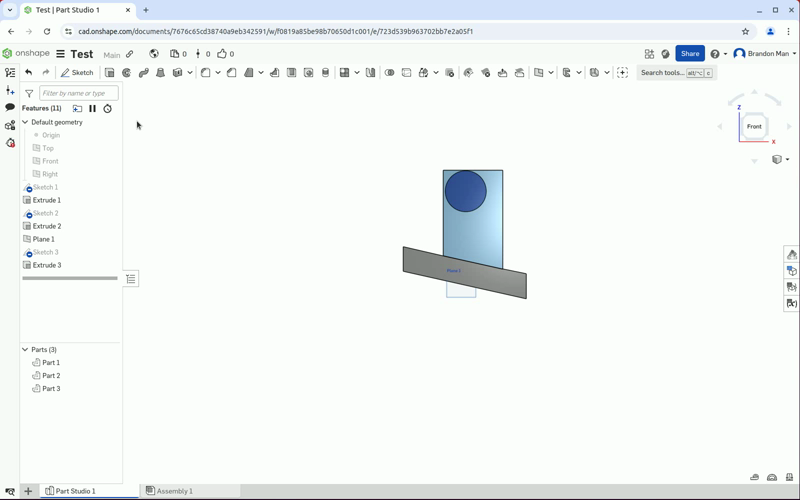
key(shift+h)
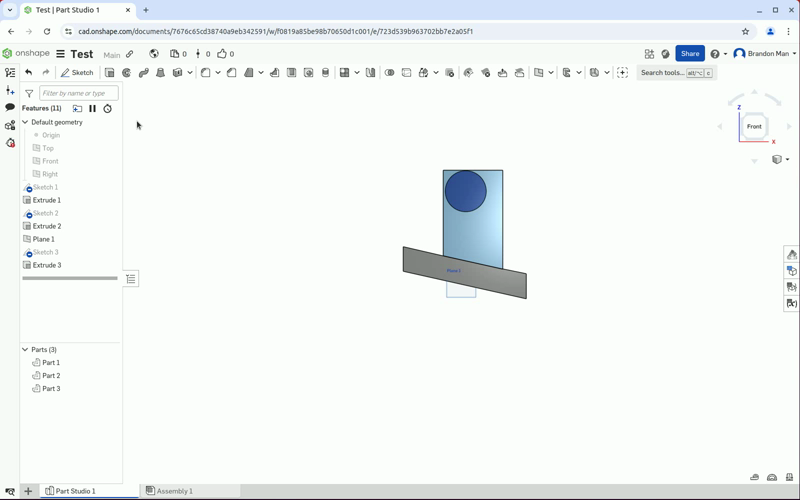
key(shift+h)
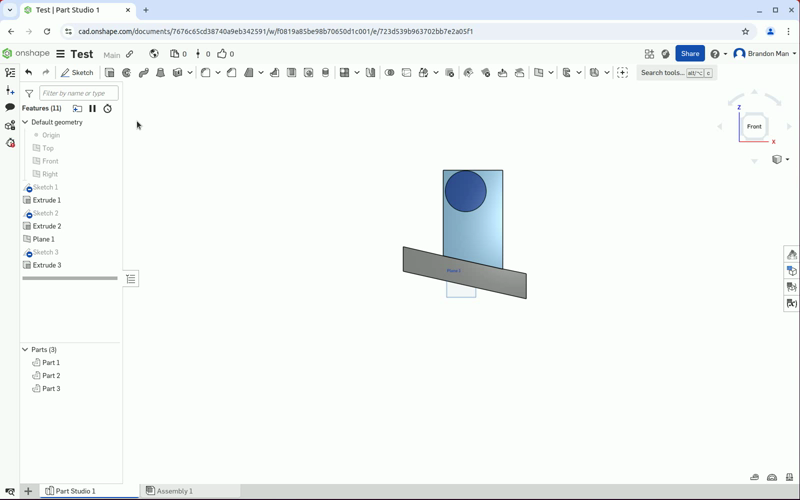
mouse_move(73, 189)
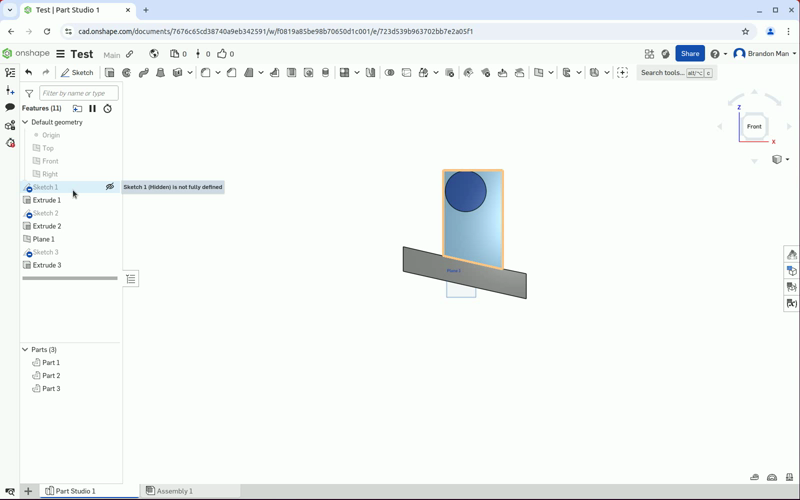
click(73, 189)
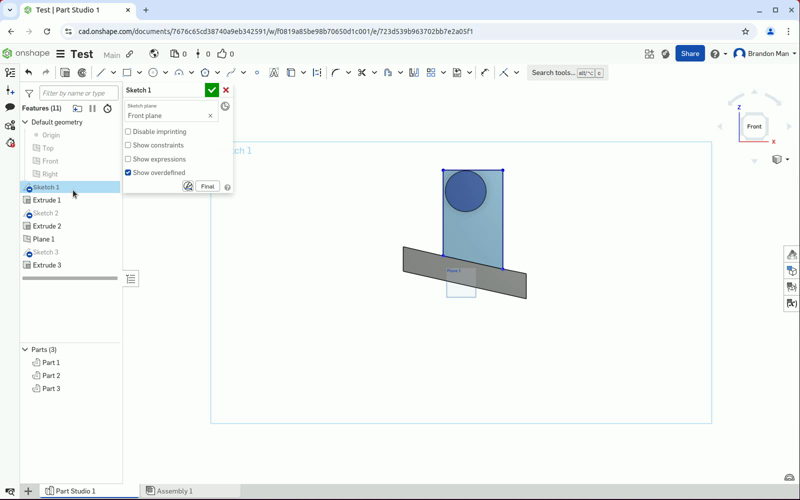
mouse_move(229, 92)
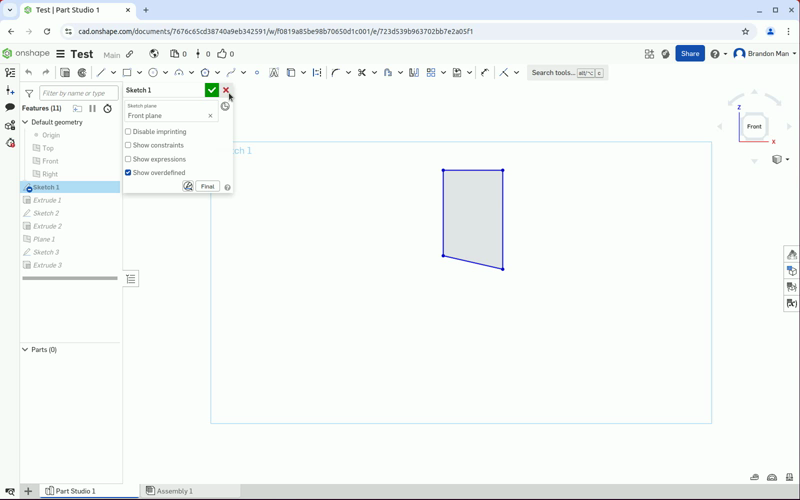
click(229, 92)
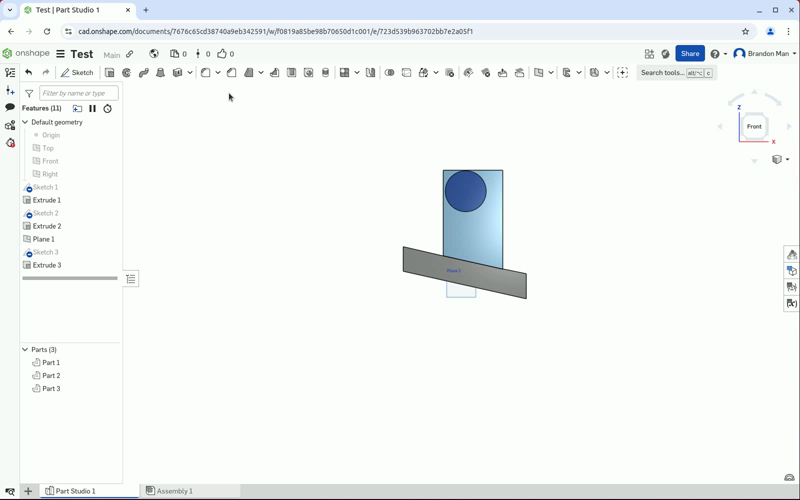
mouse_move(541, 75)
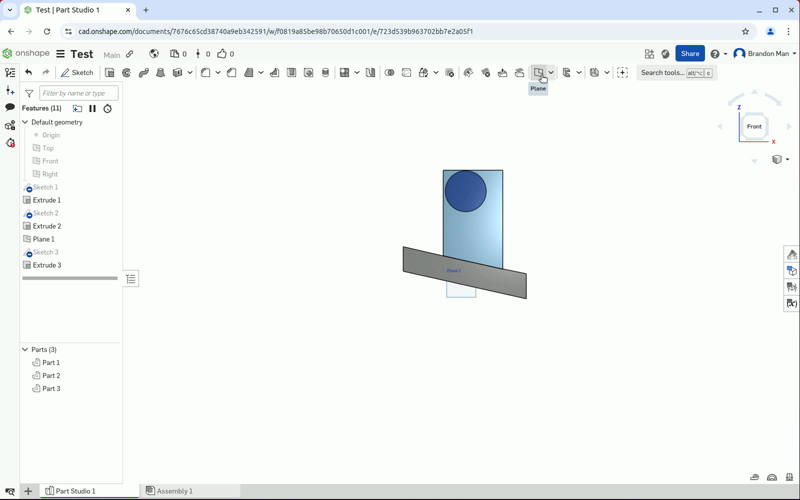
click(541, 75)
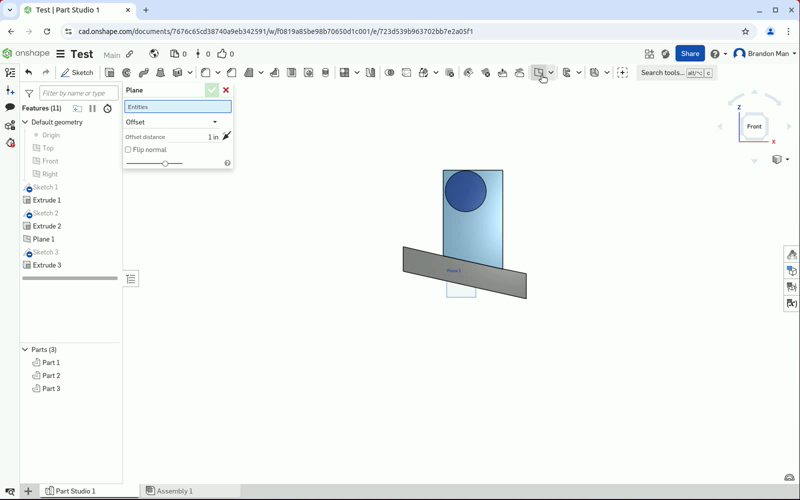
mouse_move(73, 163)
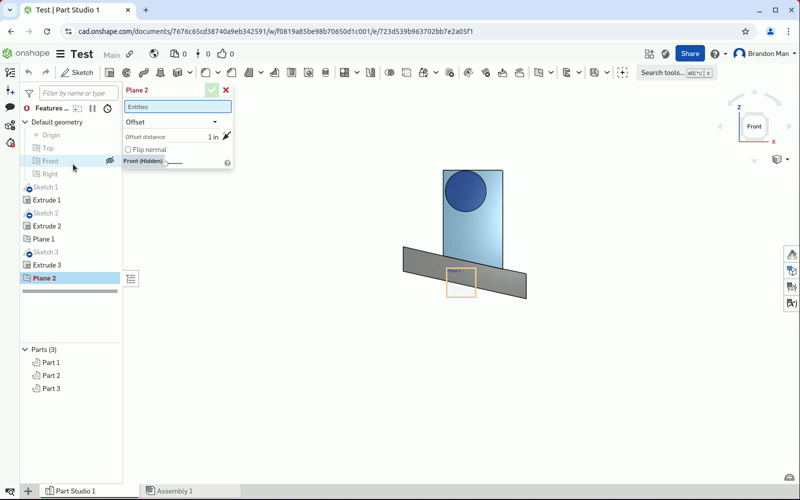
click(73, 163)
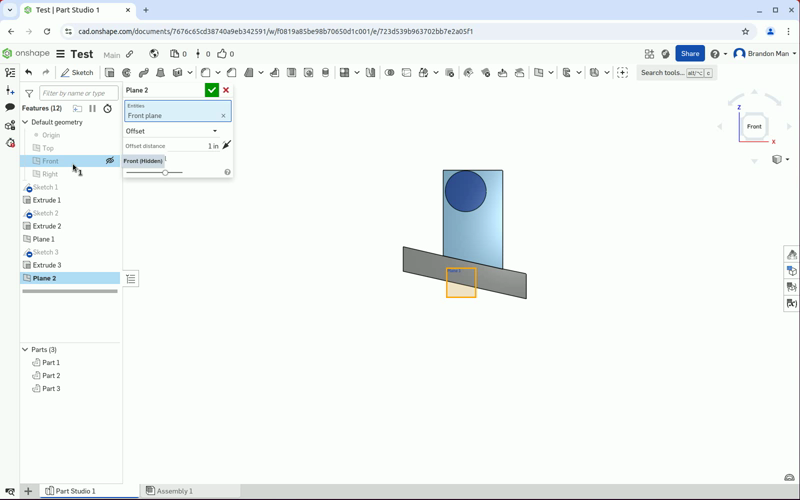
key(tab, 2)
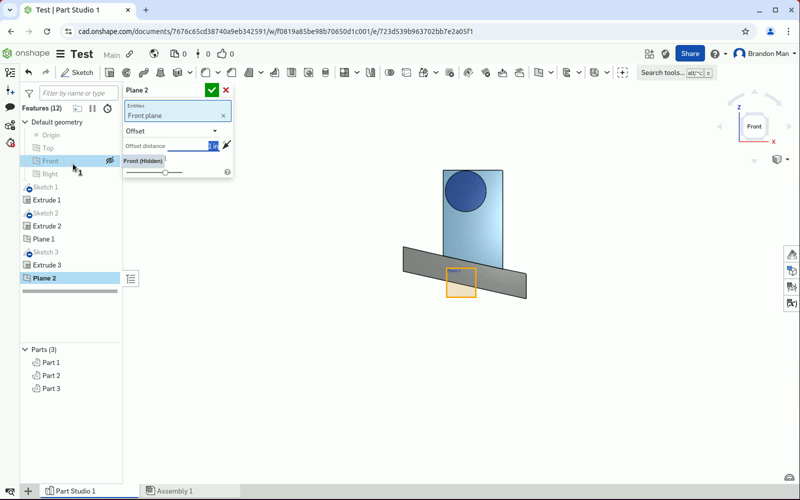
text(16.114)
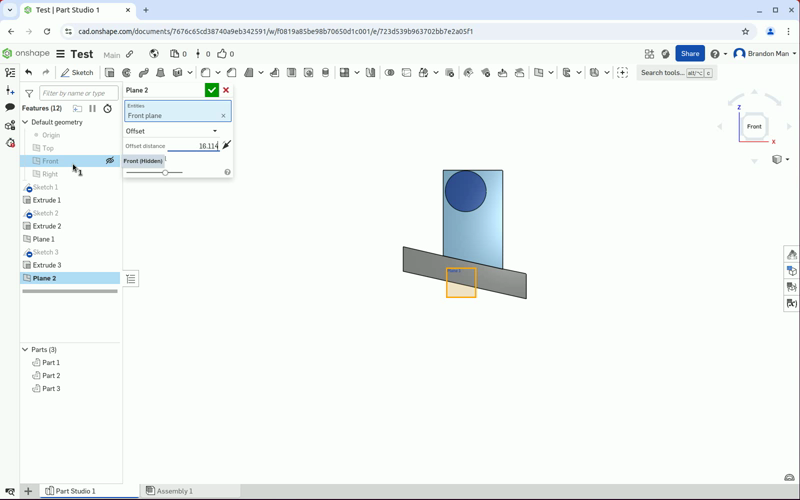
key(enter, 2)
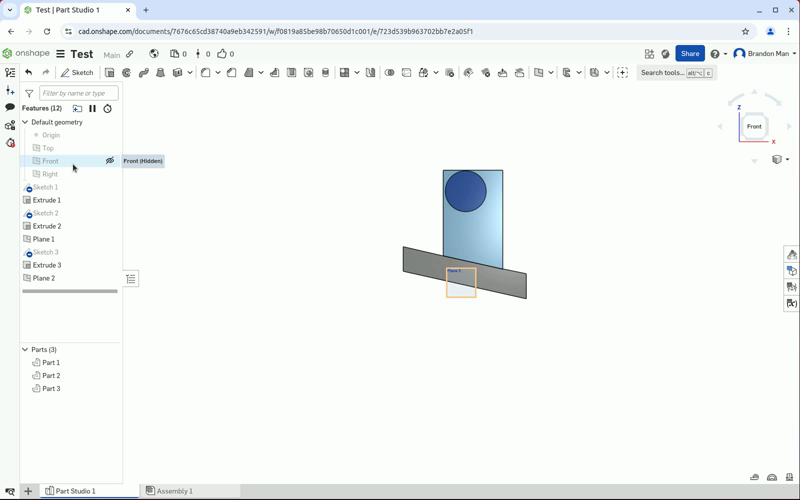
key(shift+s)
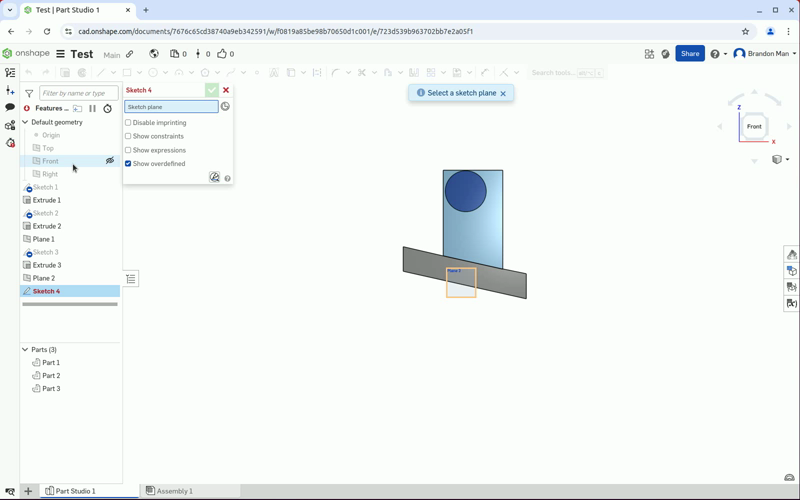
mouse_move(73, 280)
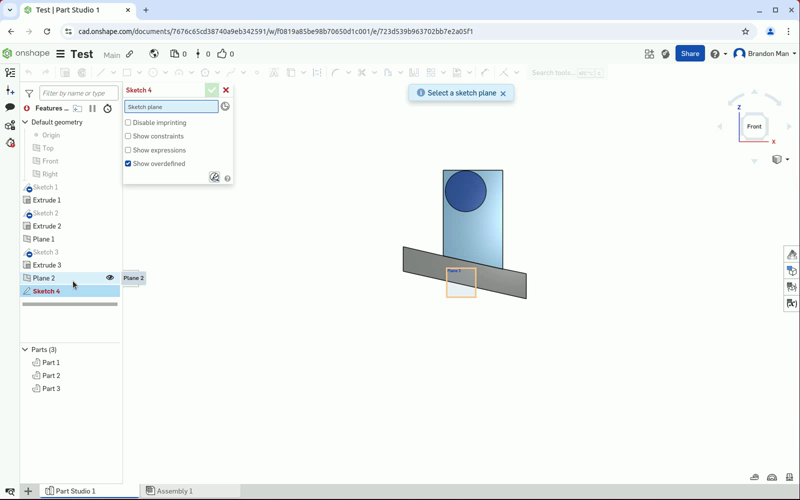
click(73, 280)
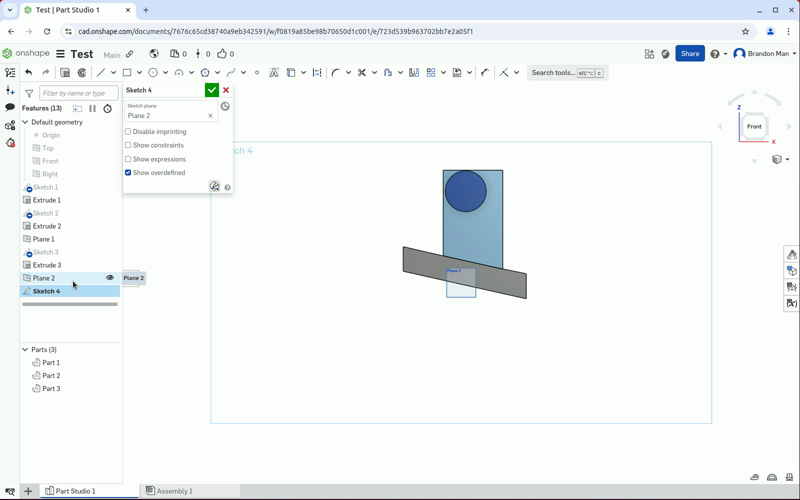
mouse_move(73, 352)
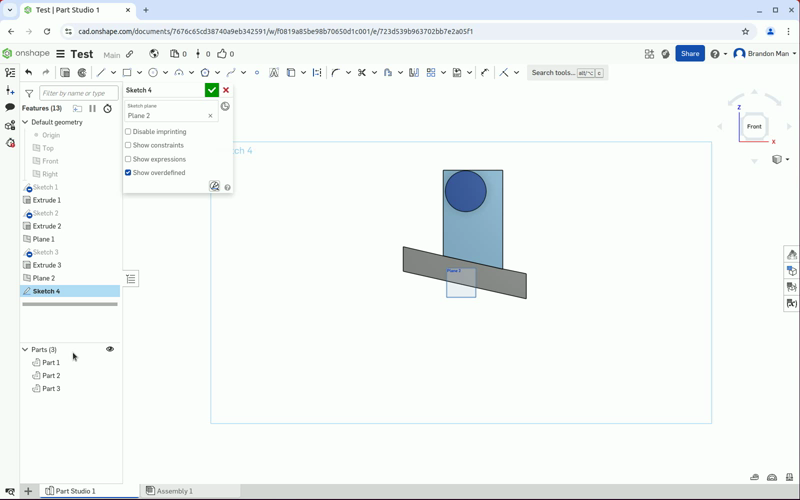
key(y)
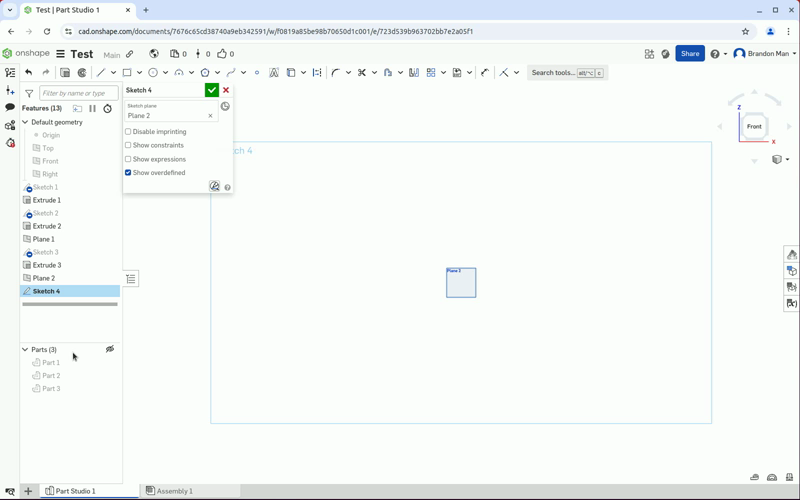
key(c)
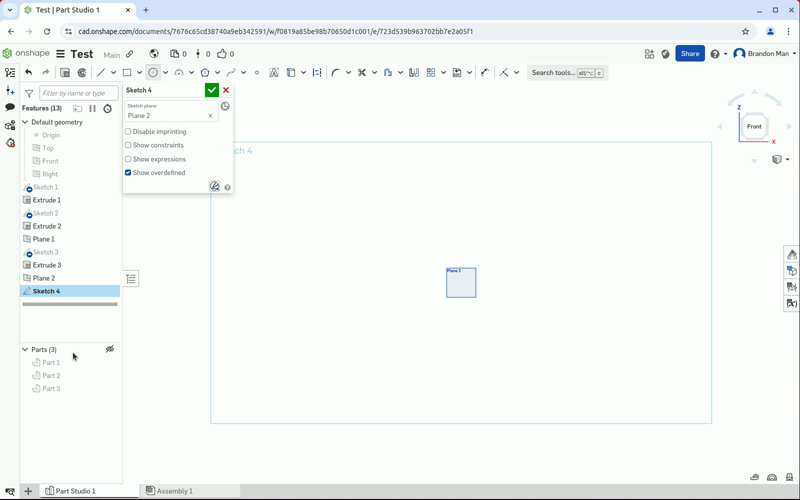
key_down(shift)
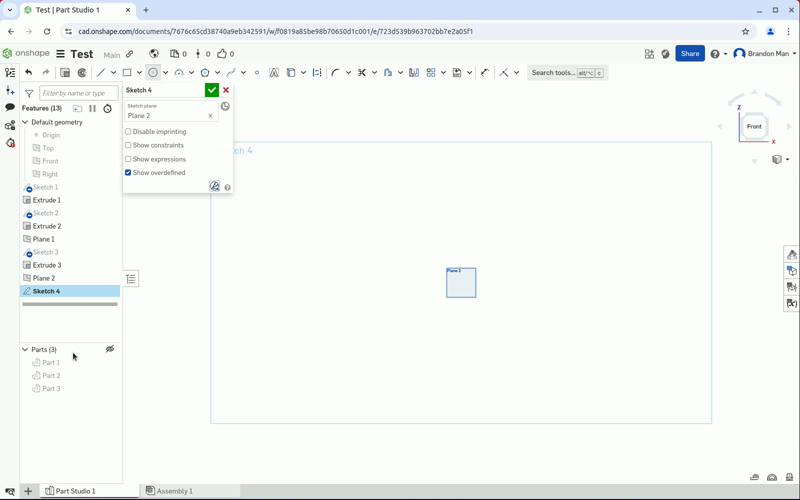
mouse_move(465, 191)
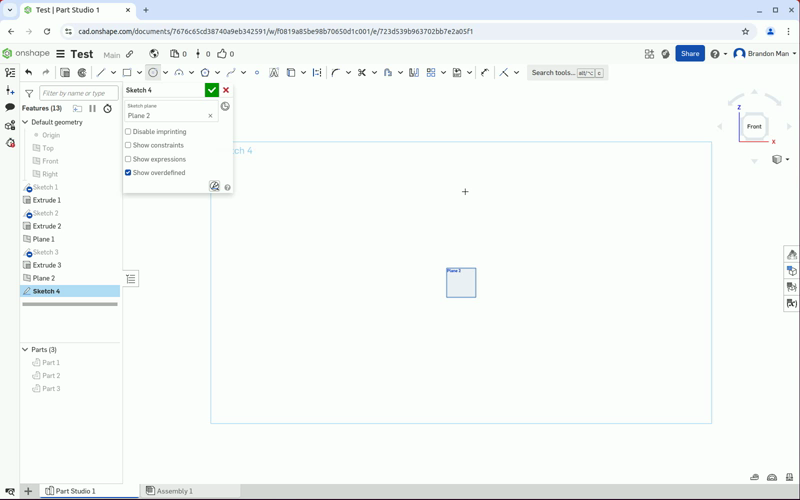
click(465, 191)
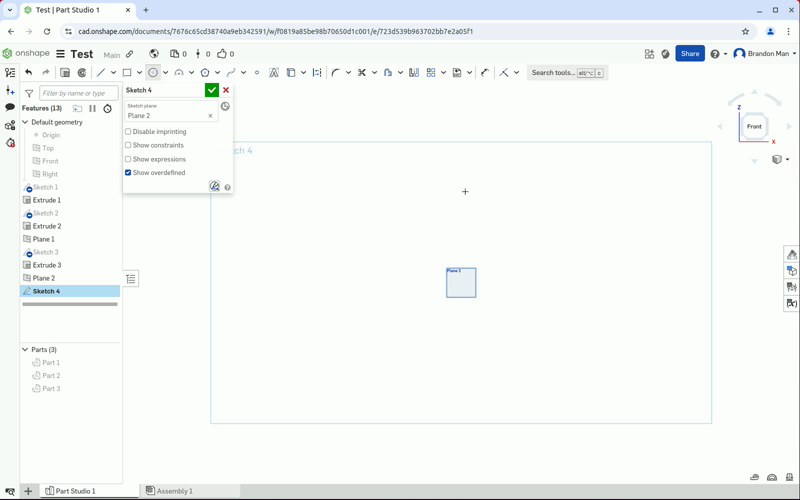
key_up(shift)
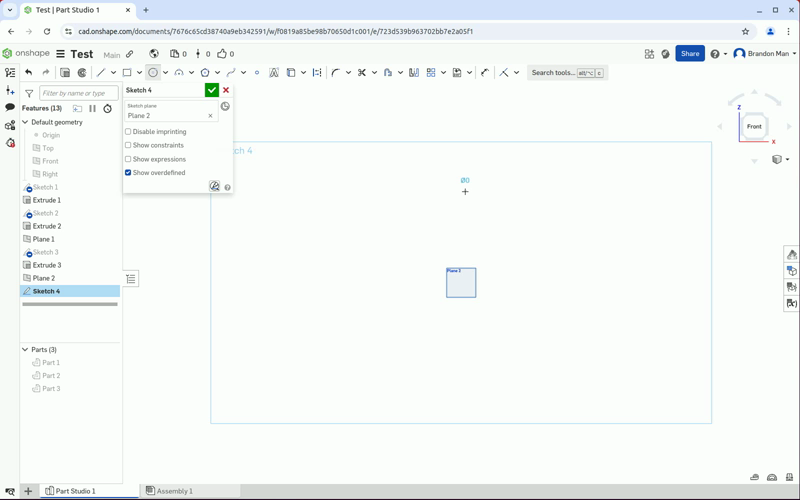
mouse_move(478, 191)
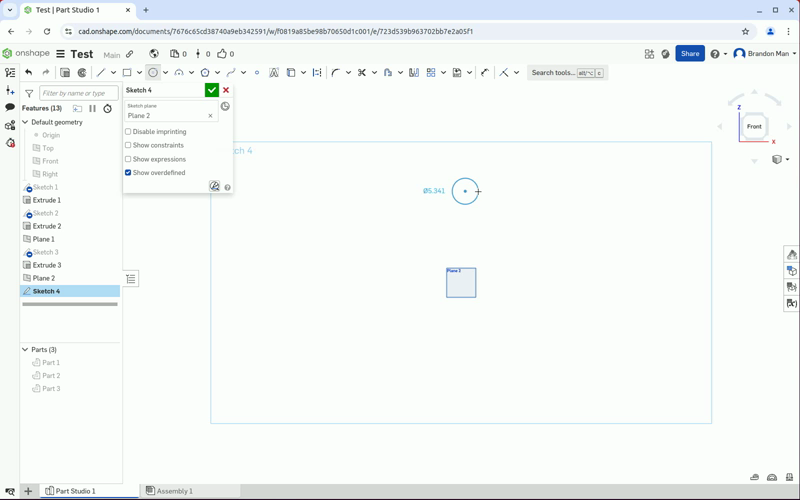
click(478, 191)
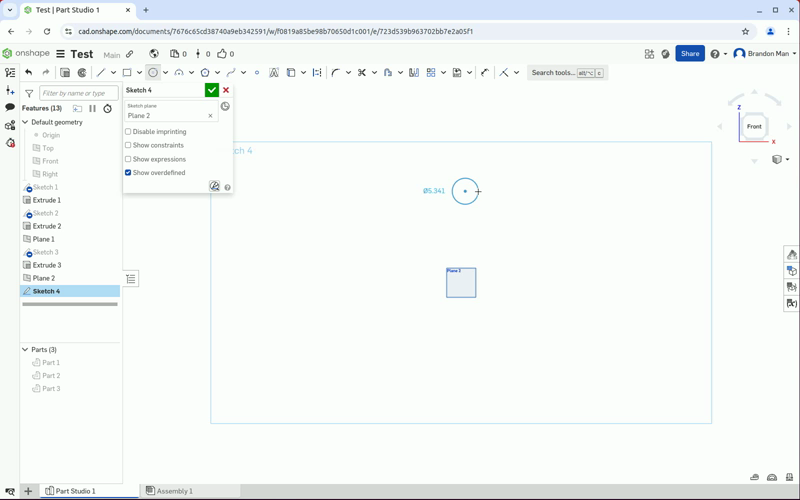
key(esc)
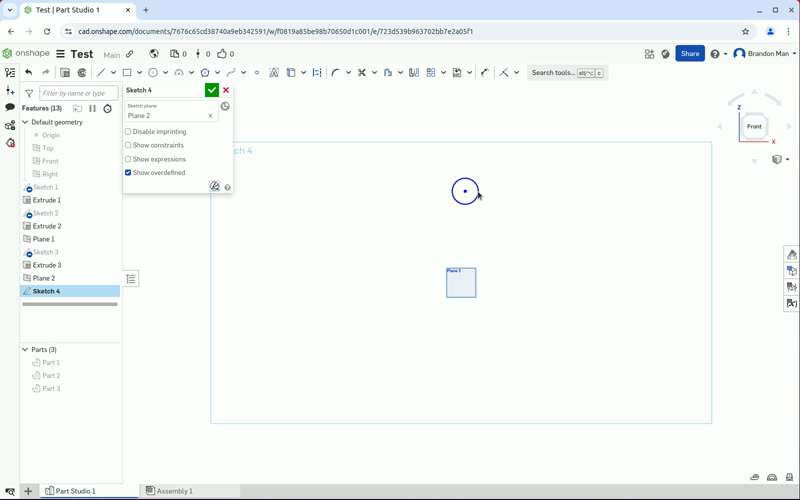
mouse_move(471, 181)
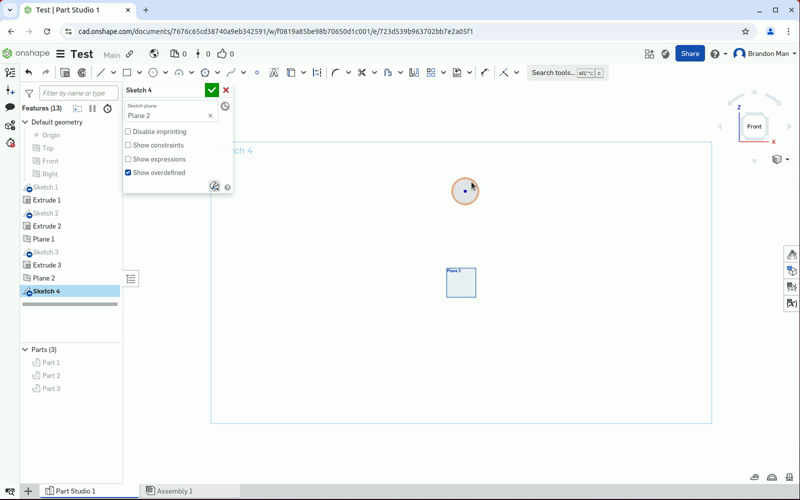
scroll(6)
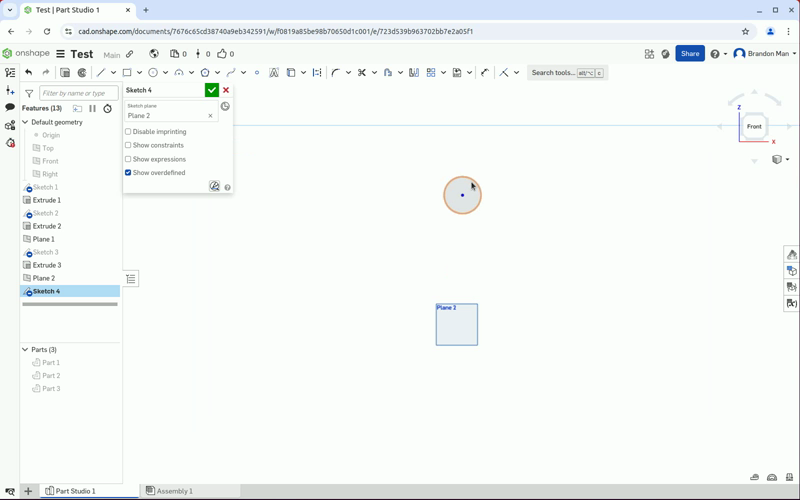
scroll(6)
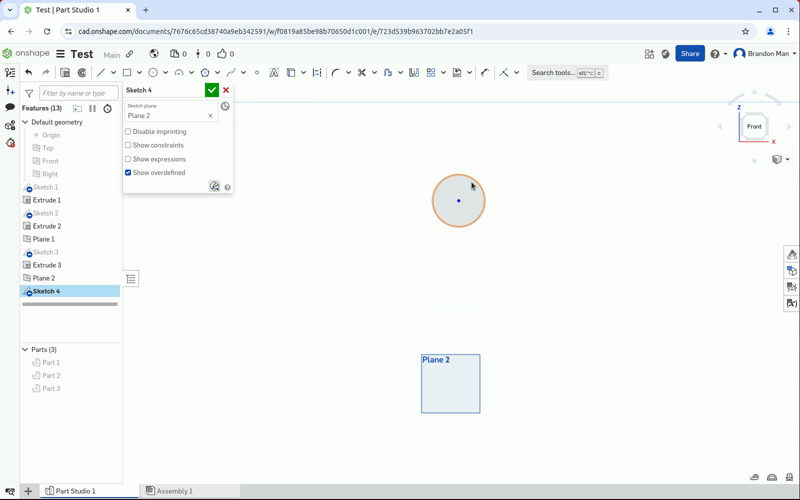
scroll(6)
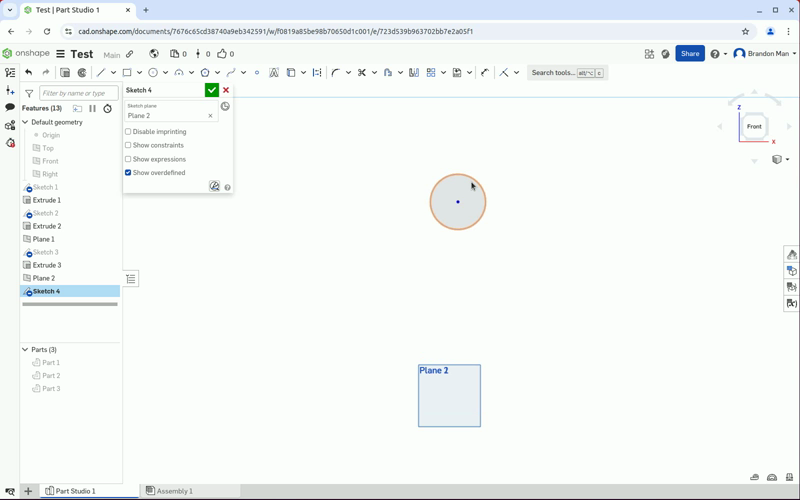
scroll(6)
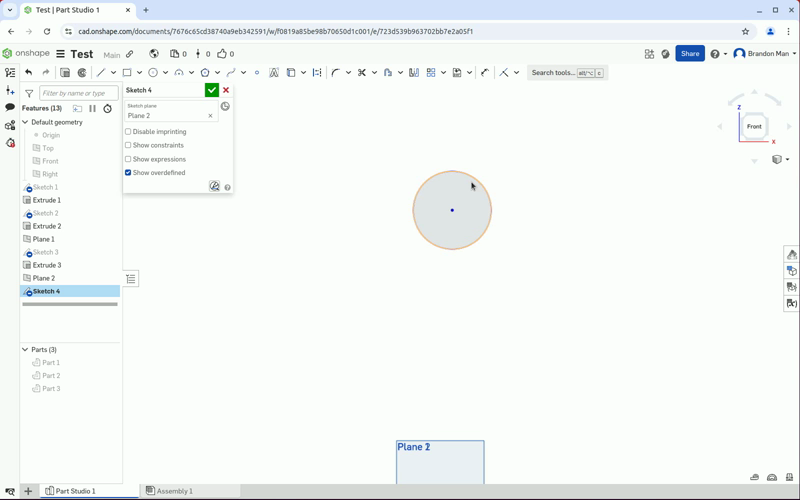
scroll(6)
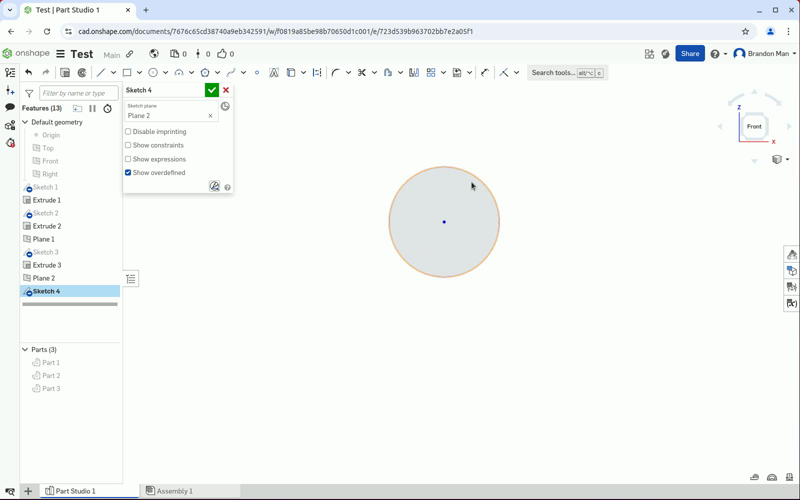
scroll(6)
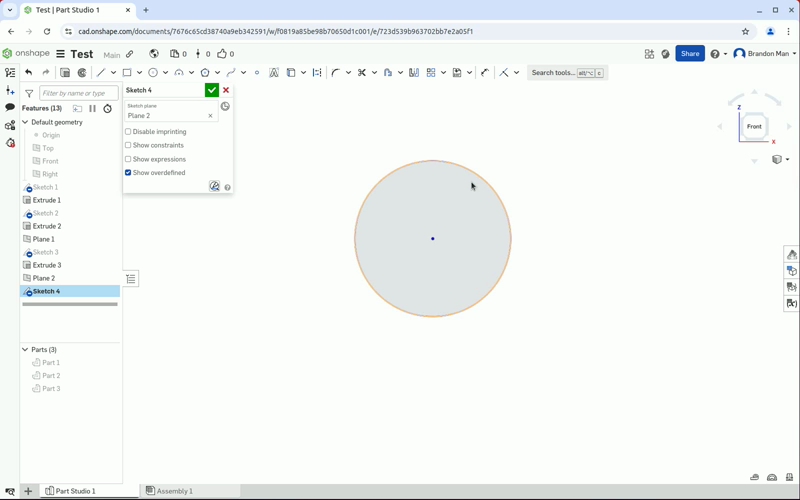
scroll(6)
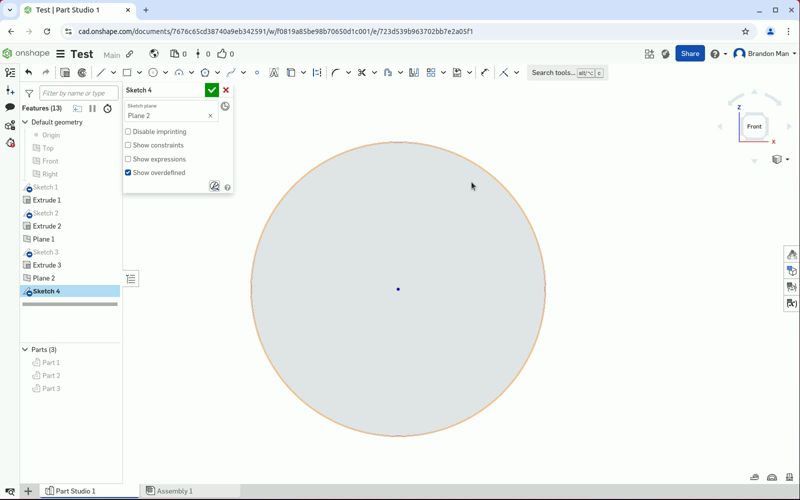
click(471, 181)
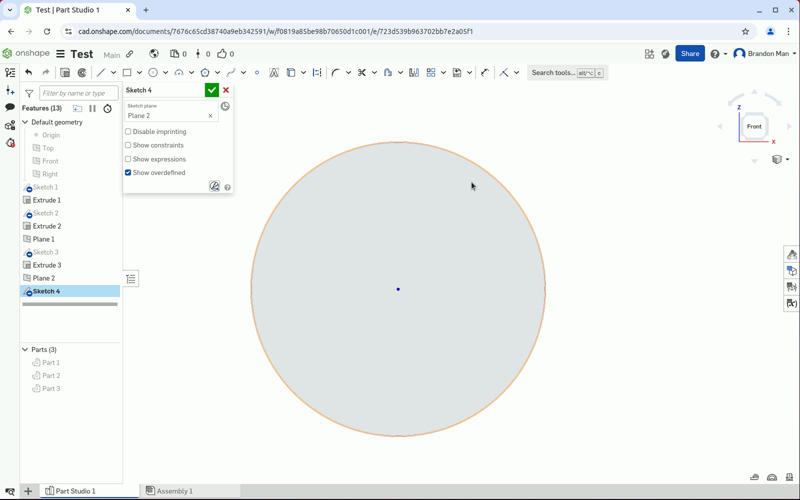
scroll(-6)
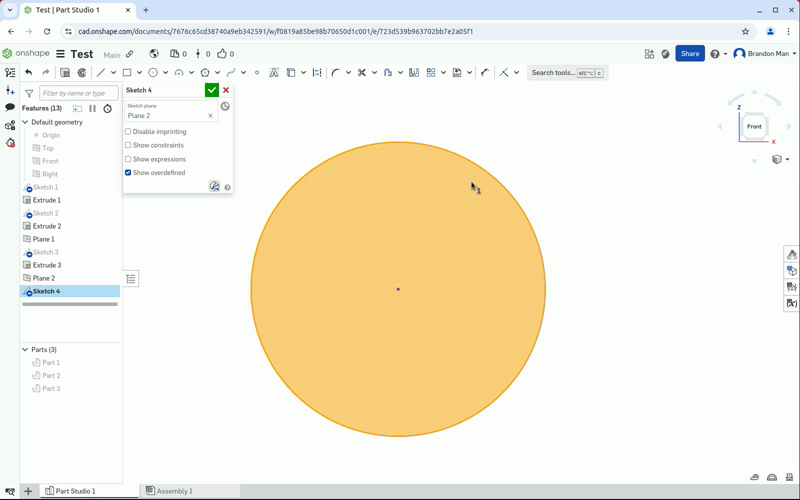
scroll(-6)
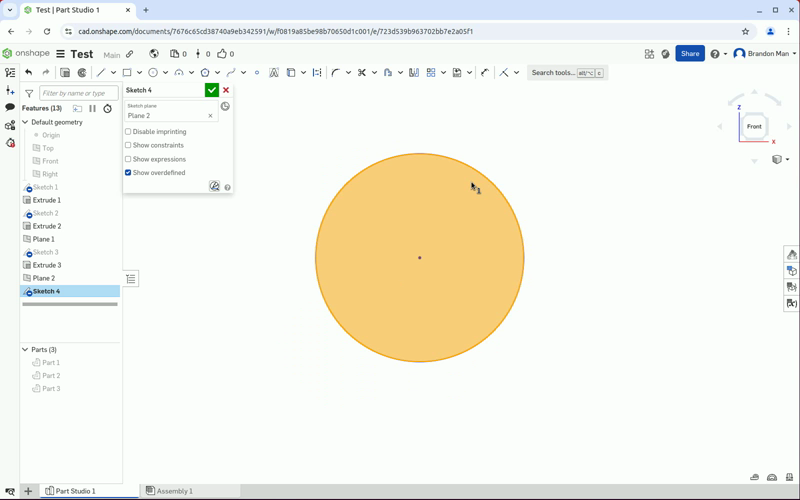
scroll(-6)
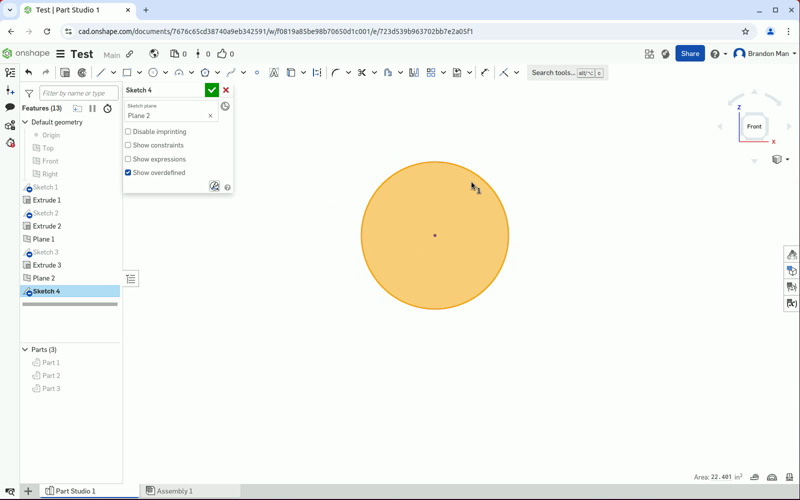
scroll(-6)
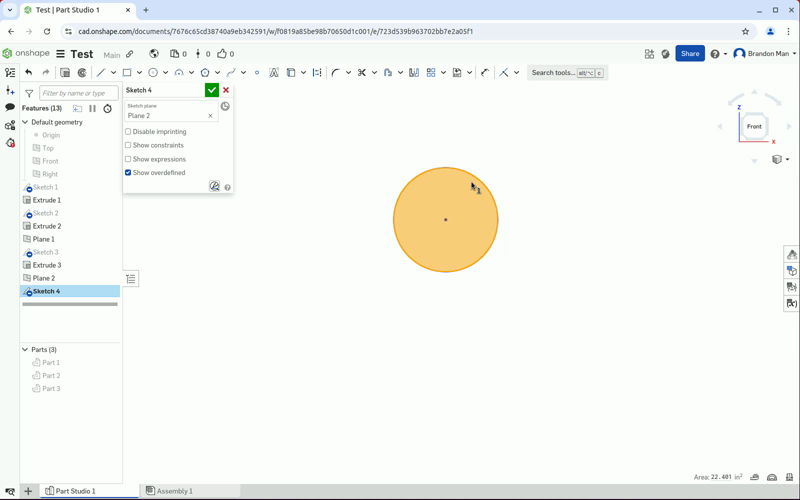
scroll(-6)
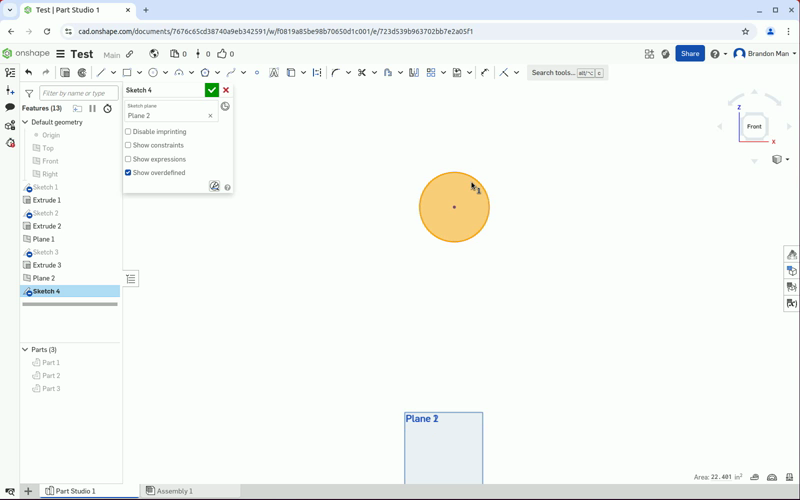
scroll(-6)
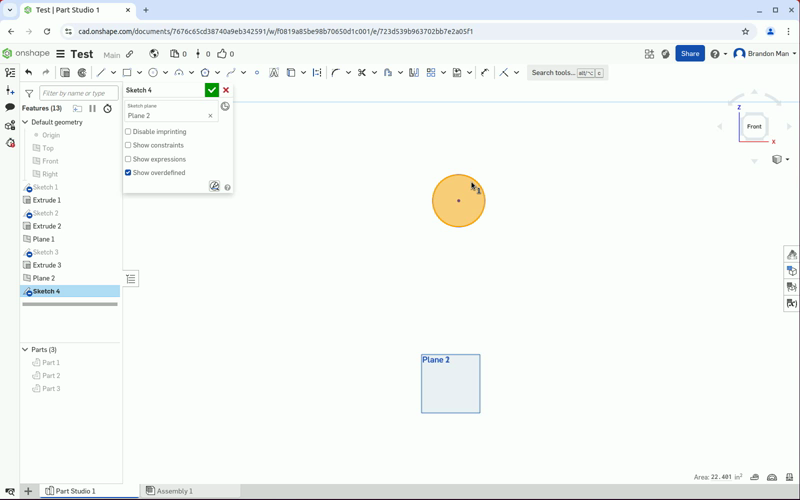
scroll(-6)
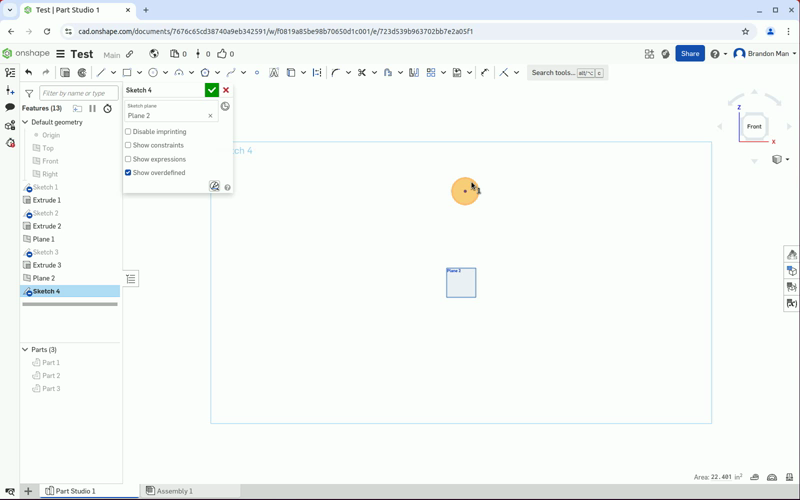
mouse_move(73, 352)
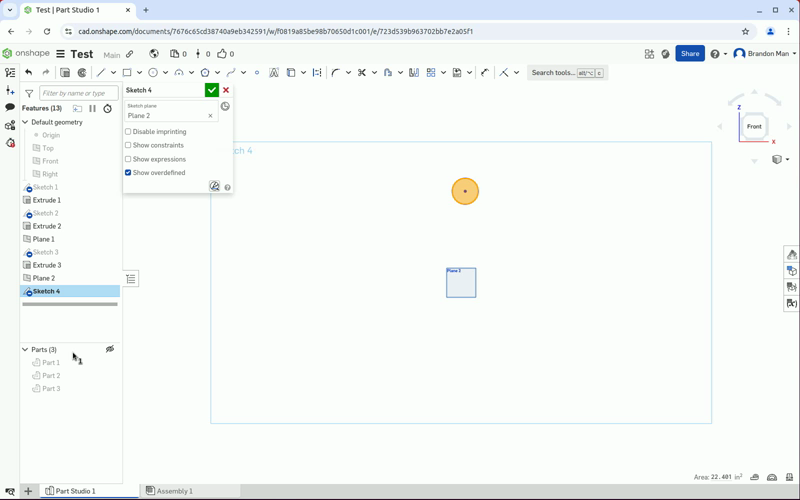
key(shift+y)
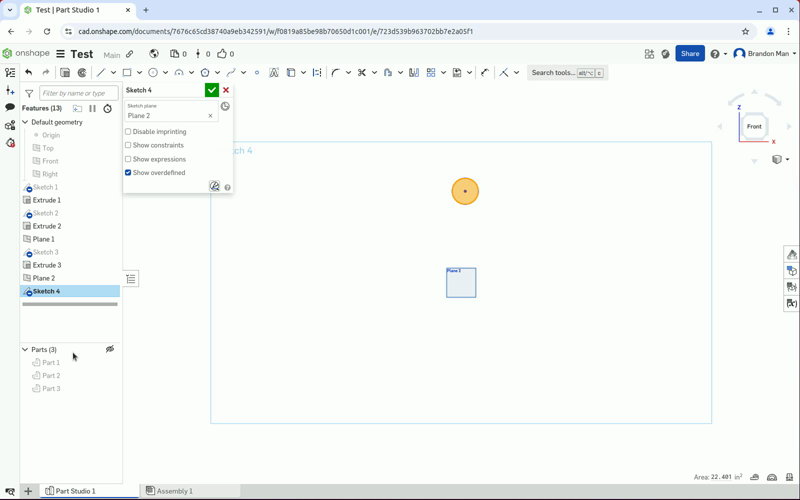
key(shift+e)
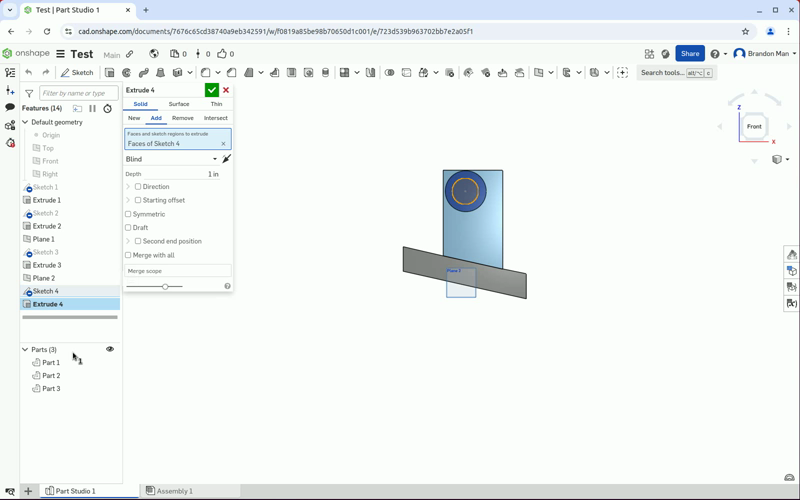
mouse_move(143, 106)
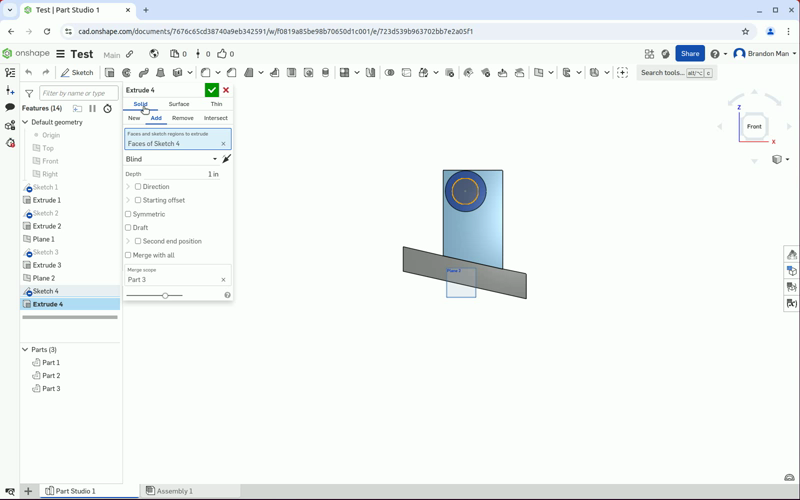
click(143, 106)
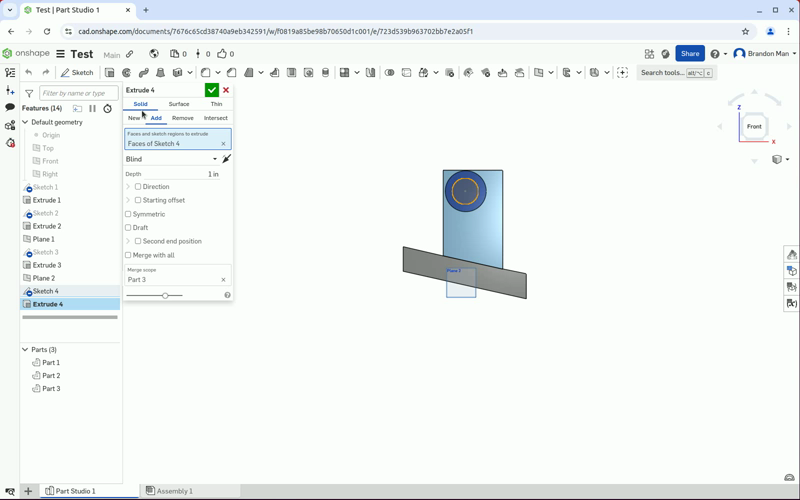
mouse_move(137, 120)
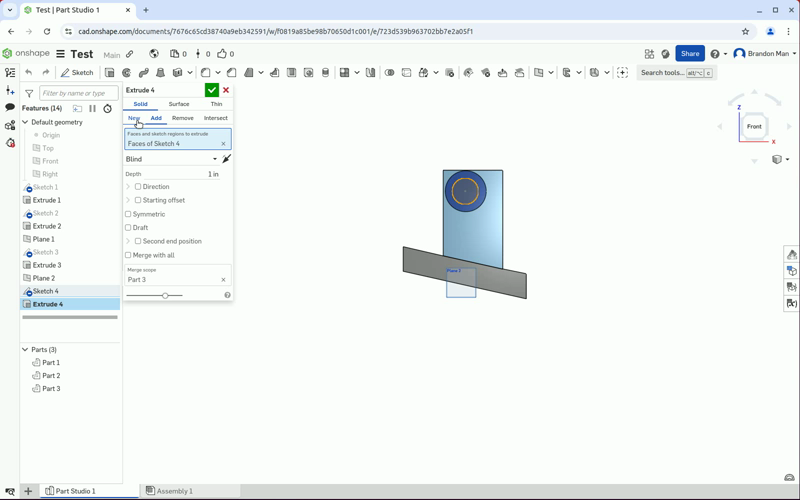
click(137, 120)
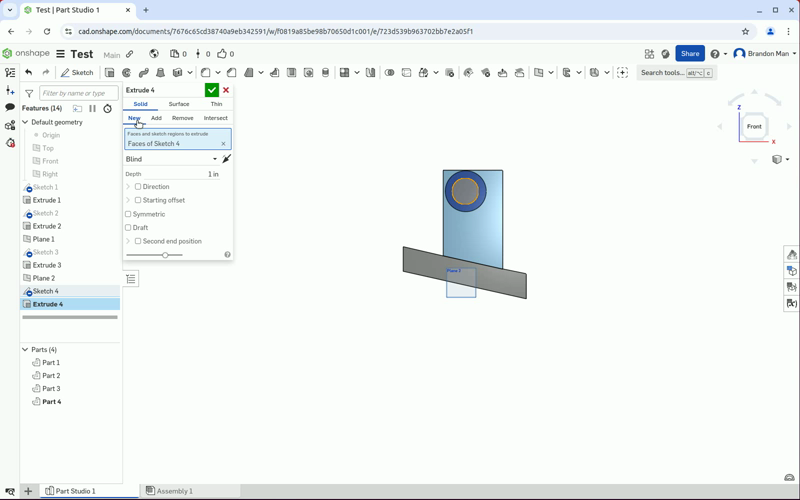
key(tab, 4)
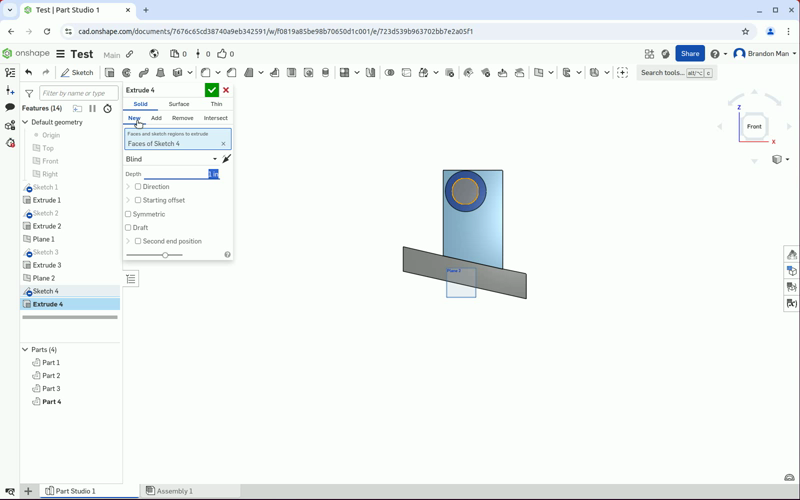
text(5.055)
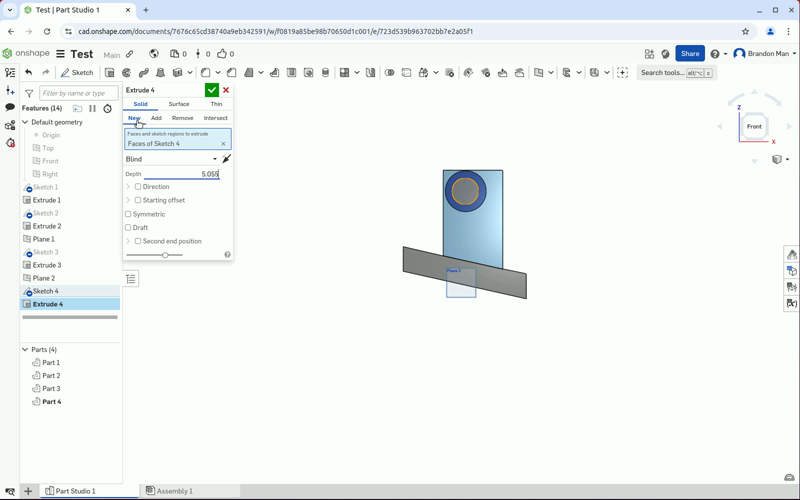
key(enter)
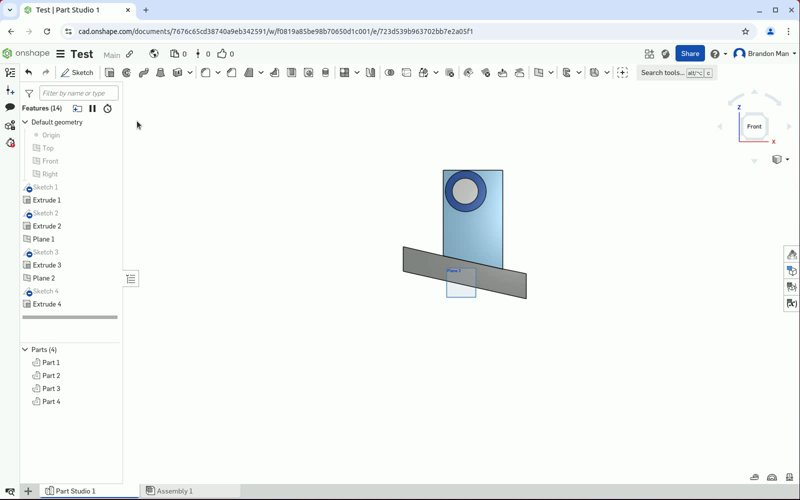
key(shift+h)
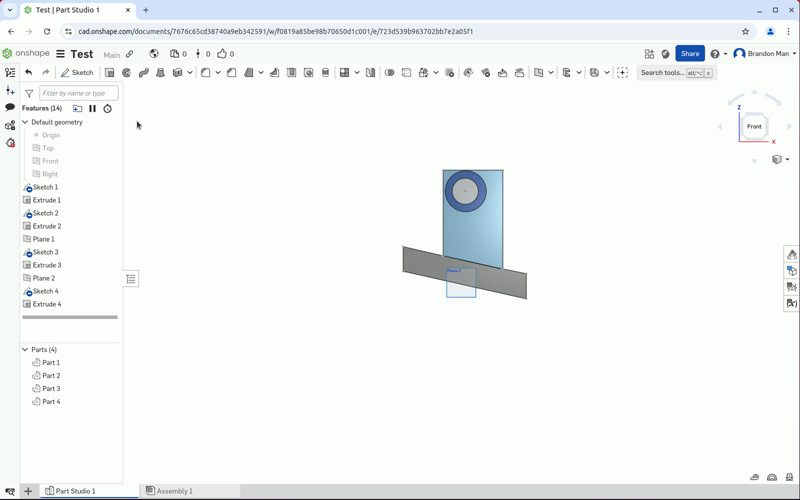
key(shift+h)
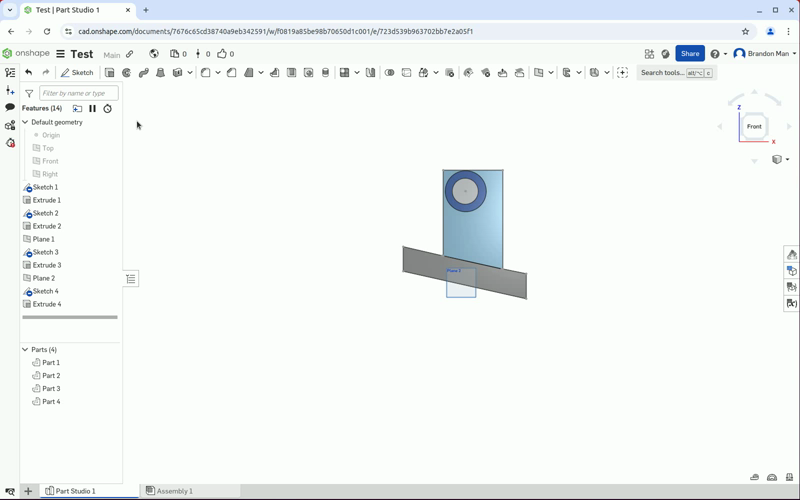
key(shift+7)
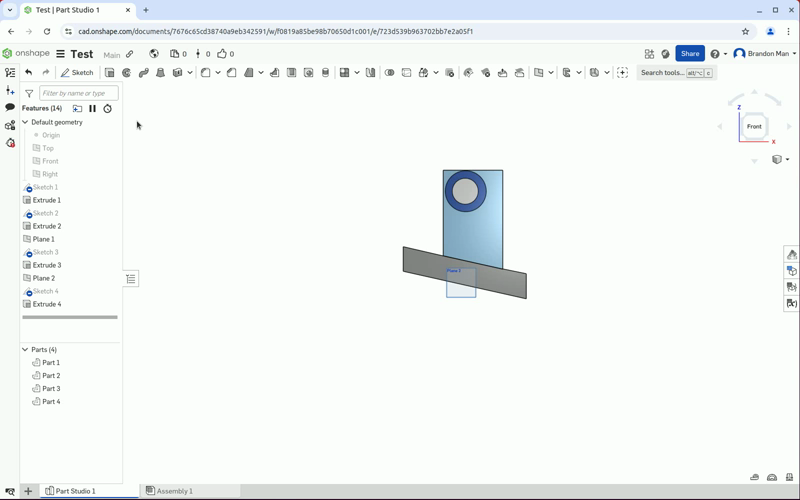
key(left, 2)
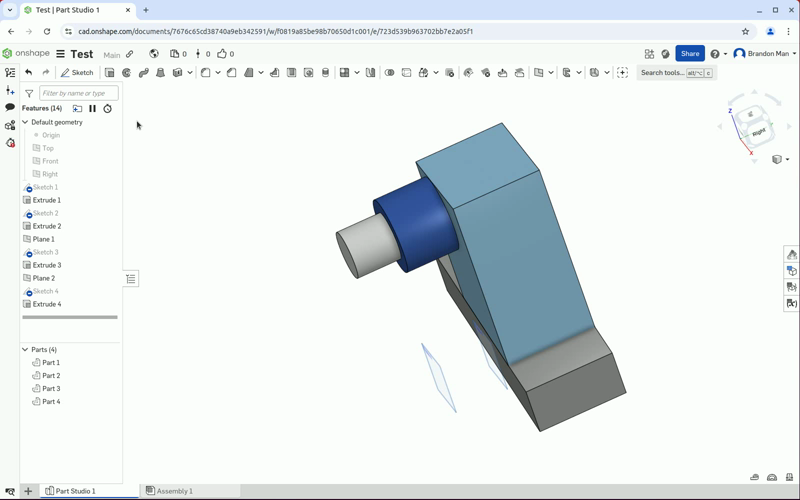
key(down, 2)
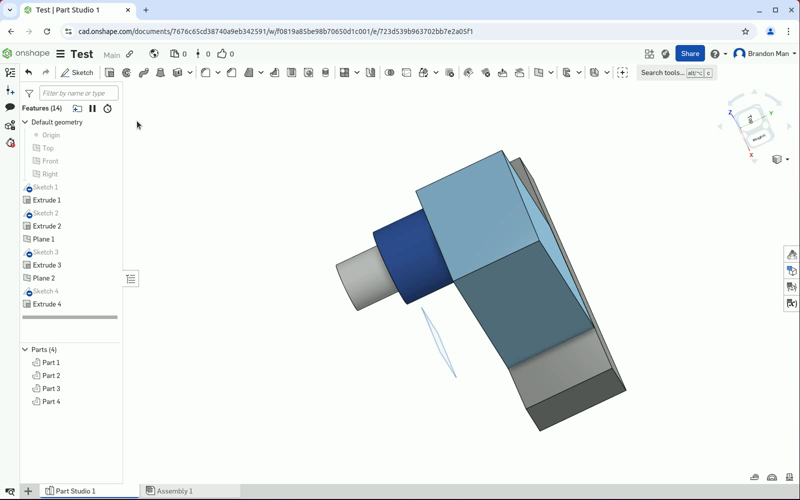
key(up, 2)
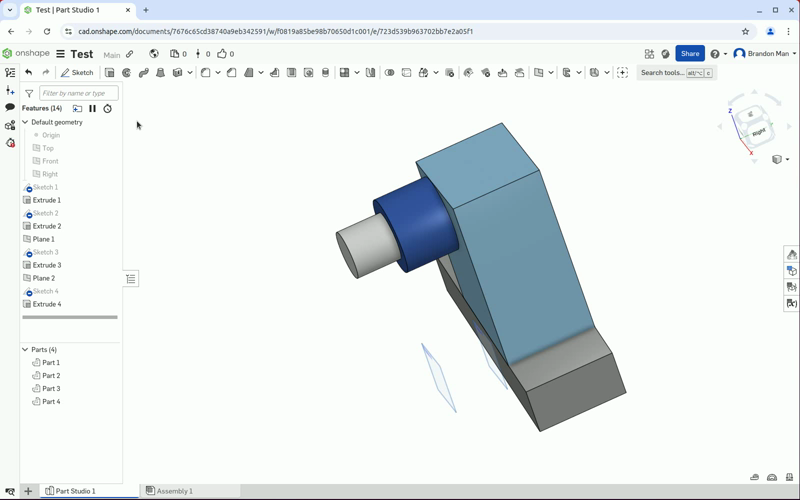
key(right, 2)
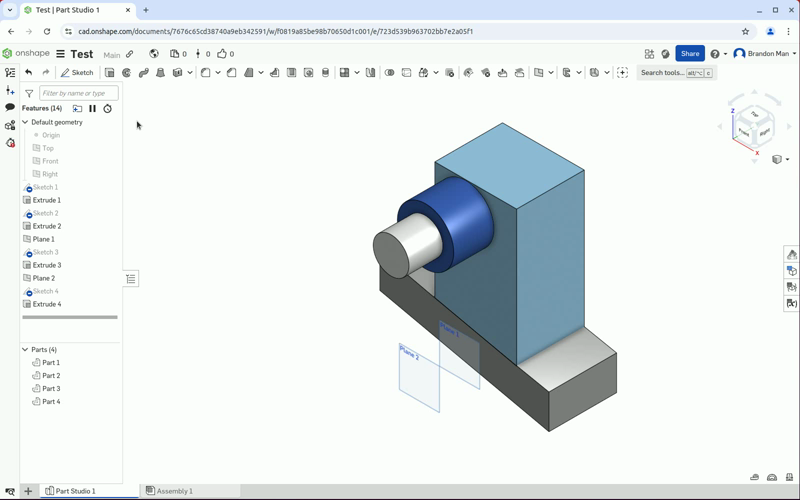
mouse_move(73, 189)
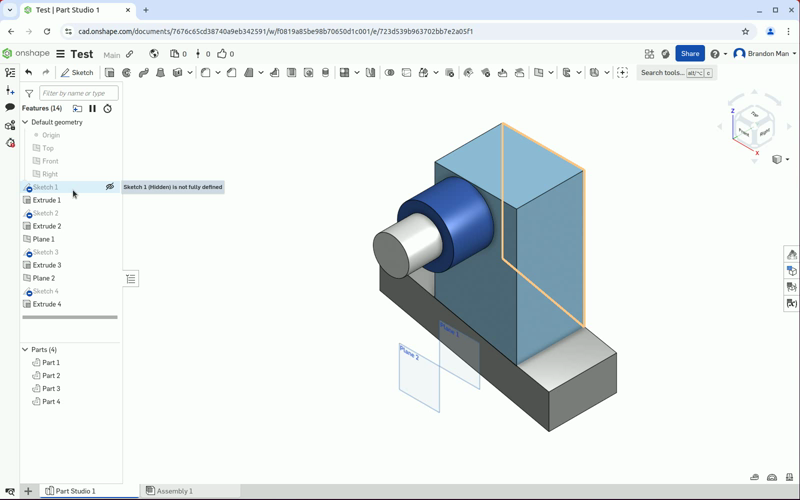
click(73, 189)